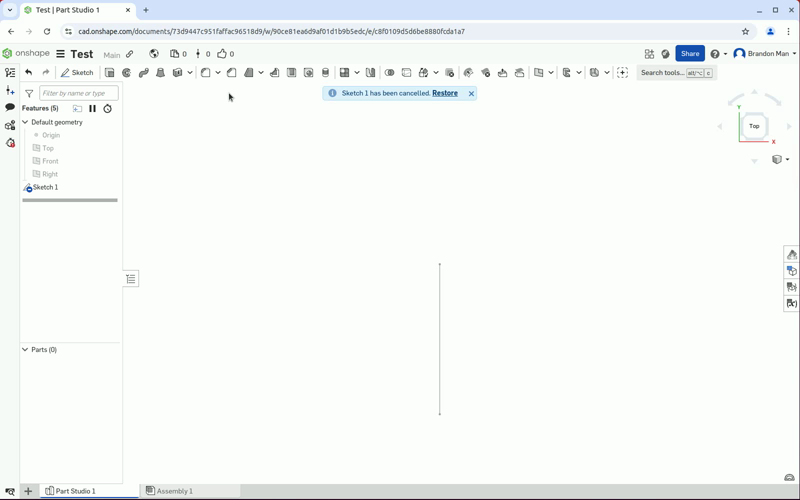
key(shift+h)
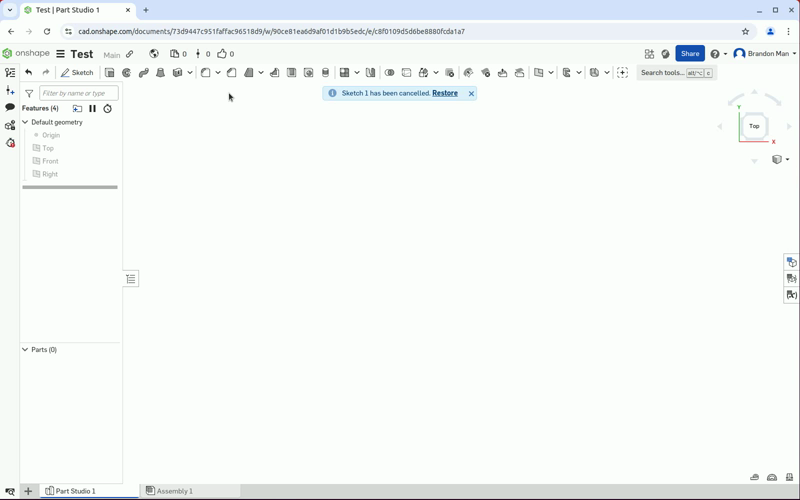
mouse_move(73, 352)
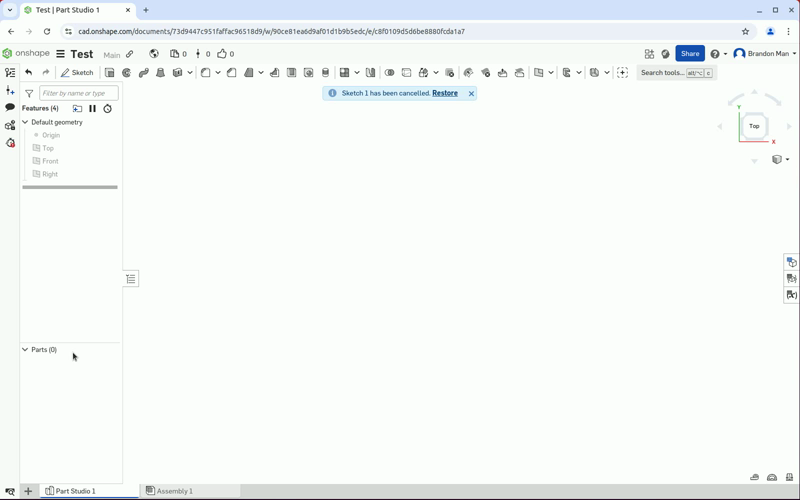
key(y)
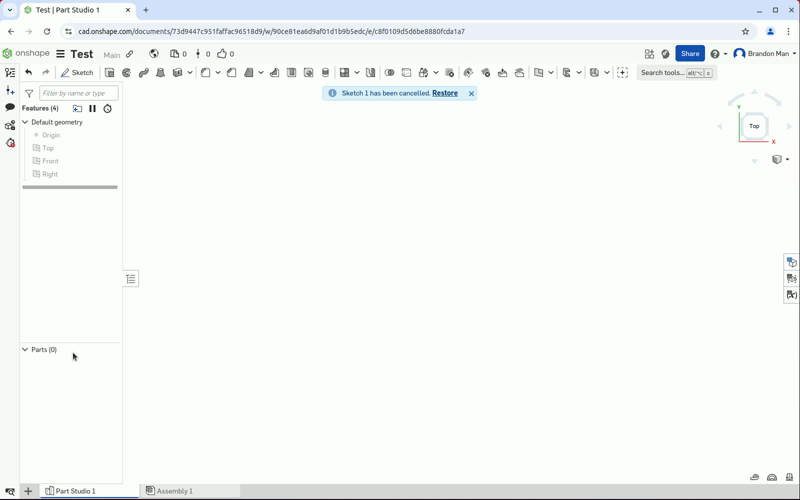
key(shift+p)
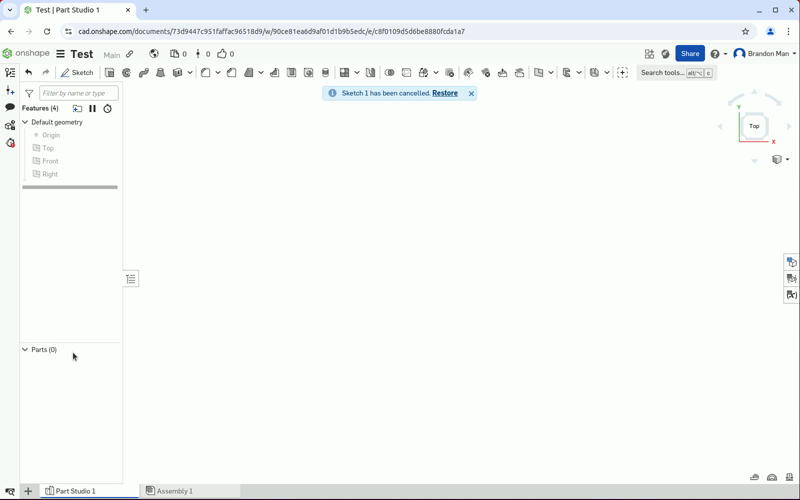
key(space)
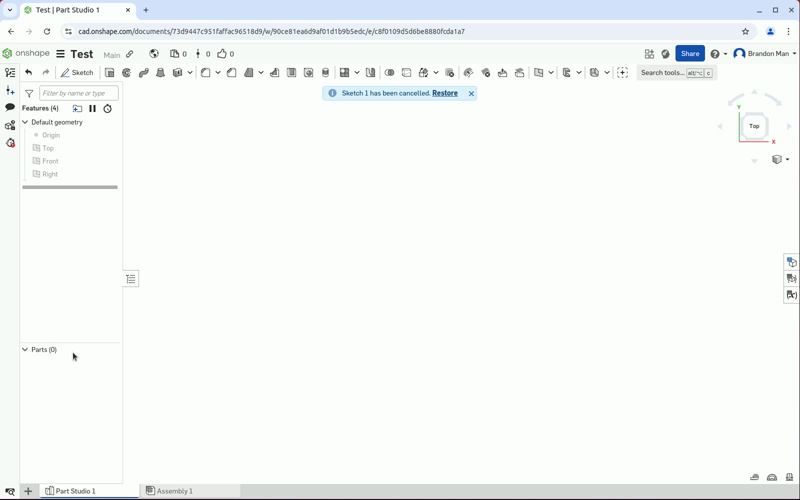
key_down(shift)
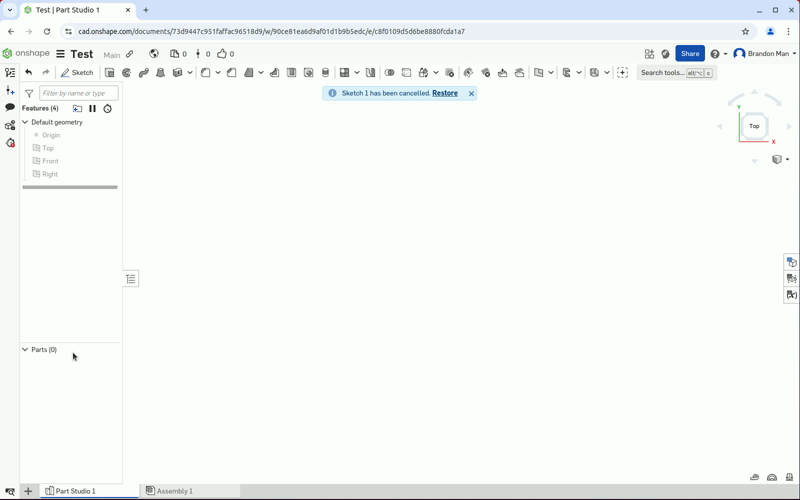
key(up)
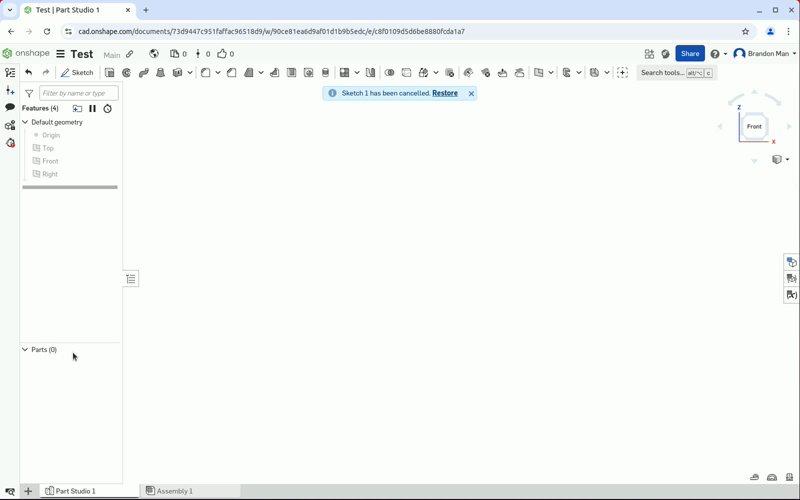
key_up(shift)
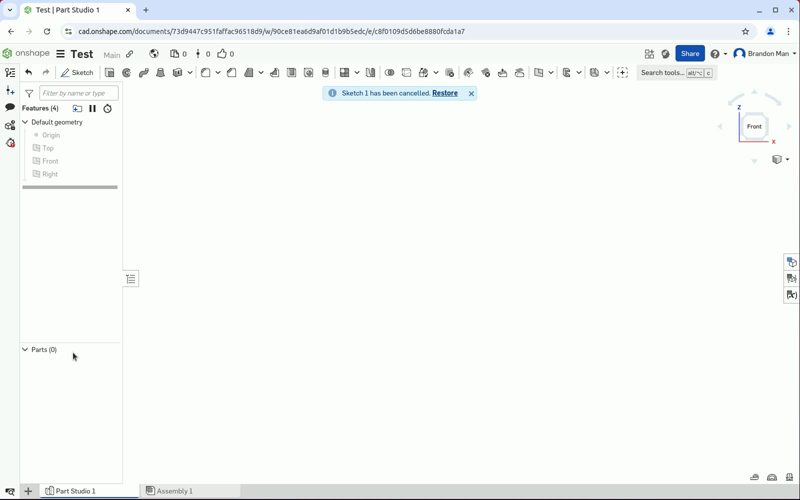
mouse_move(73, 352)
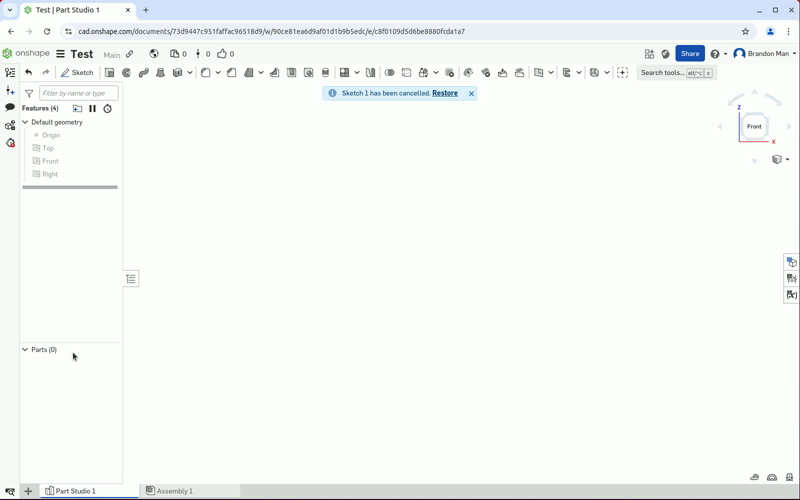
key(shift+y)
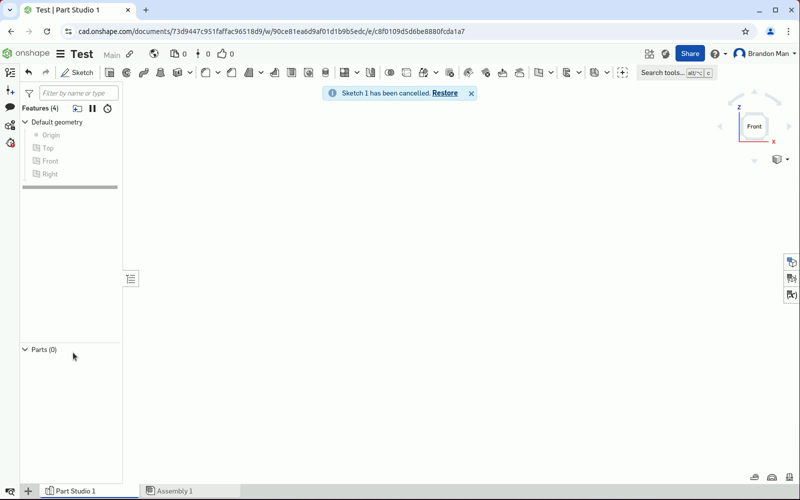
key(shift+s)
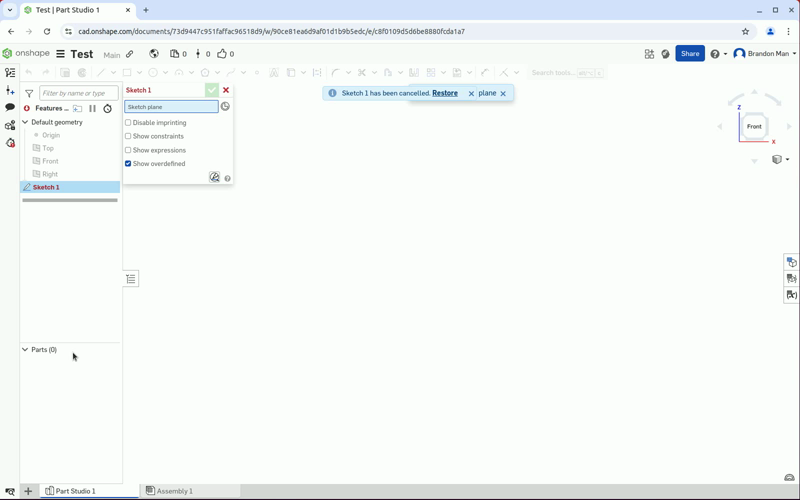
mouse_move(73, 163)
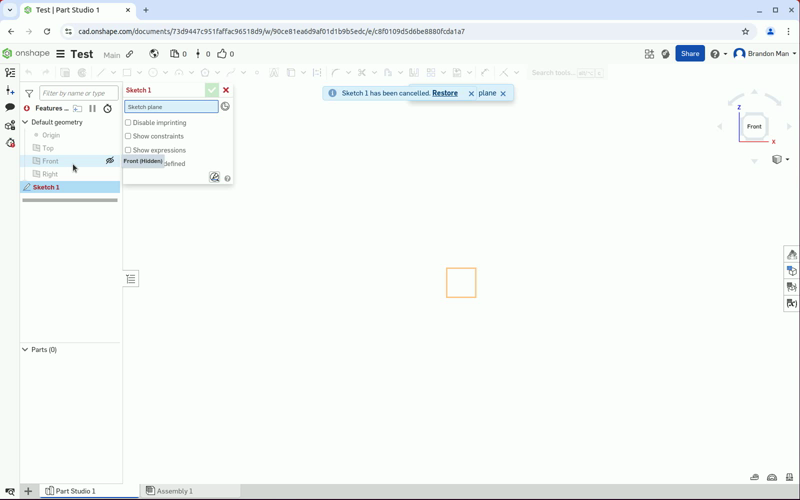
click(73, 163)
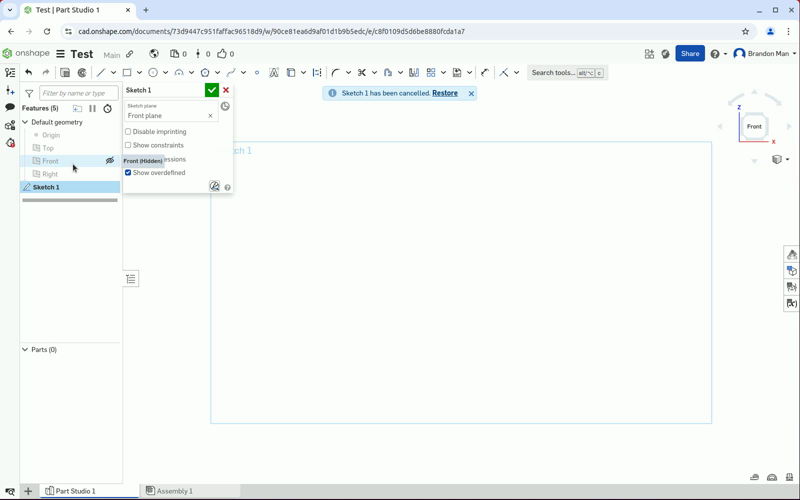
mouse_move(73, 352)
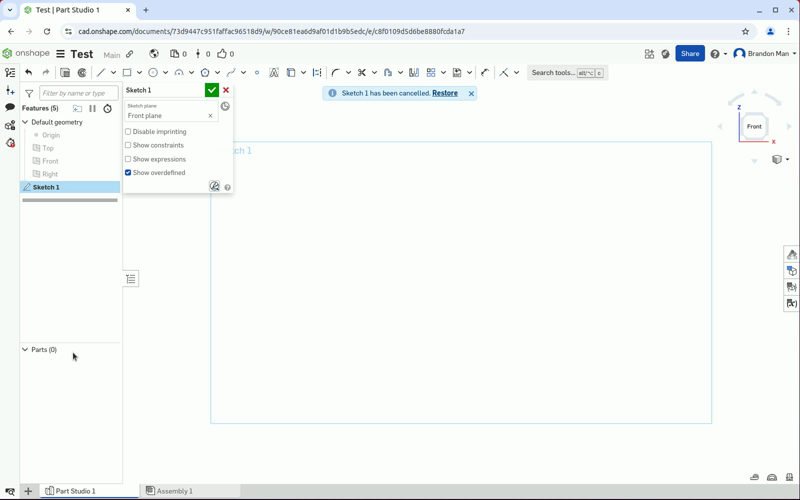
key(y)
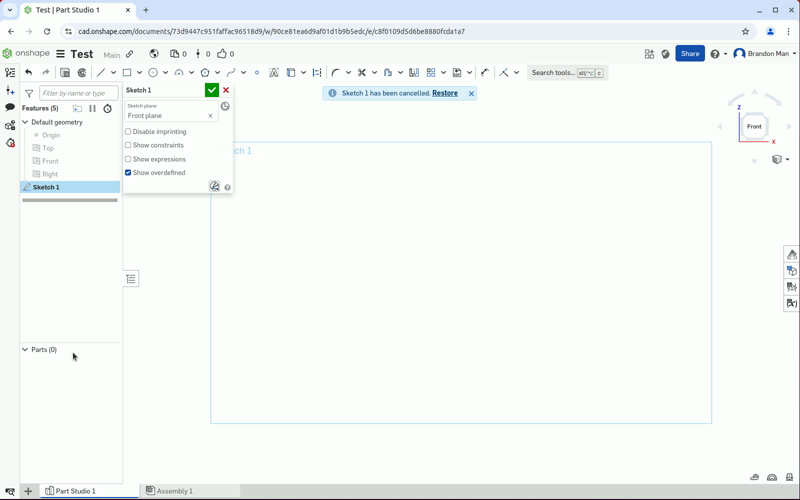
key(l)
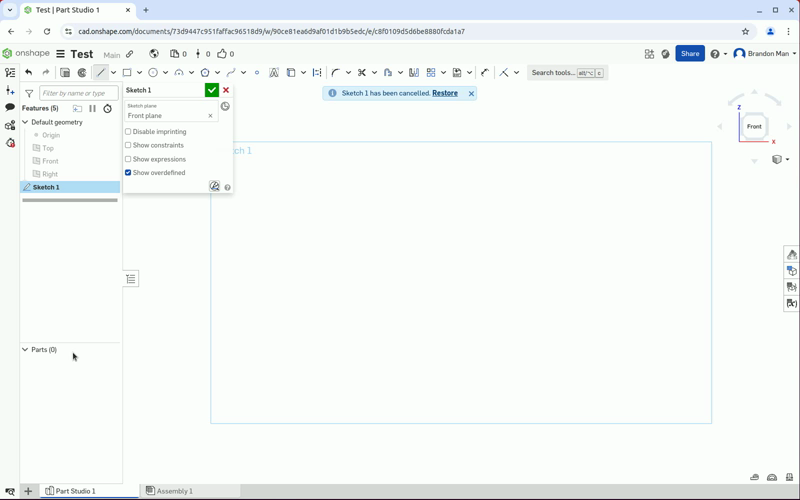
key_down(shift)
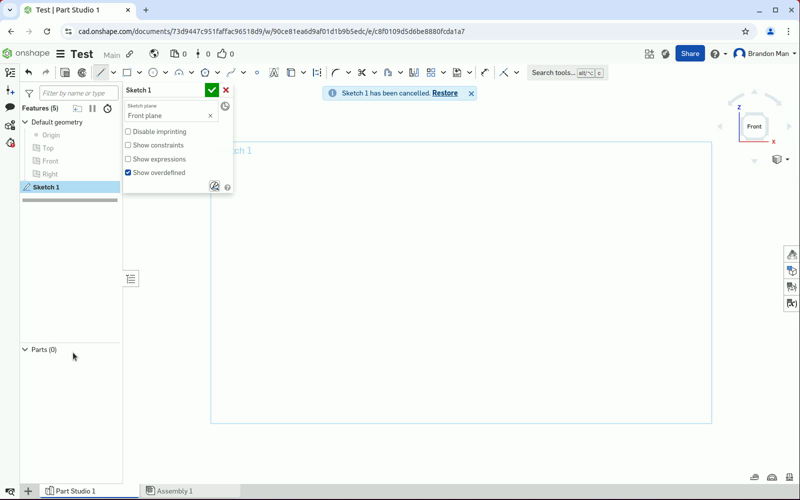
mouse_move(348, 279)
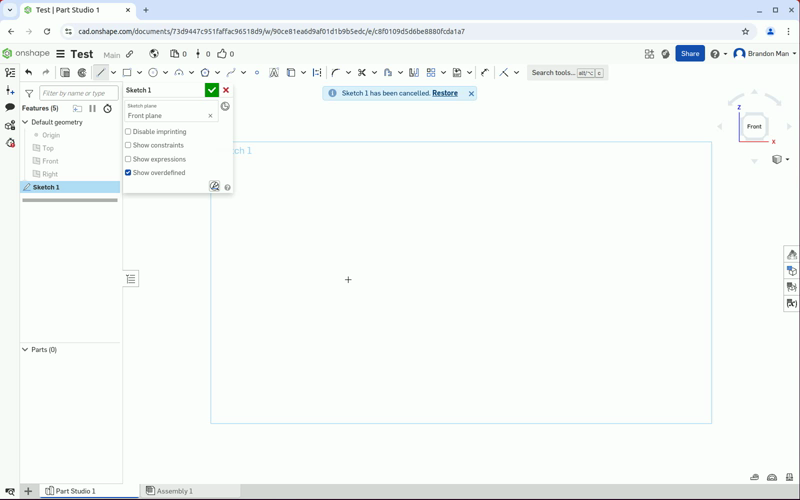
click(348, 279)
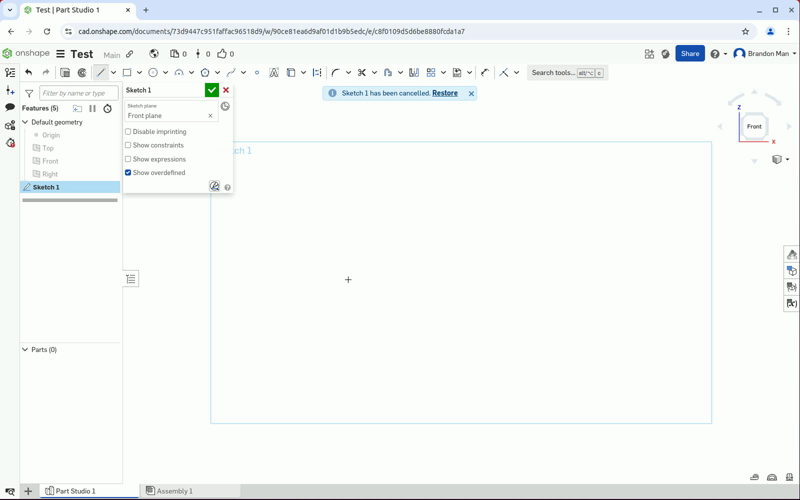
key_up(shift)
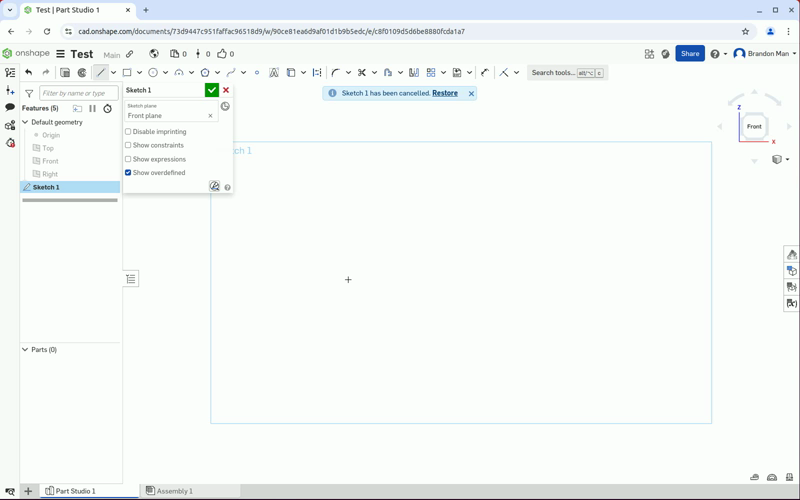
key_down(shift)
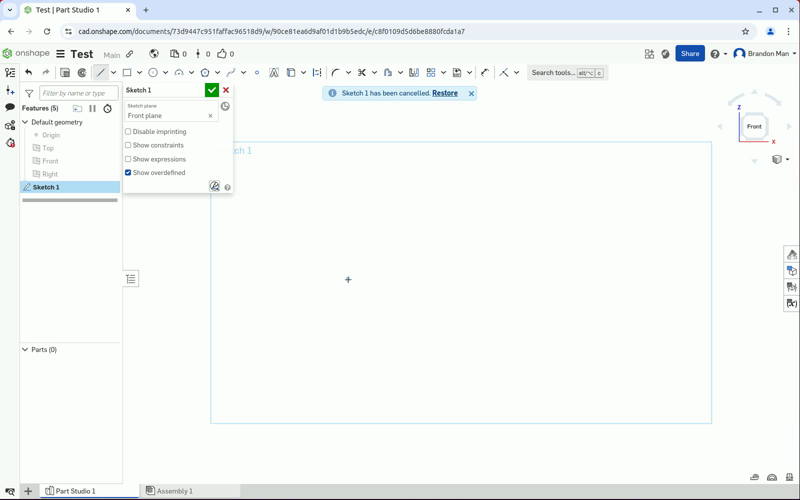
mouse_move(378, 279)
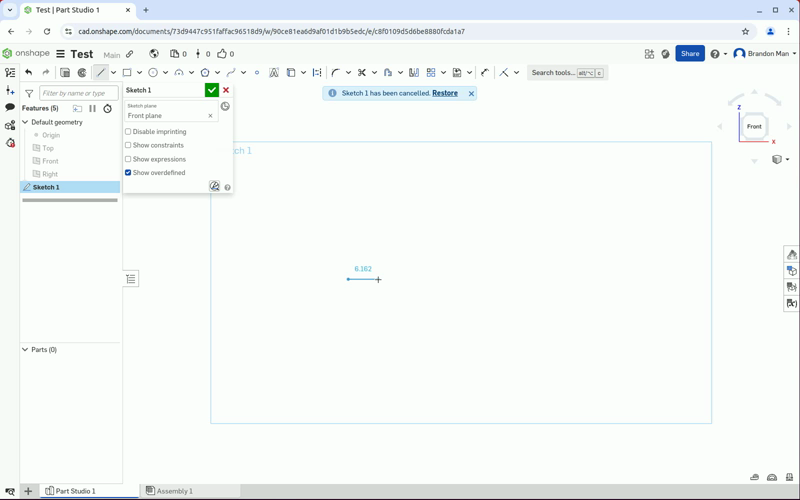
mouse_move(387, 279)
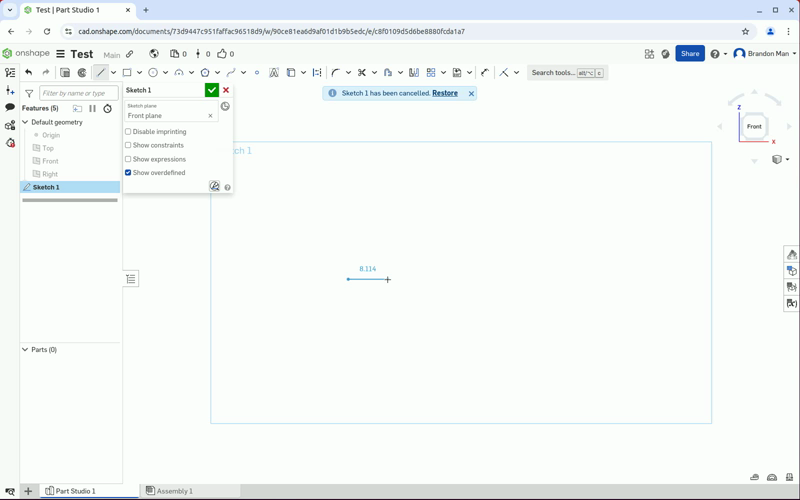
click(387, 279)
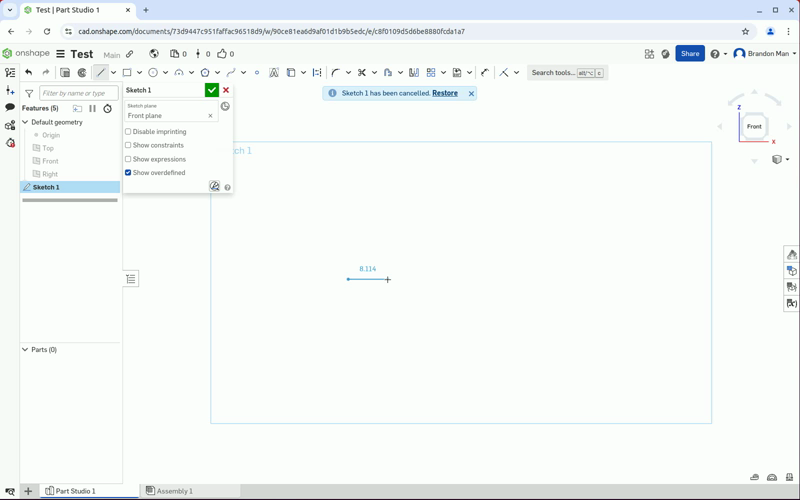
key_up(shift)
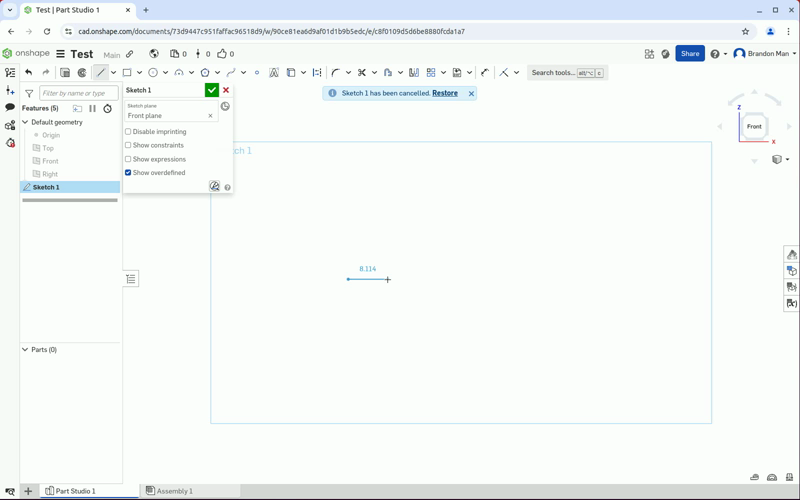
key_down(shift)
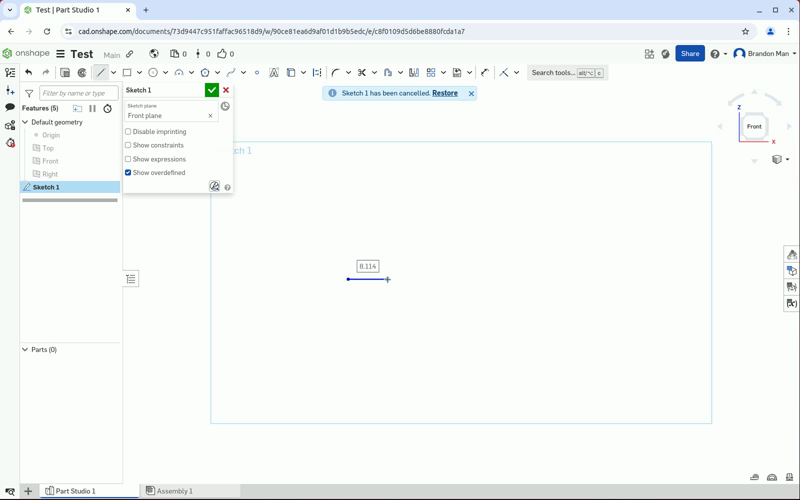
mouse_move(417, 279)
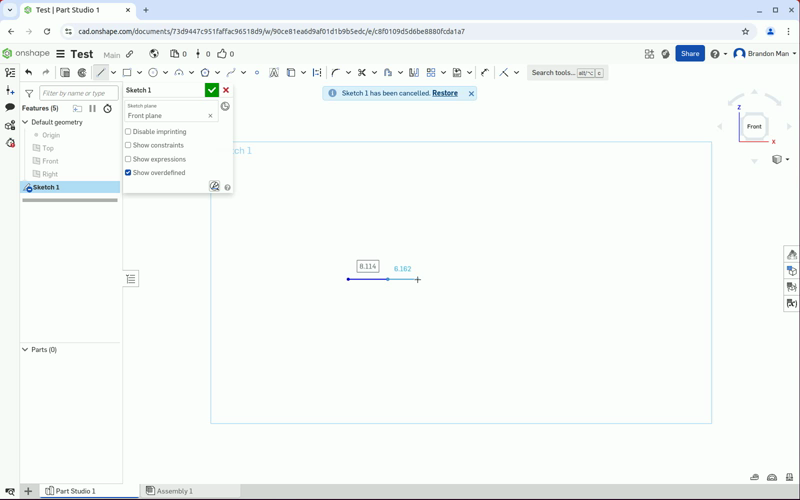
mouse_move(387, 240)
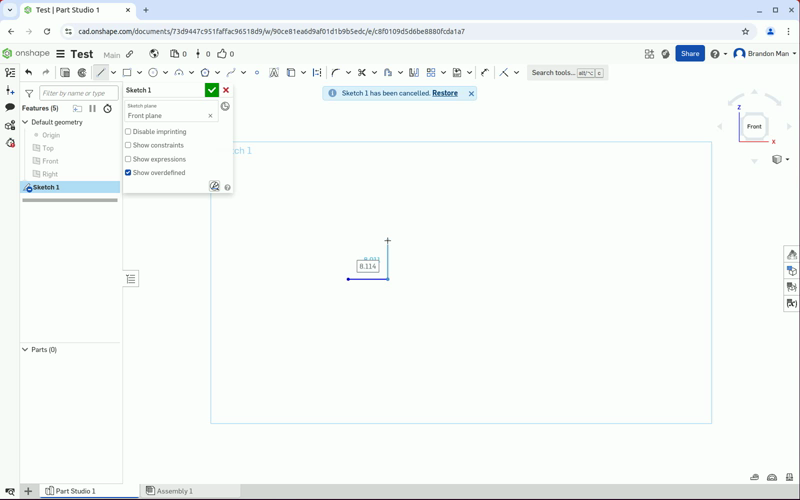
click(387, 240)
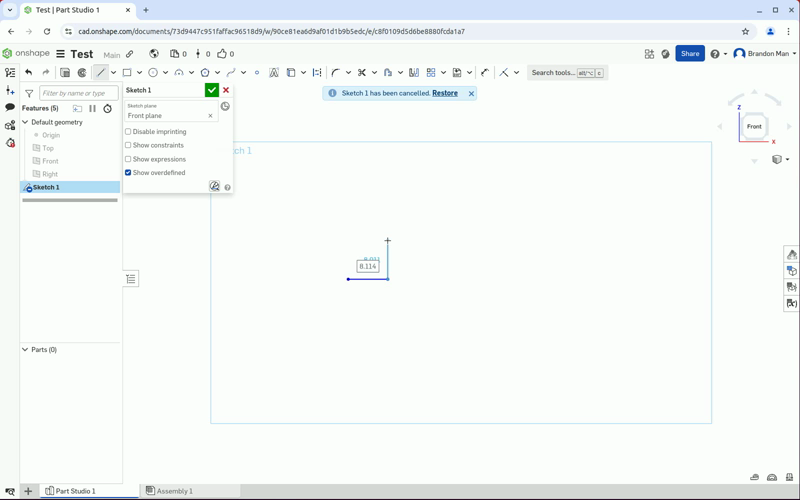
key_up(shift)
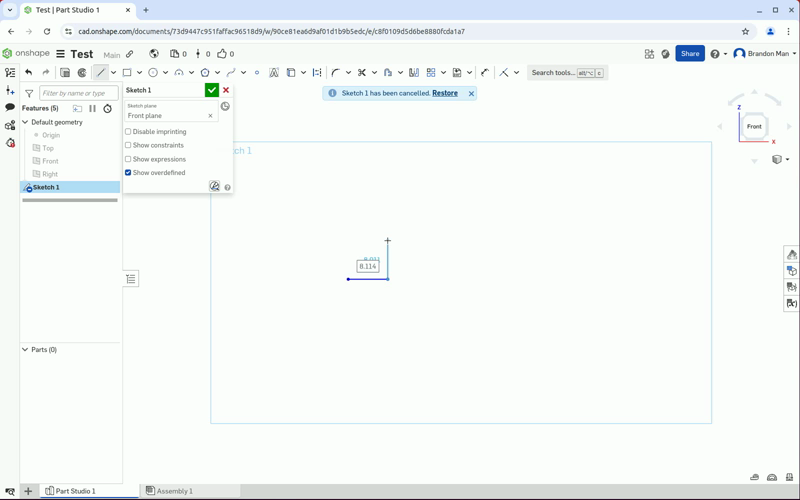
key_down(shift)
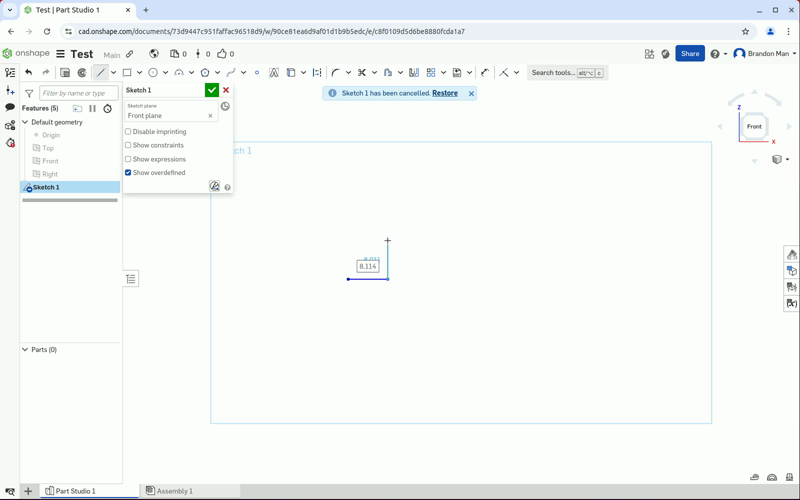
mouse_move(417, 240)
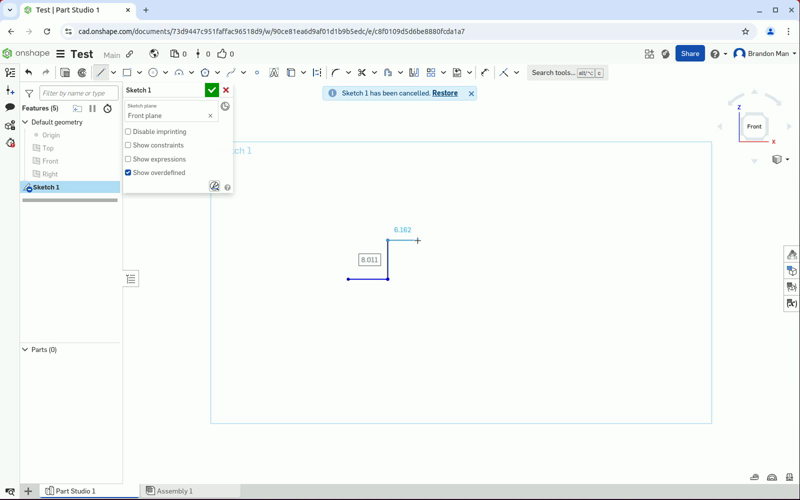
mouse_move(348, 240)
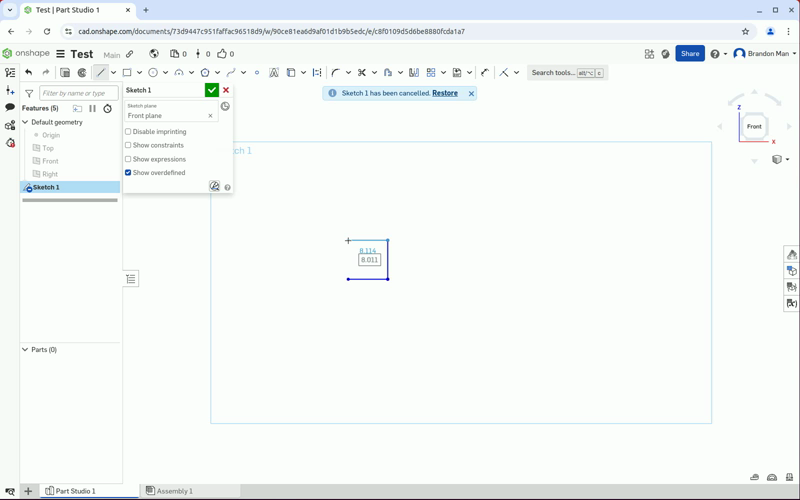
click(348, 240)
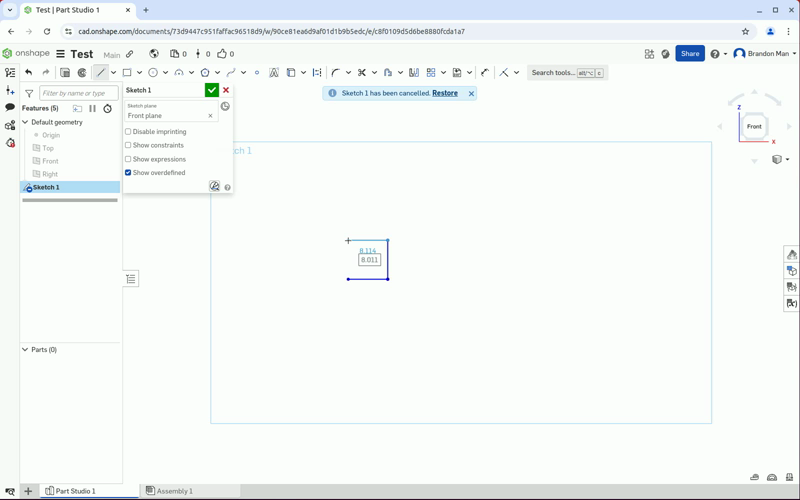
key_up(shift)
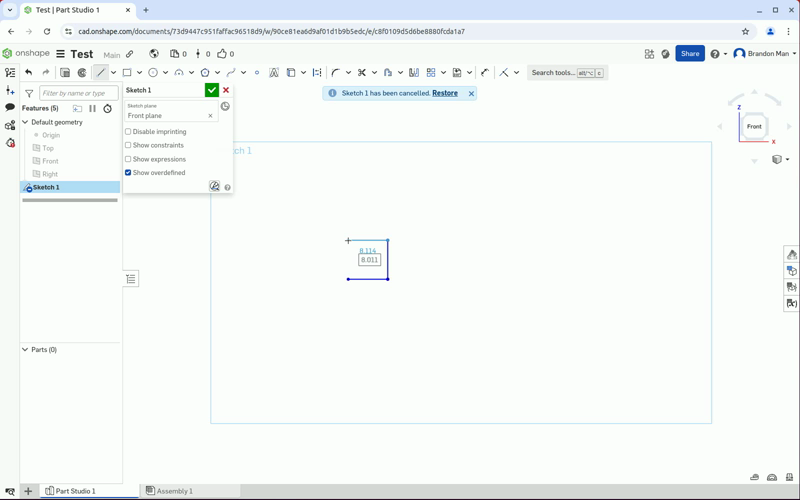
mouse_move(378, 240)
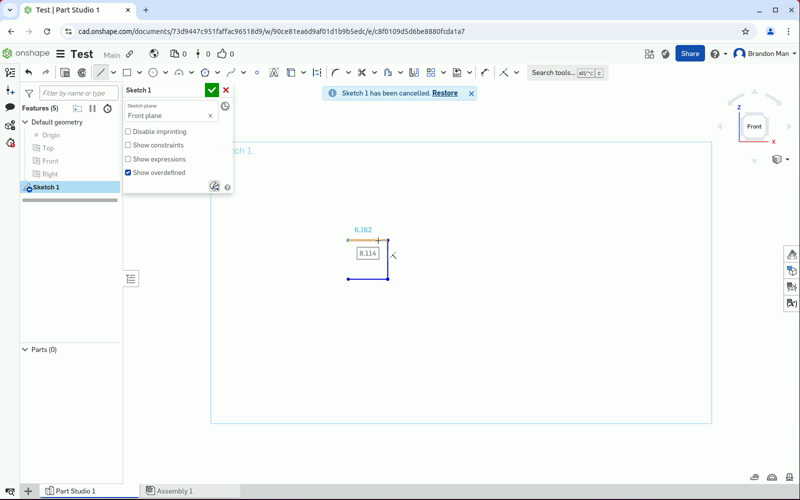
key_down(shift)
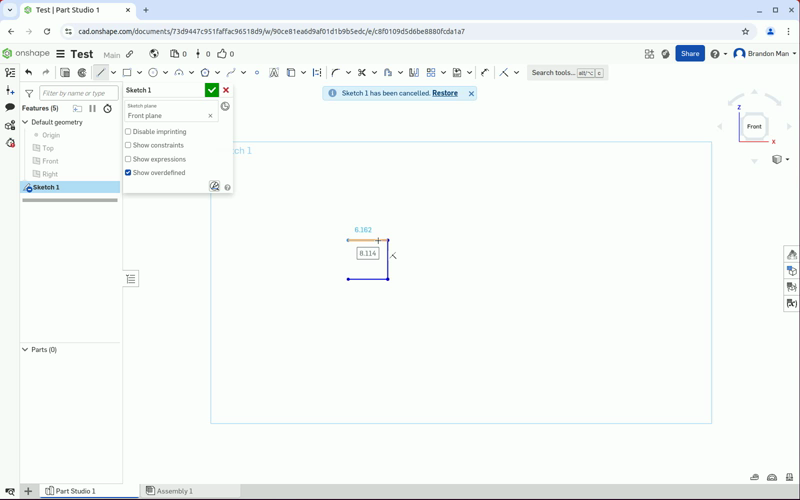
mouse_move(348, 279)
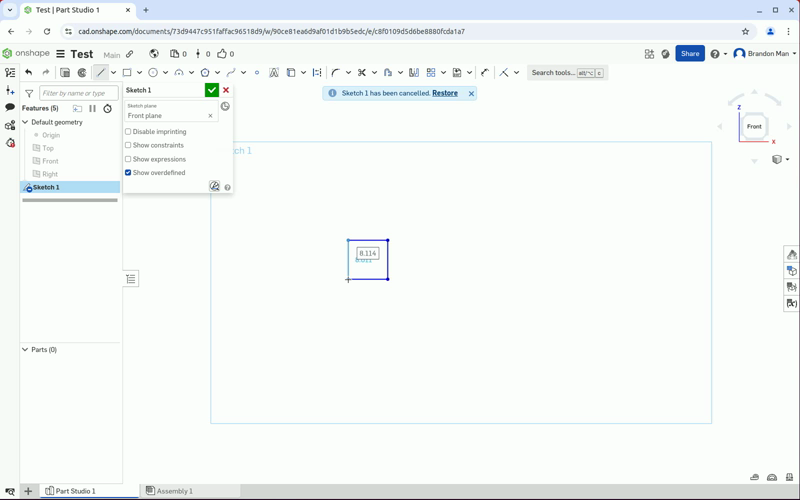
key_up(shift)
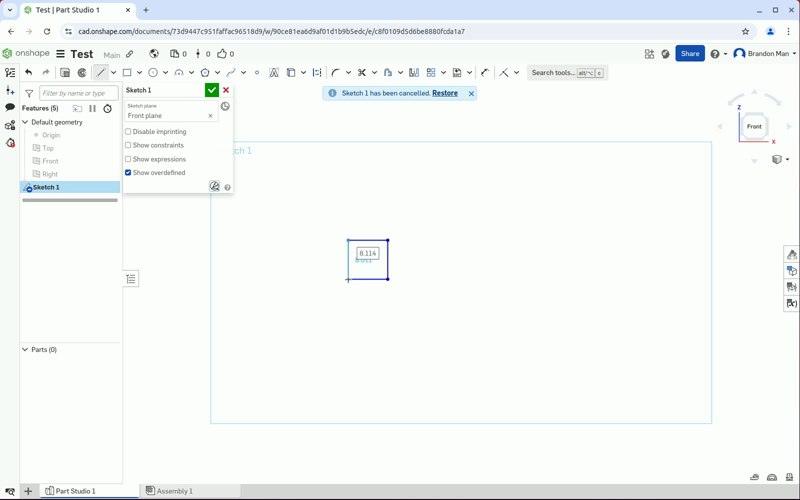
click(348, 279)
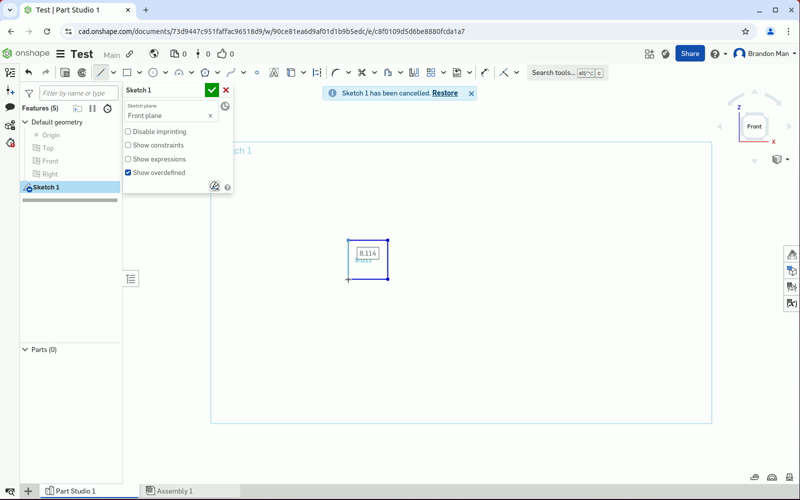
key(esc)
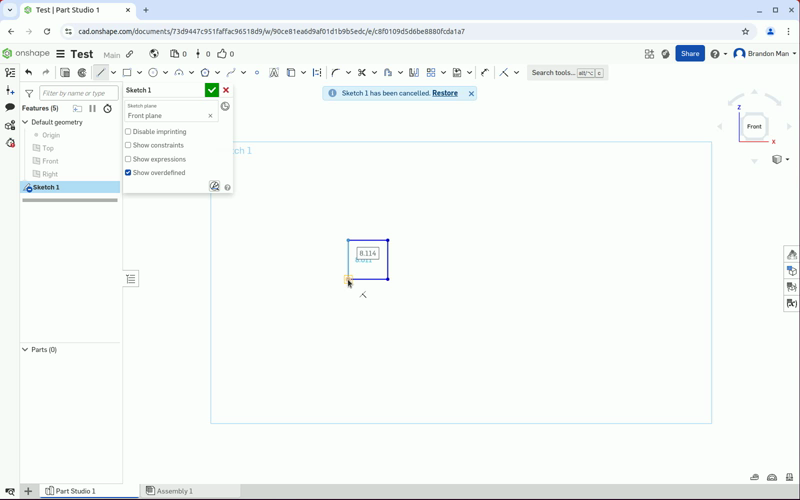
mouse_move(376, 257)
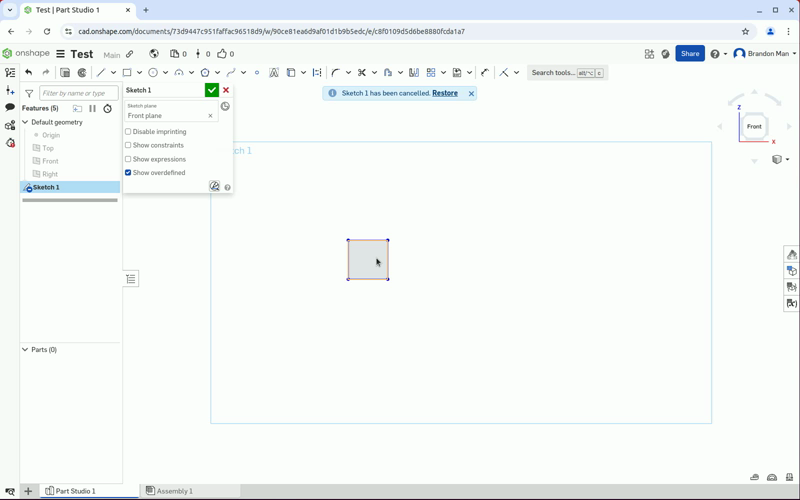
scroll(6)
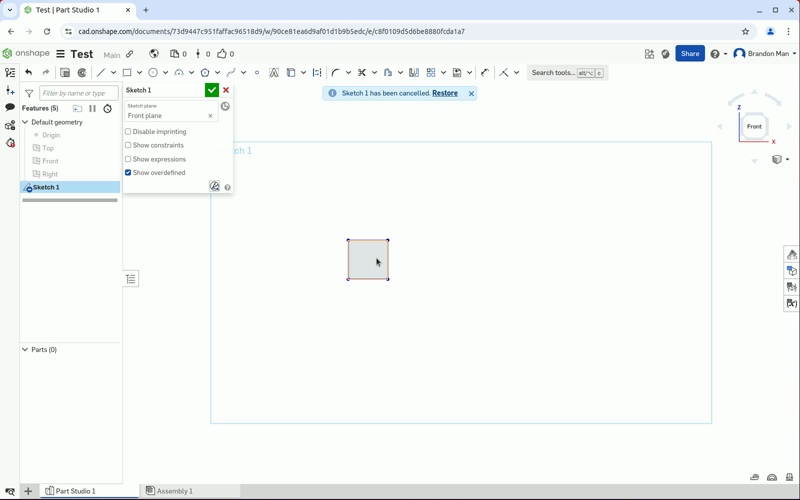
scroll(6)
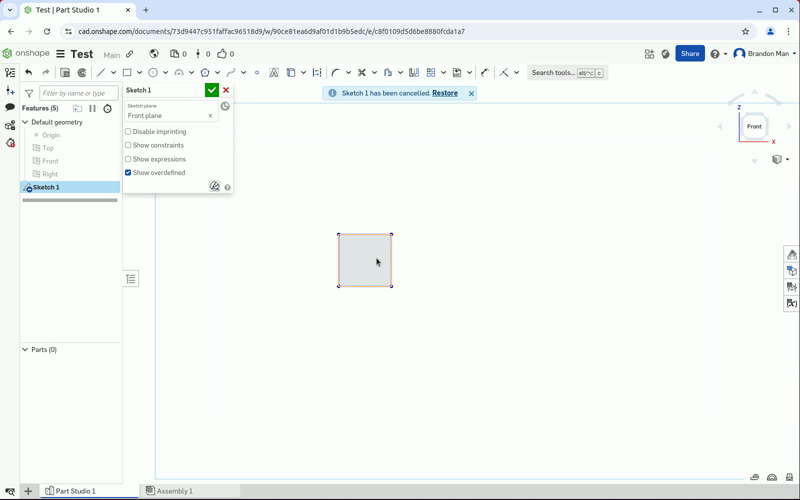
scroll(6)
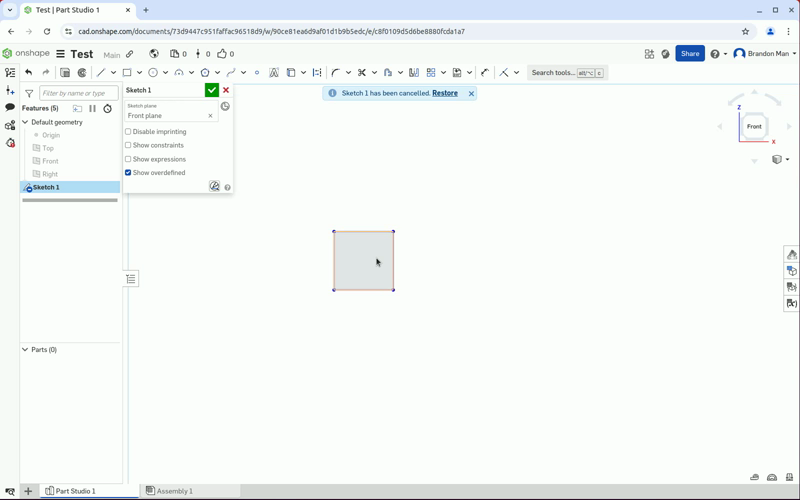
scroll(6)
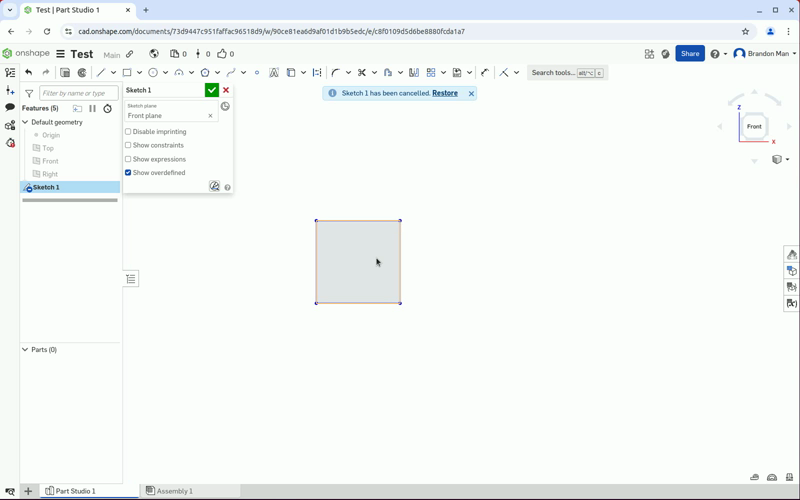
scroll(6)
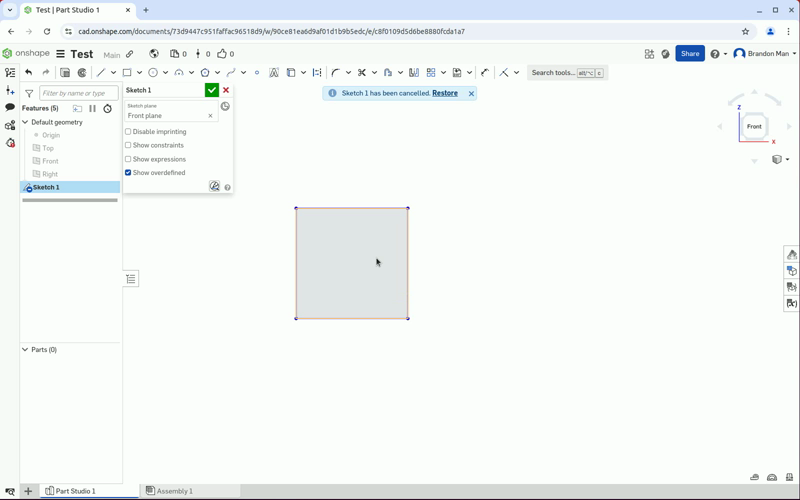
scroll(6)
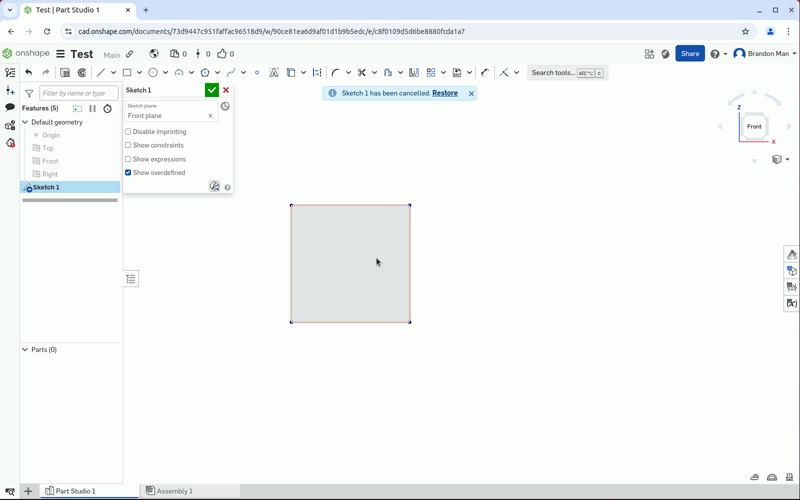
scroll(6)
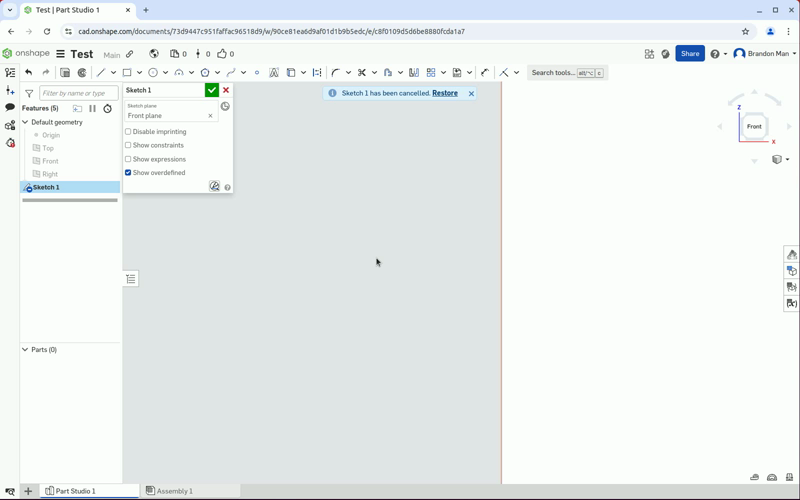
click(376, 257)
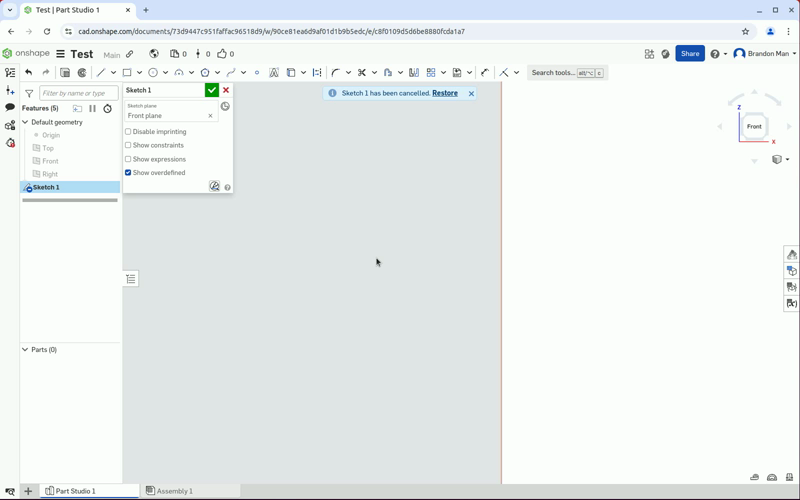
scroll(-6)
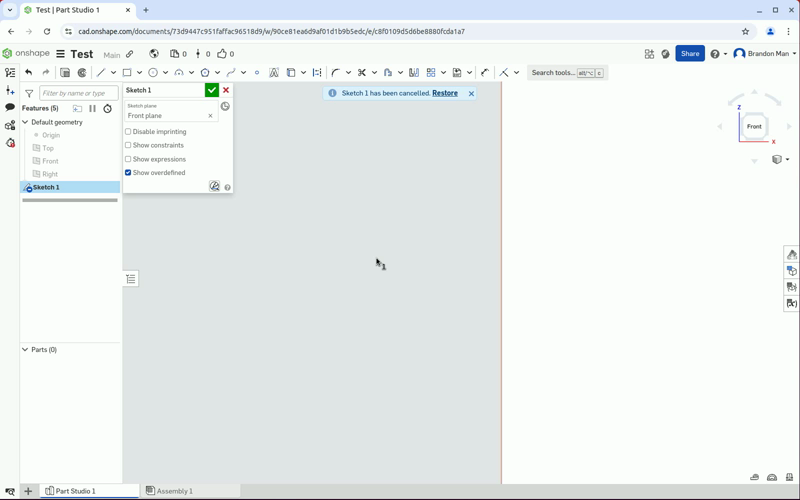
scroll(-6)
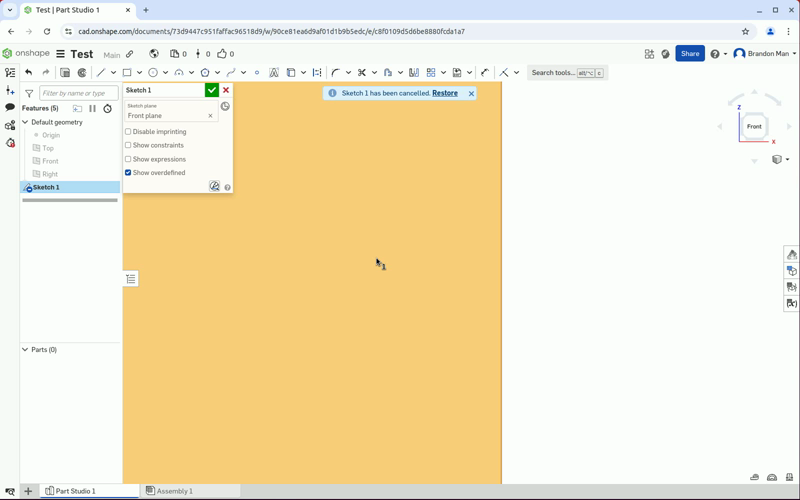
scroll(-6)
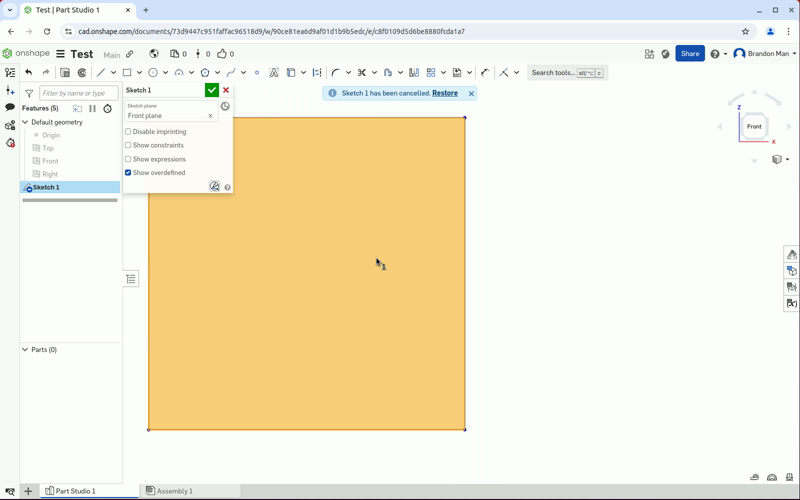
scroll(-6)
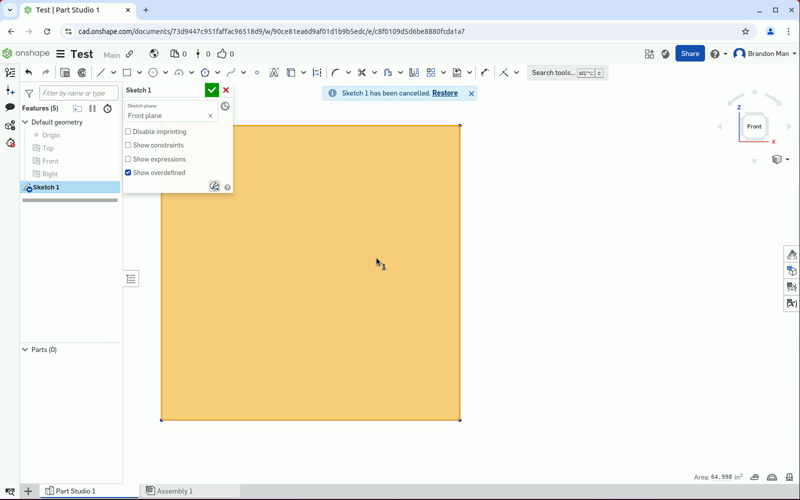
scroll(-6)
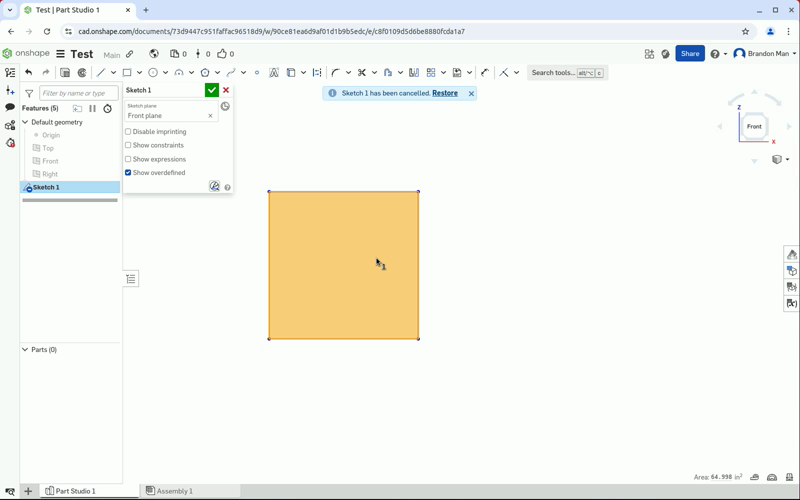
scroll(-6)
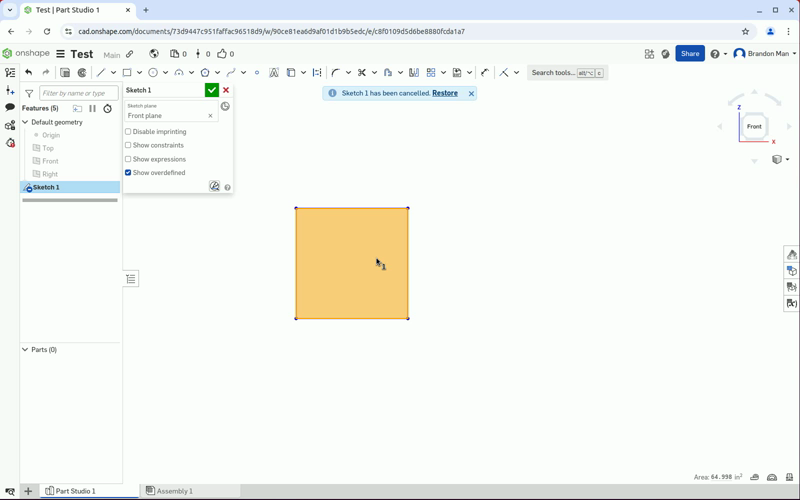
scroll(-6)
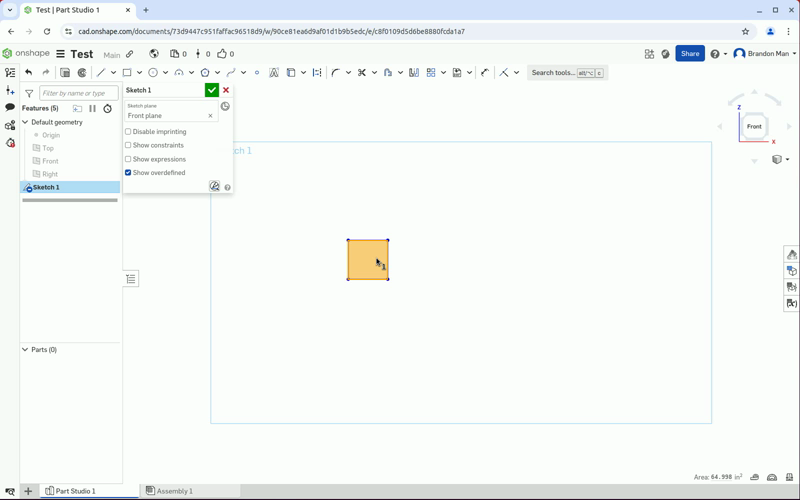
mouse_move(73, 352)
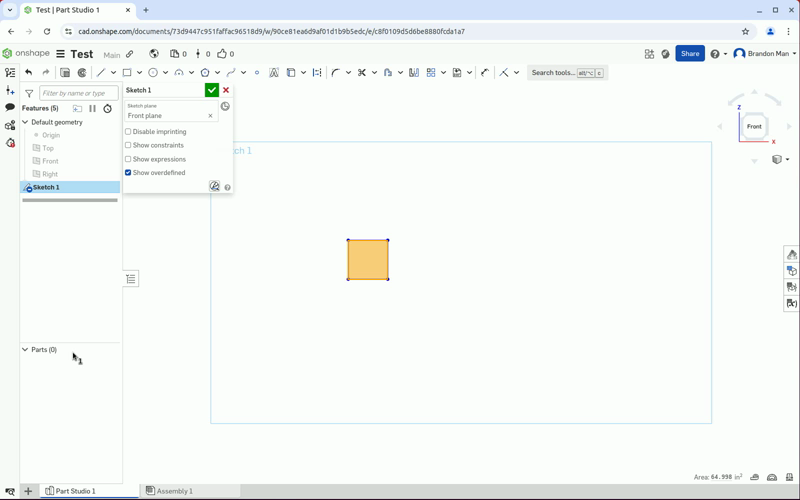
key(shift+y)
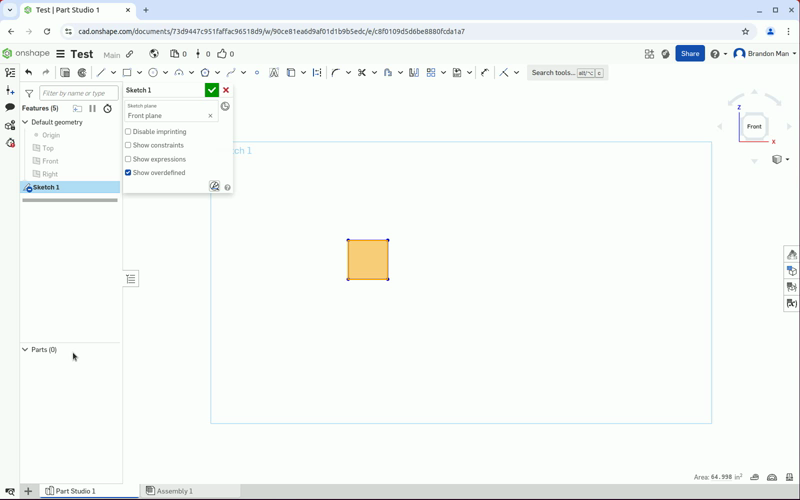
key(shift+e)
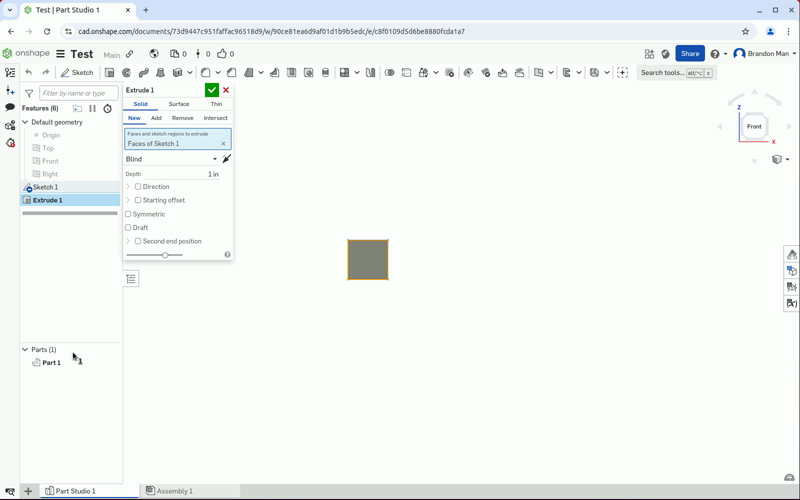
mouse_move(143, 106)
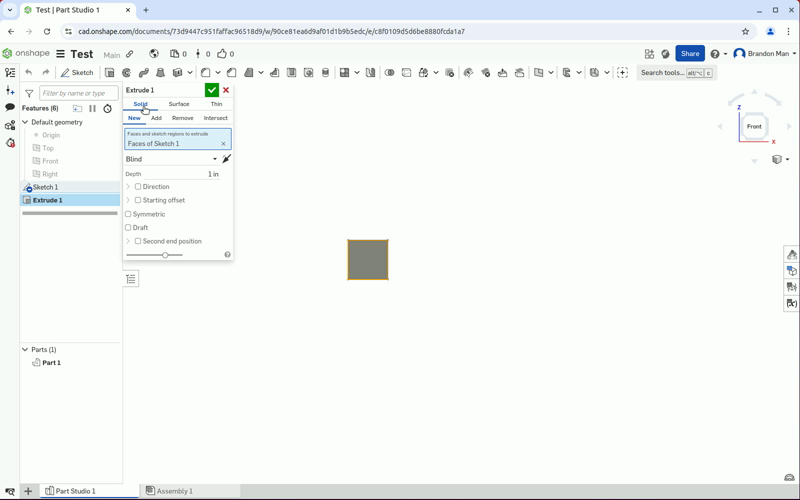
click(143, 106)
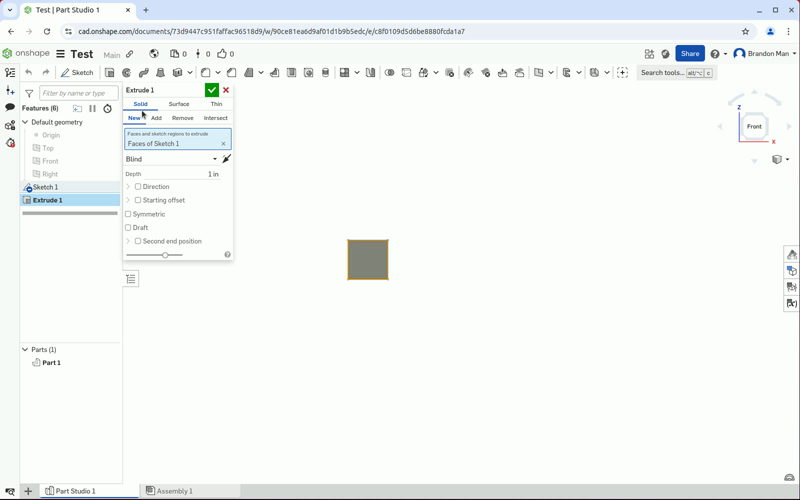
mouse_move(137, 120)
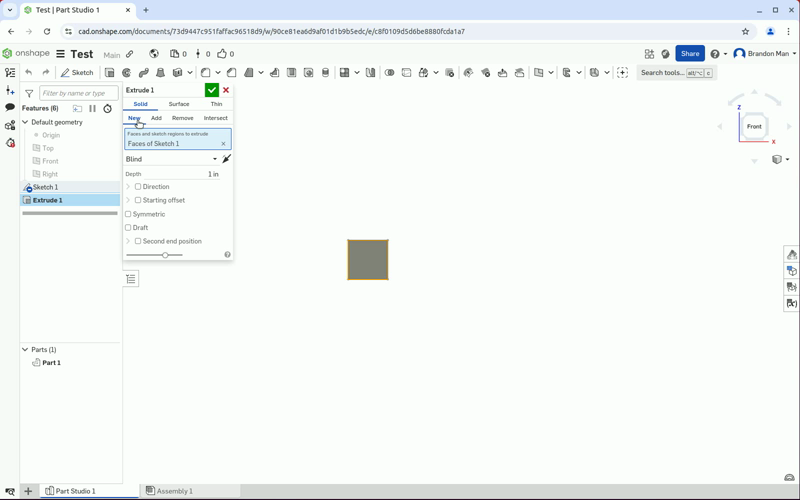
click(137, 120)
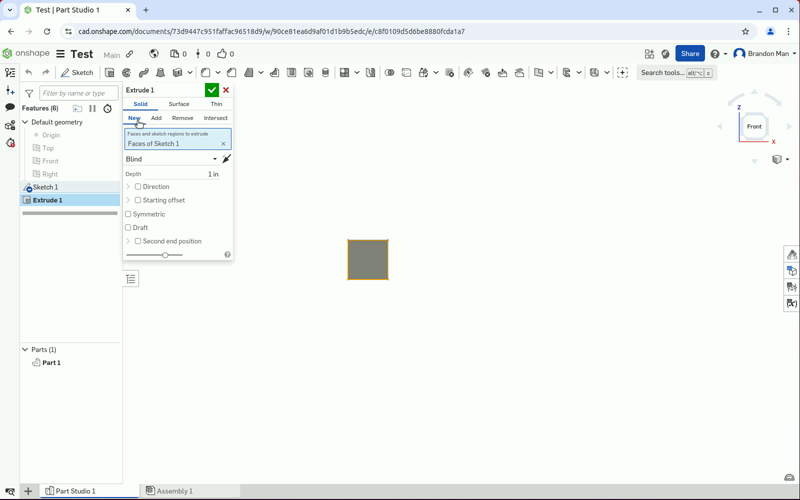
key(tab, 4)
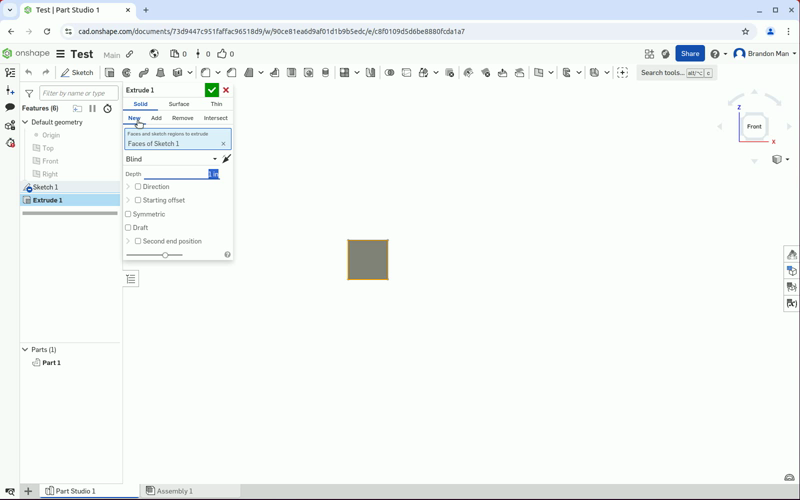
text(15.646)
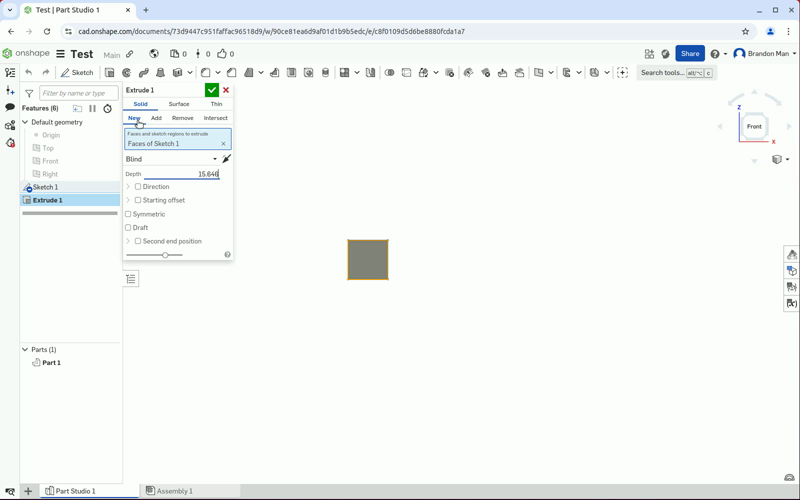
key(enter)
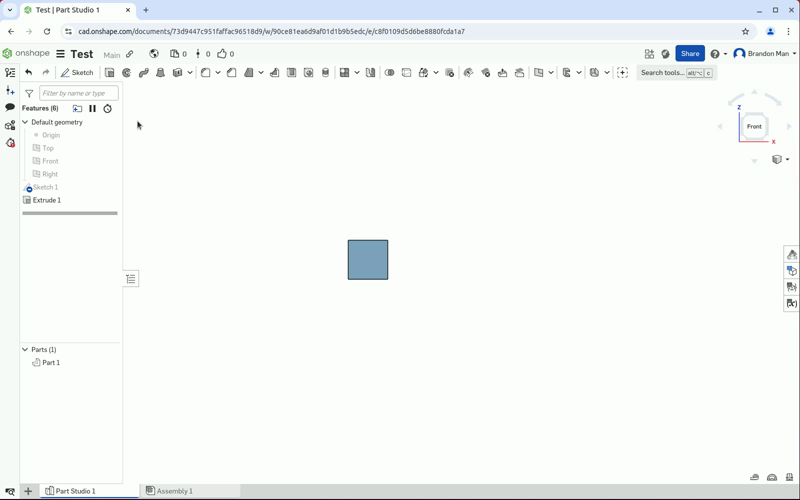
key(shift+h)
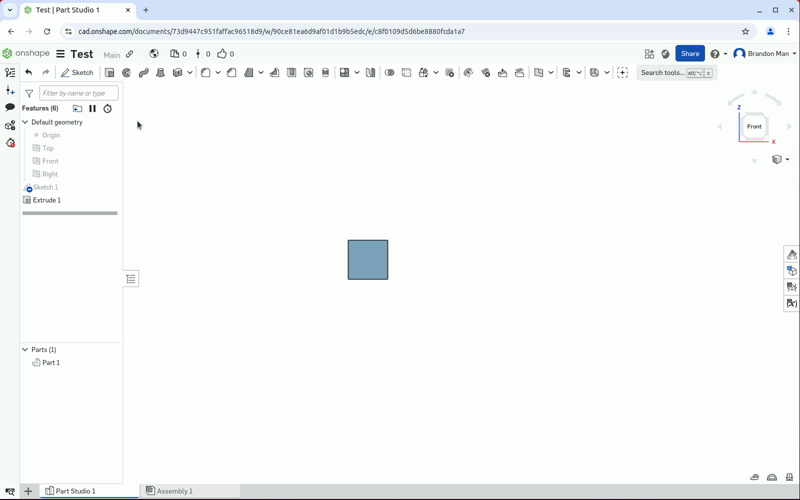
key(shift+h)
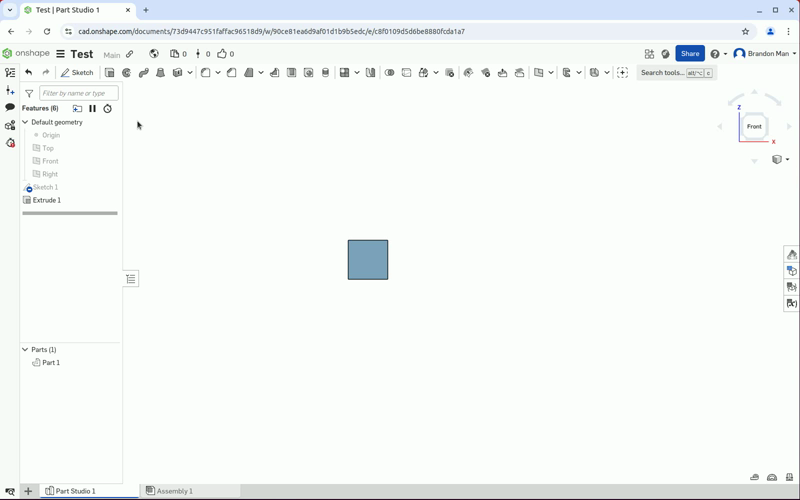
mouse_move(73, 189)
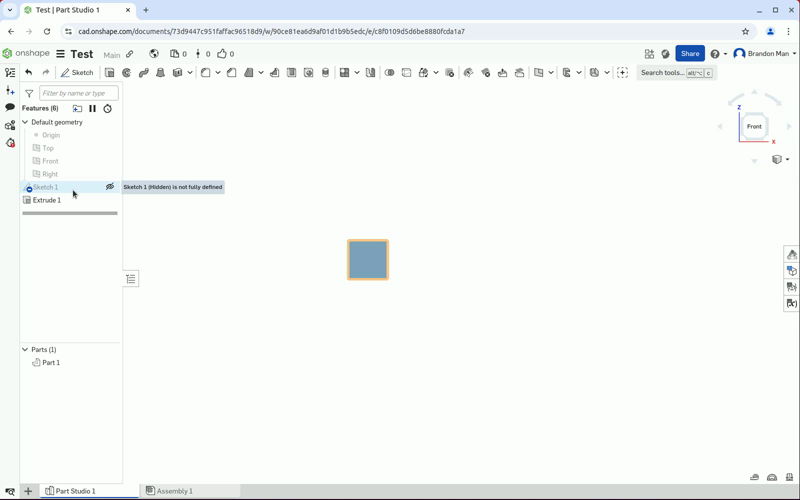
click(73, 189)
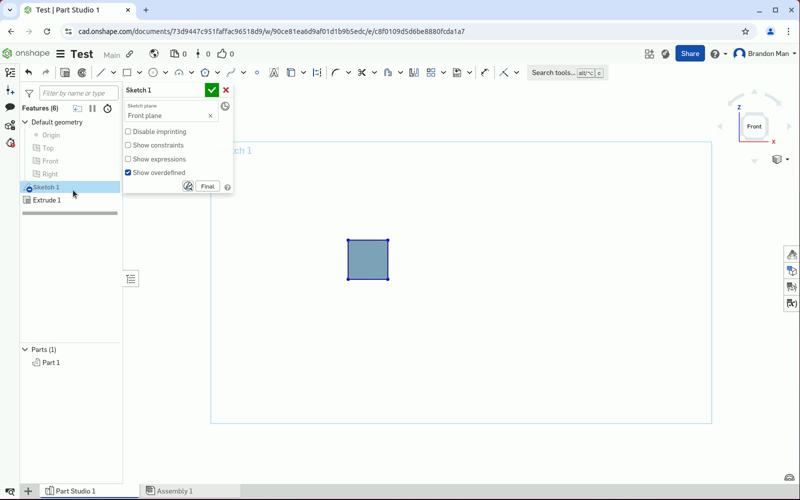
mouse_move(229, 92)
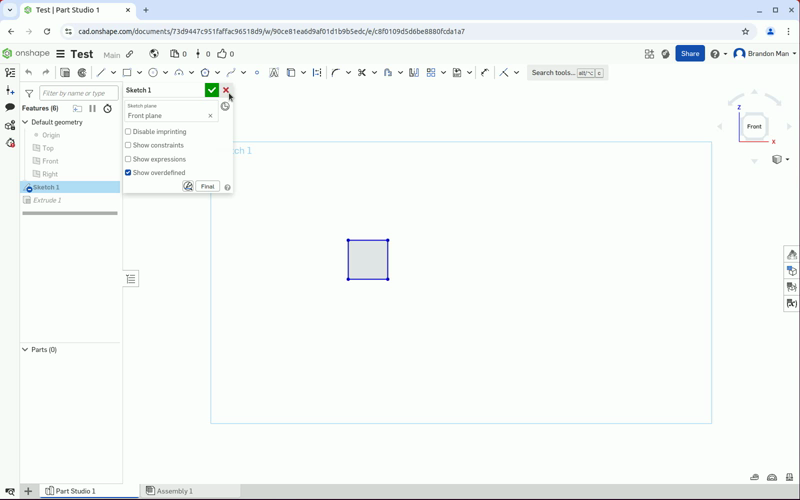
click(229, 92)
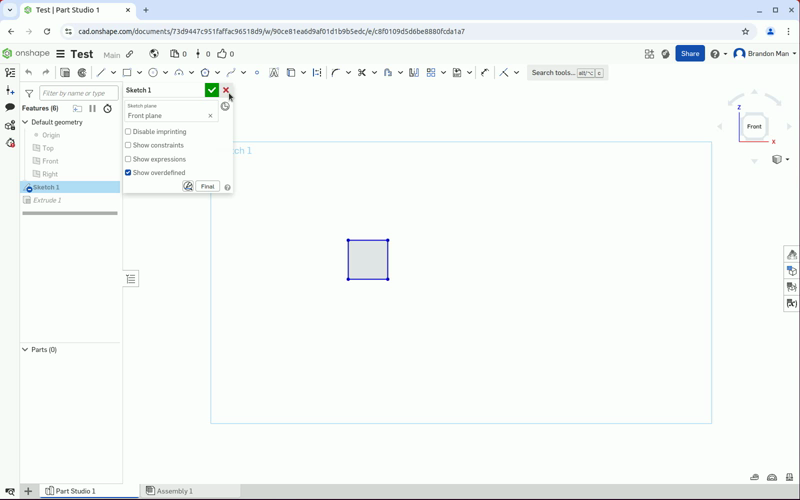
key(shift+s)
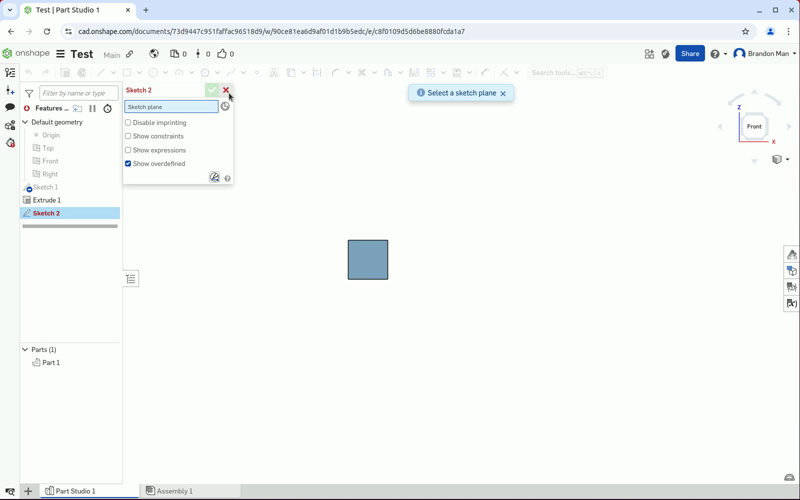
mouse_move(73, 163)
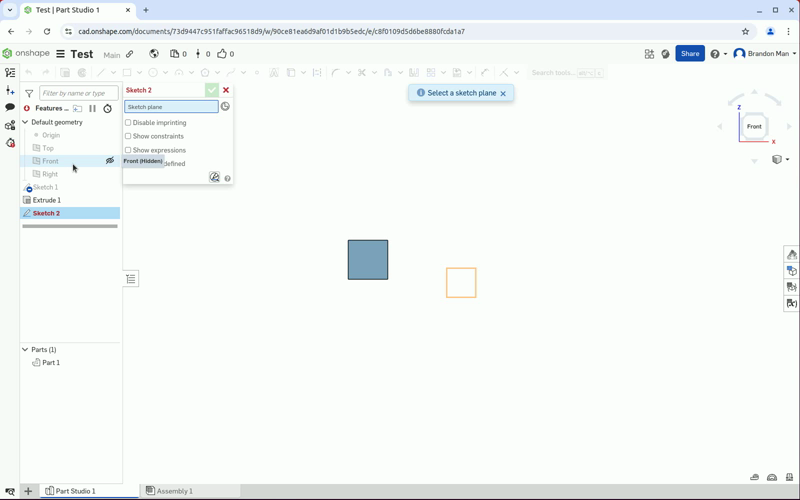
click(73, 163)
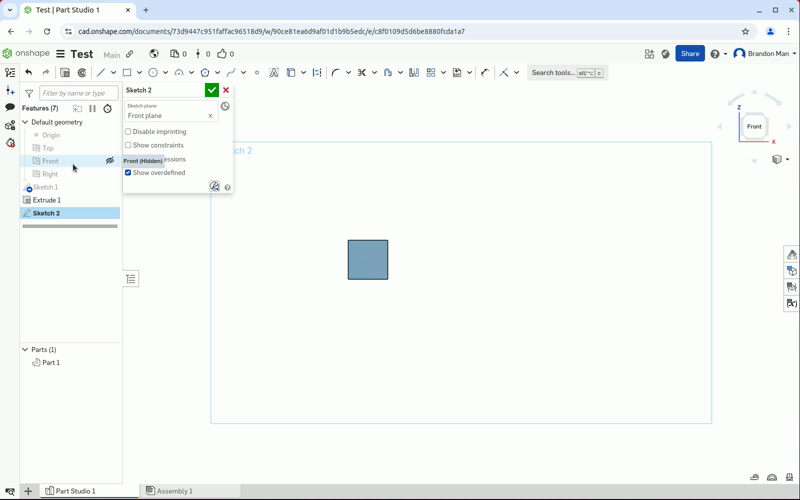
mouse_move(73, 352)
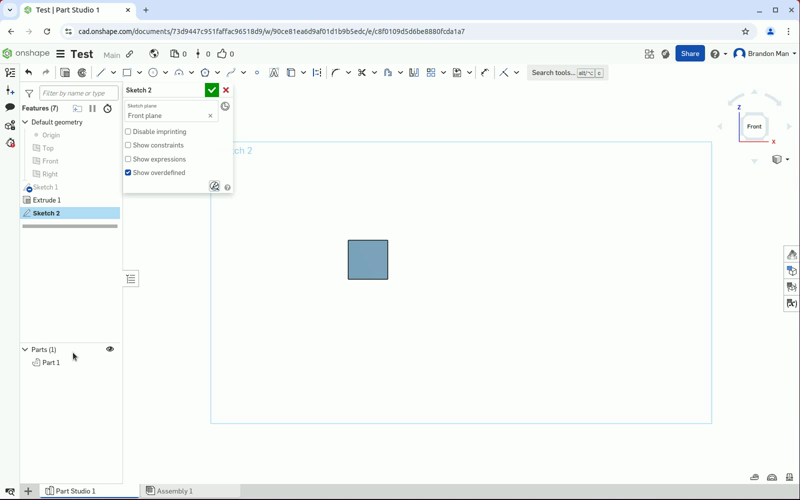
key(y)
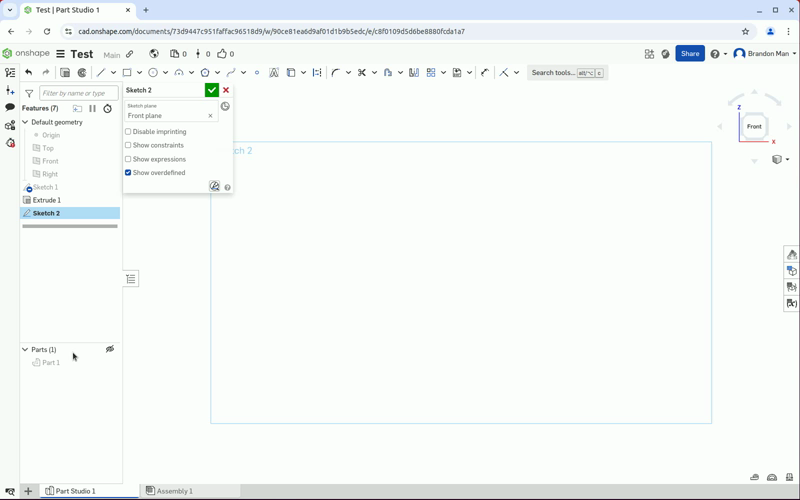
key(l)
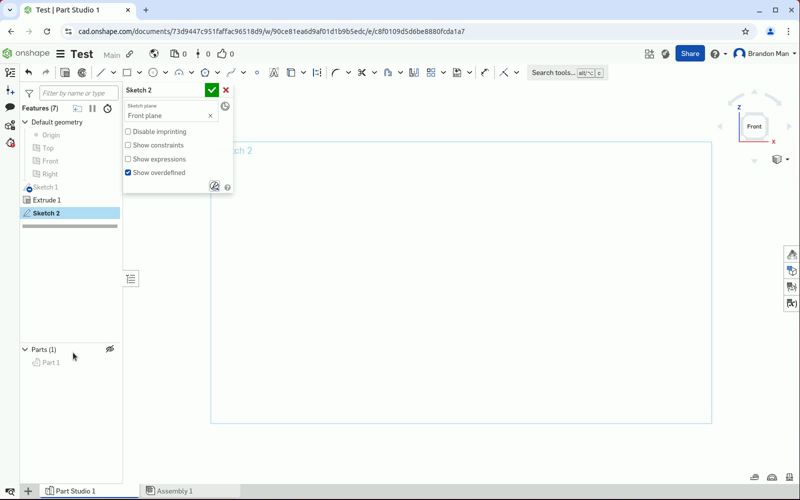
key_down(shift)
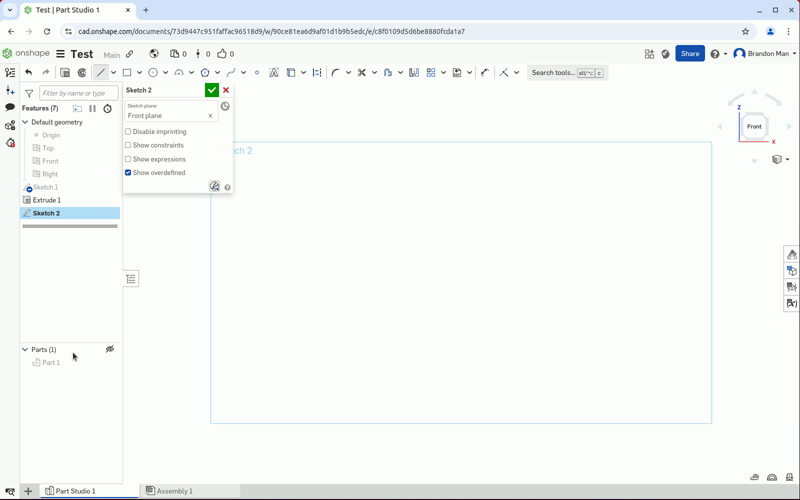
mouse_move(386, 279)
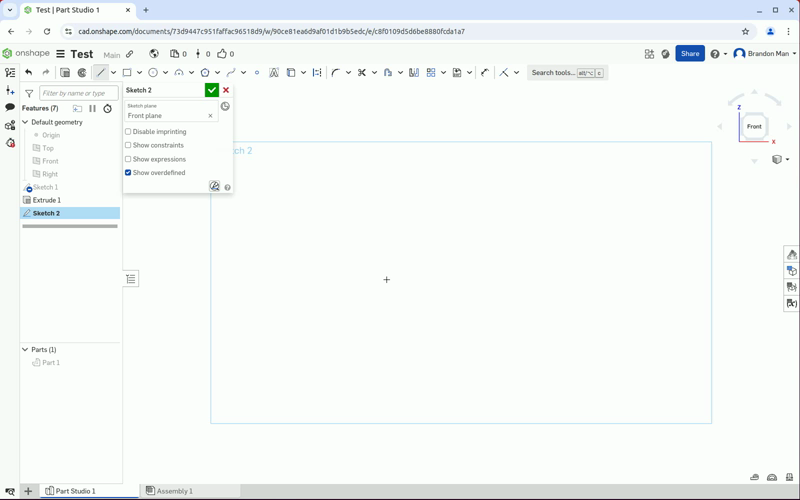
click(386, 279)
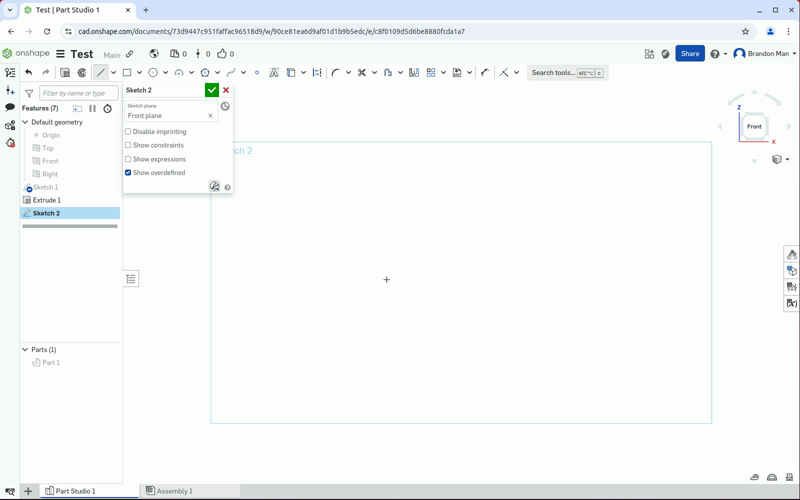
key_up(shift)
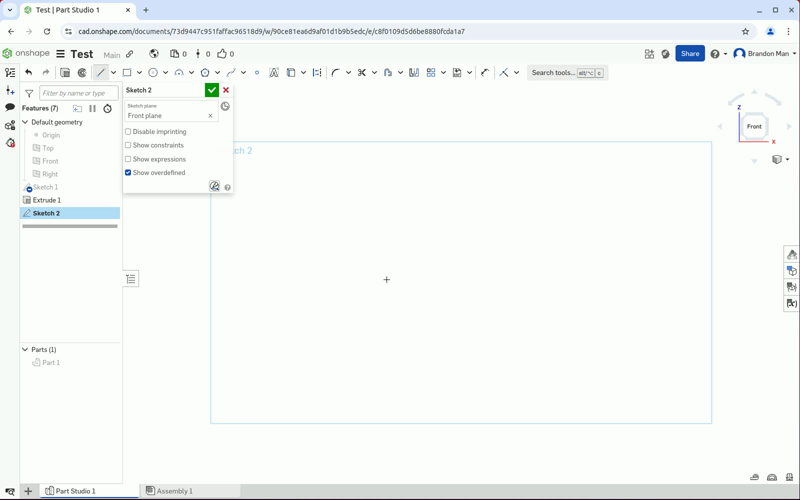
key_down(shift)
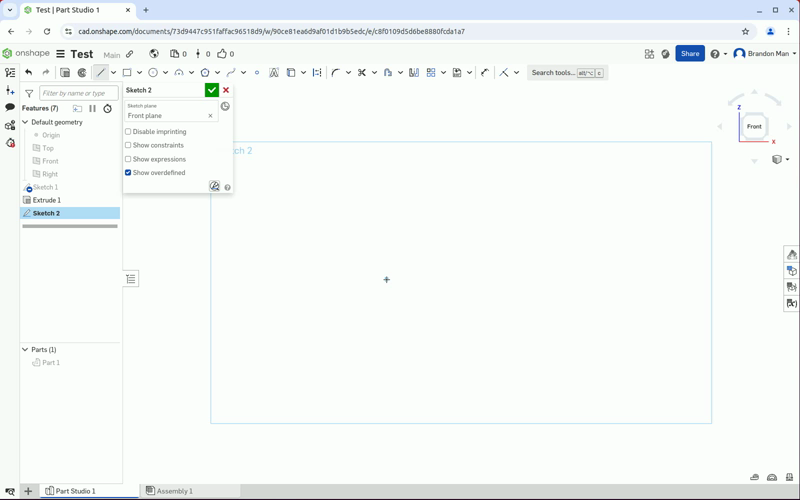
mouse_move(417, 279)
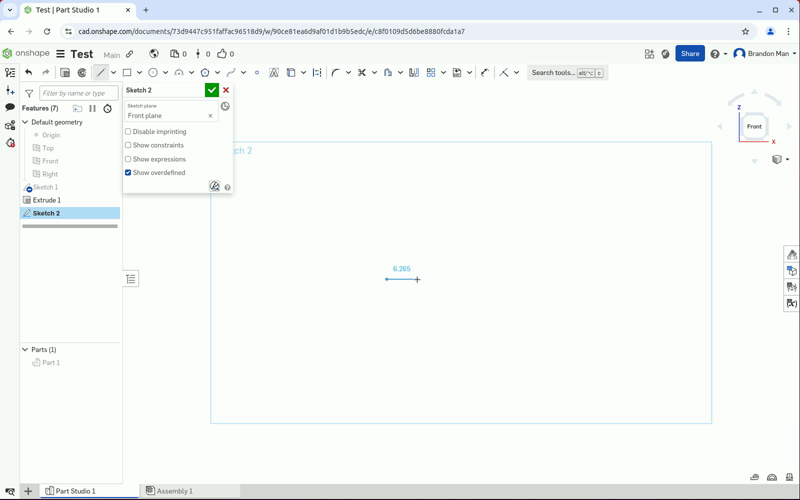
mouse_move(429, 279)
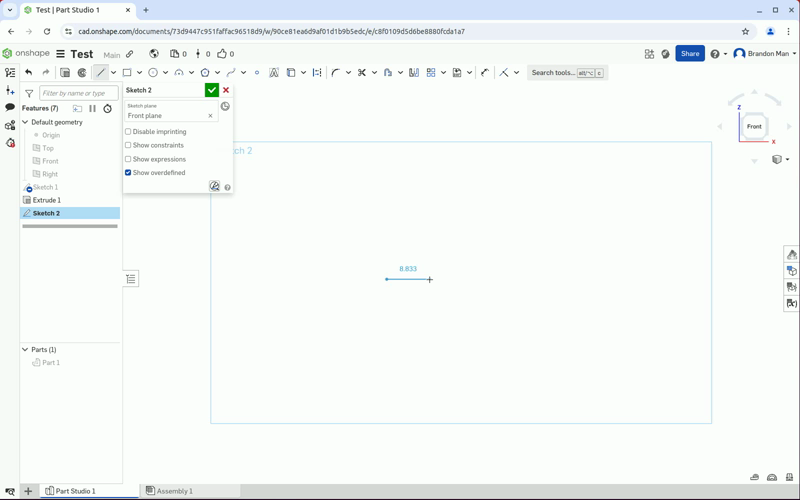
click(429, 279)
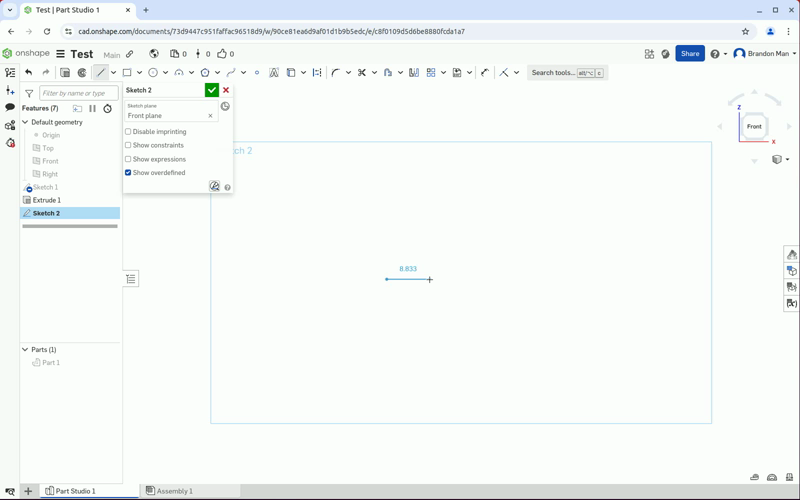
key_up(shift)
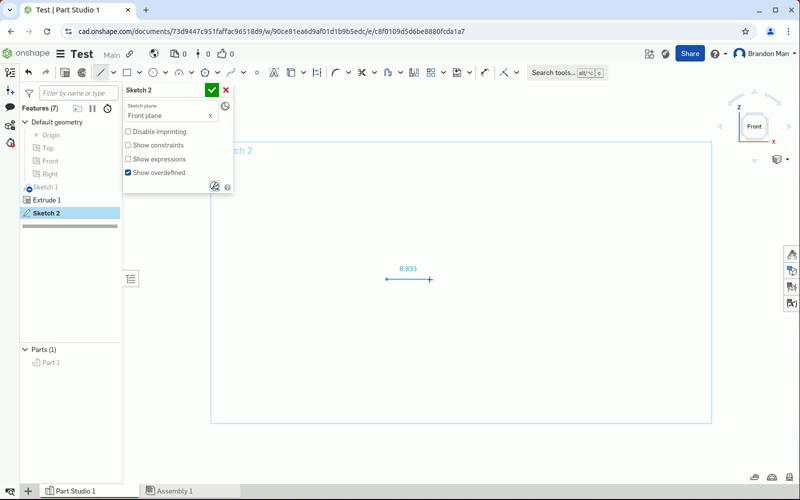
key_down(shift)
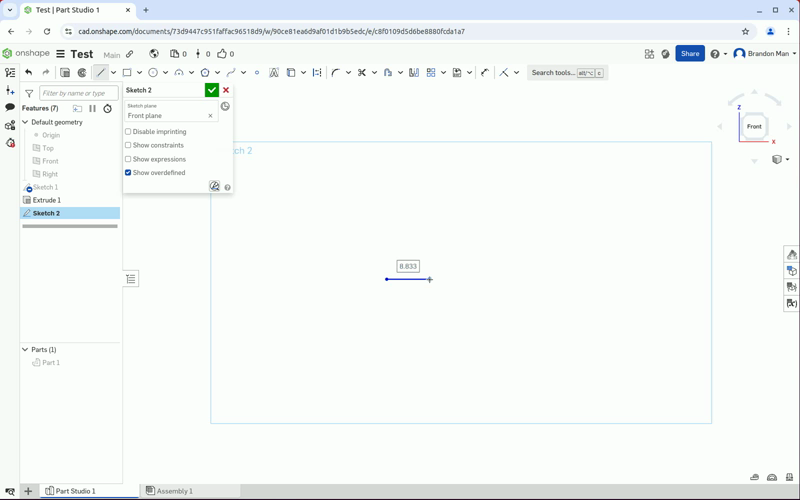
mouse_move(459, 279)
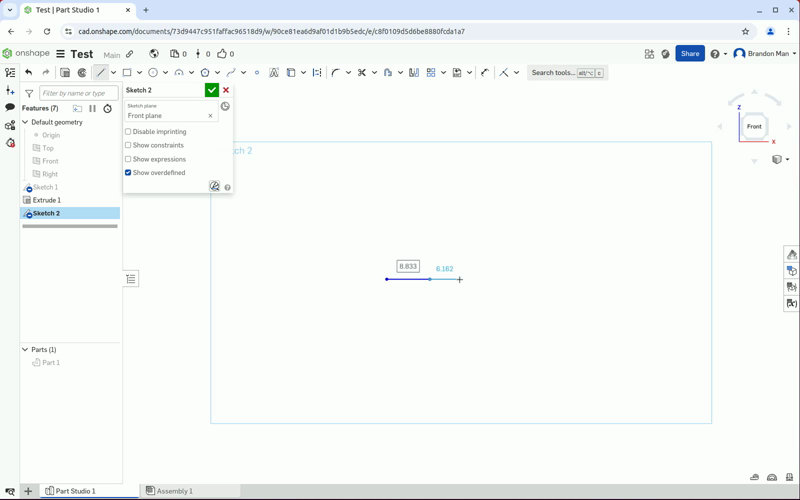
mouse_move(429, 240)
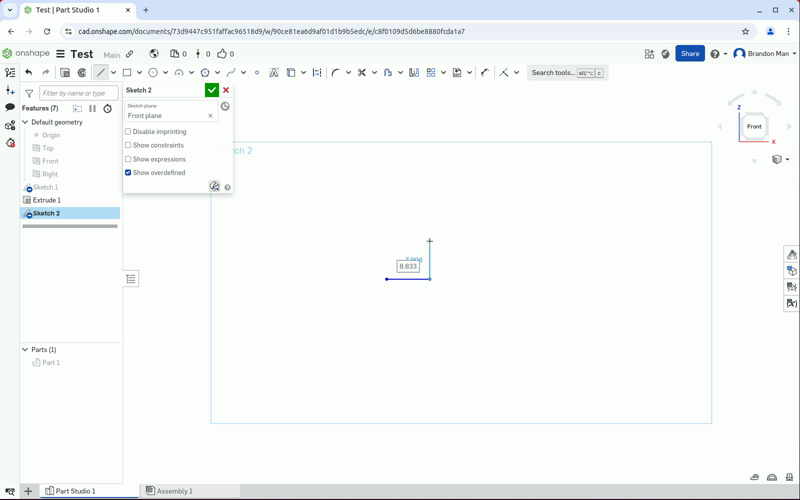
click(429, 240)
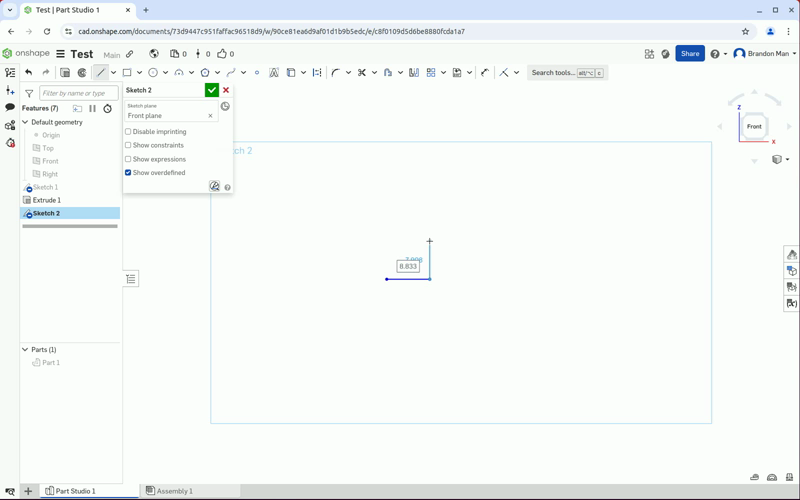
key_up(shift)
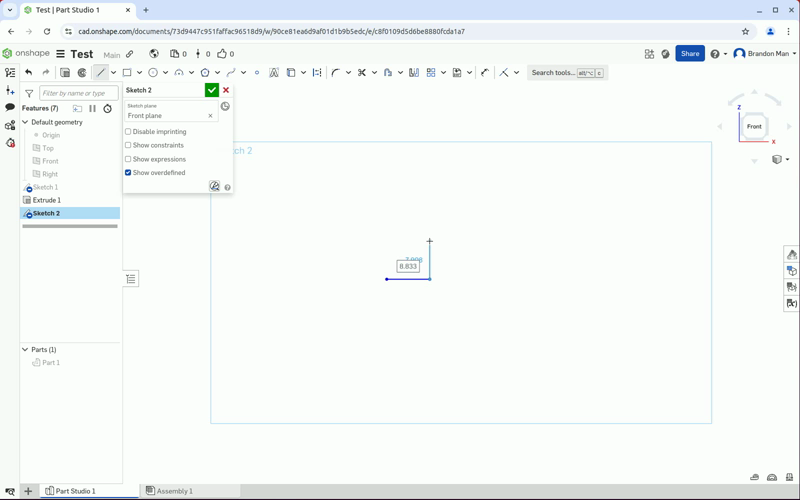
key_down(shift)
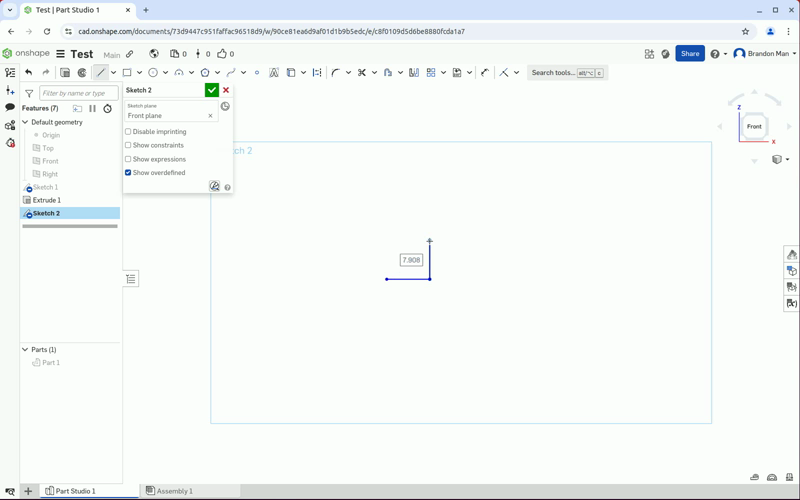
mouse_move(459, 240)
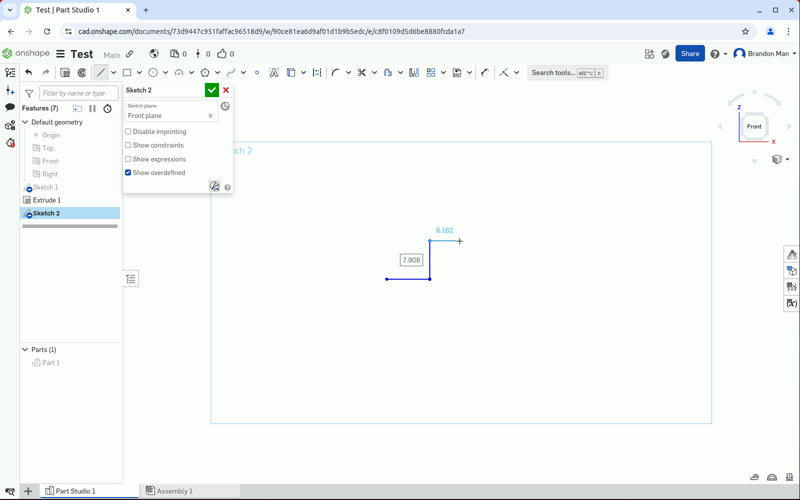
mouse_move(386, 240)
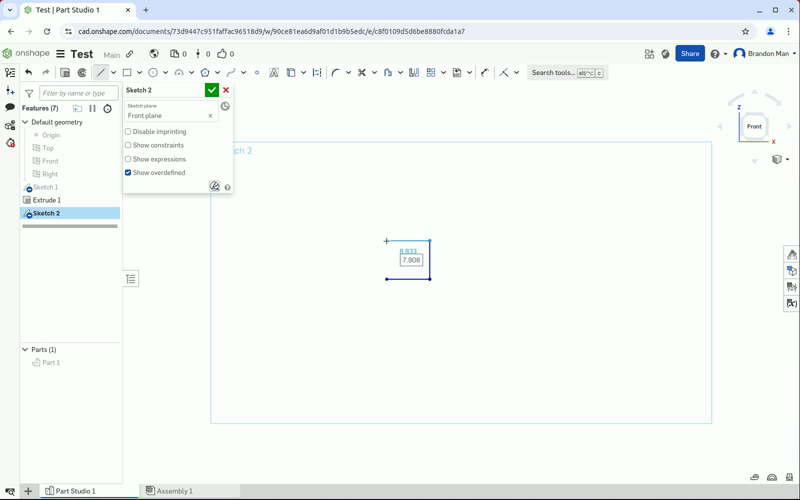
click(386, 240)
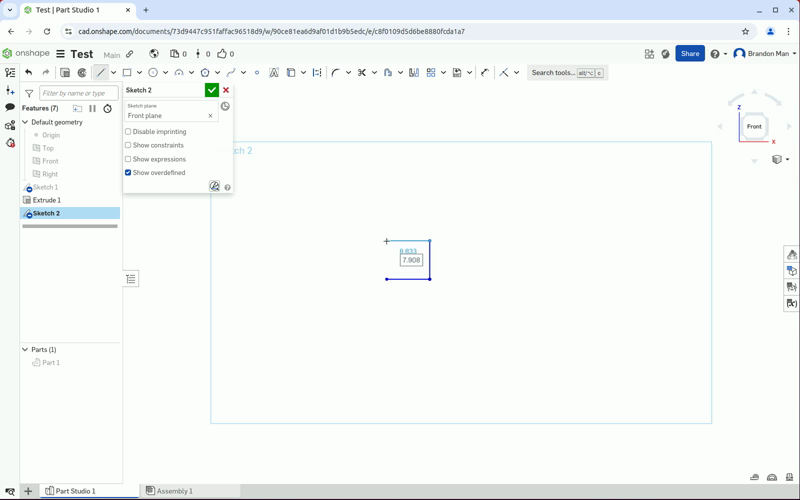
key_up(shift)
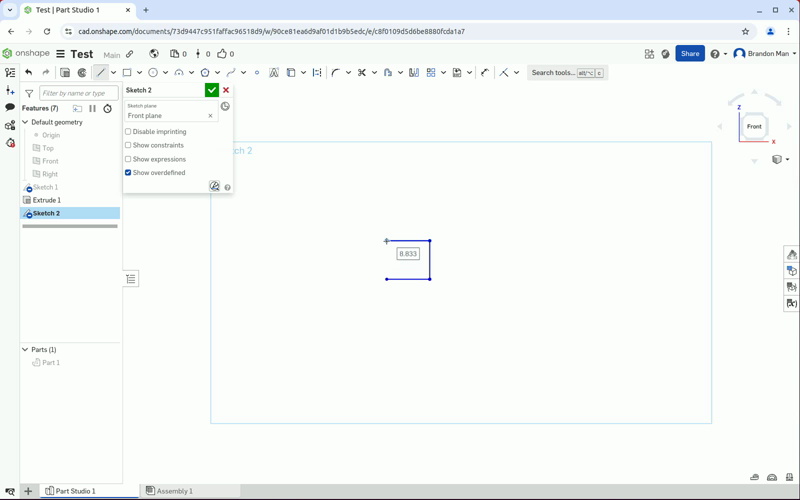
mouse_move(417, 240)
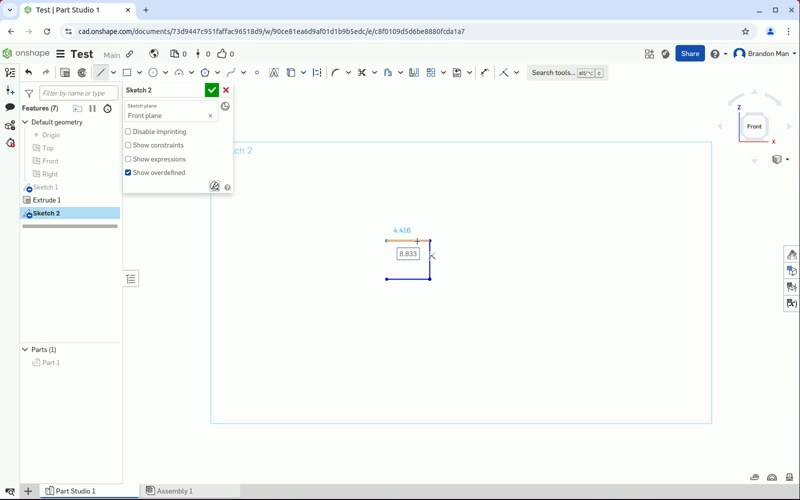
key_down(shift)
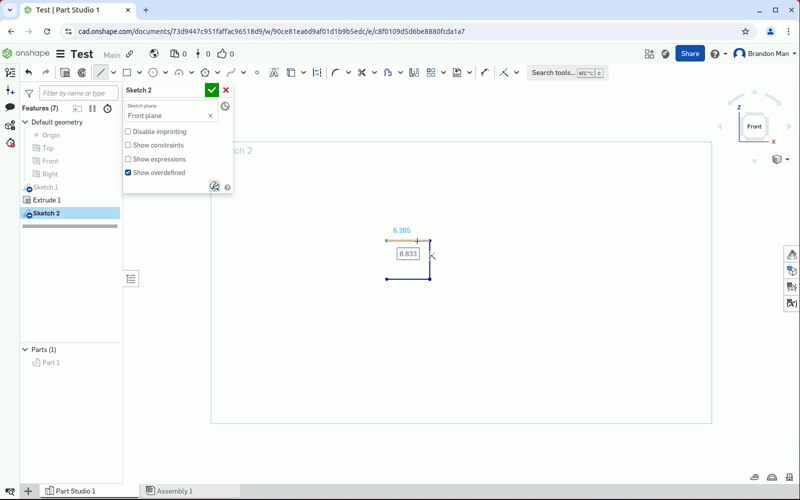
mouse_move(386, 279)
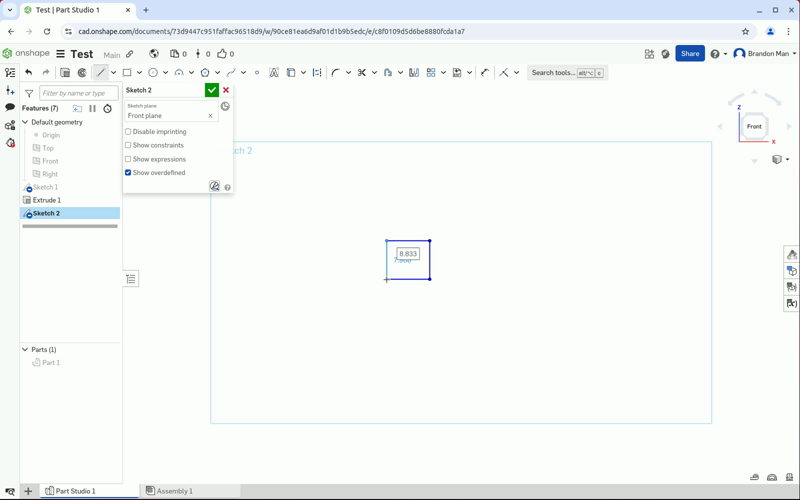
key_up(shift)
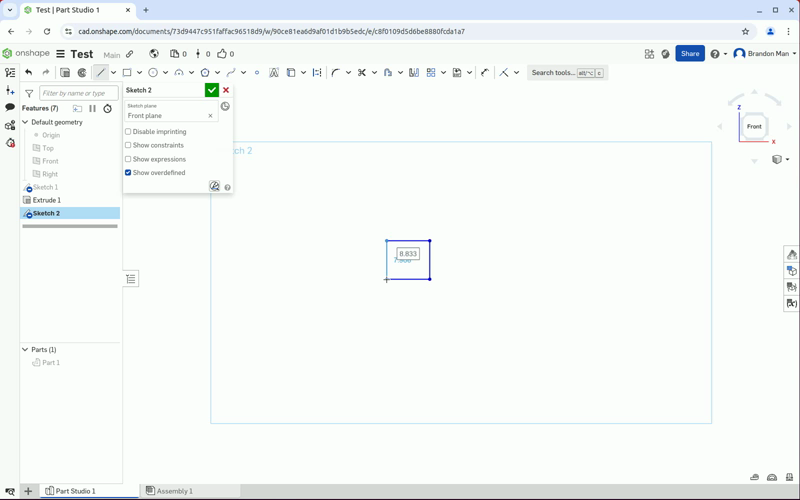
click(386, 279)
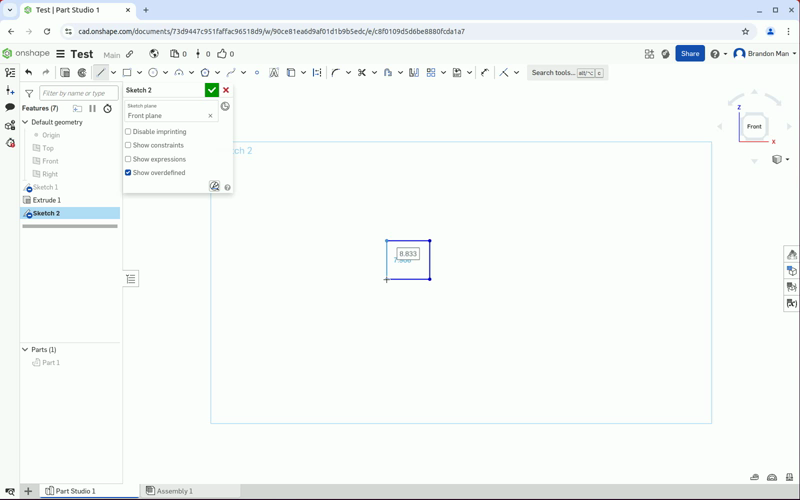
key(esc)
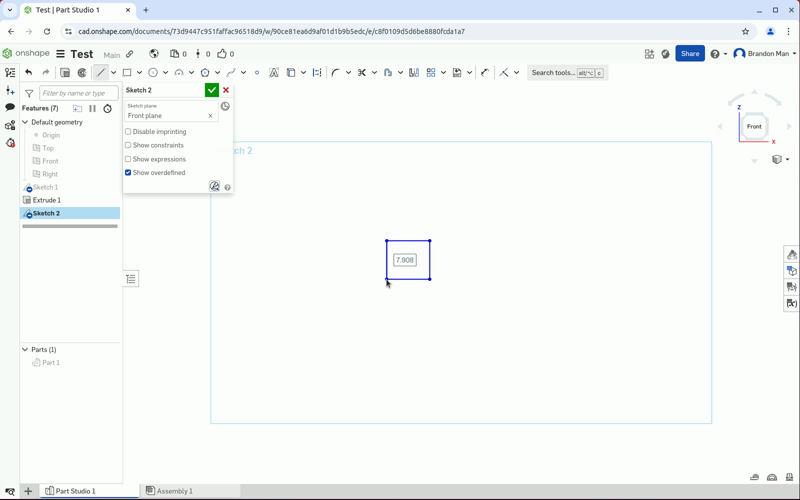
mouse_move(408, 253)
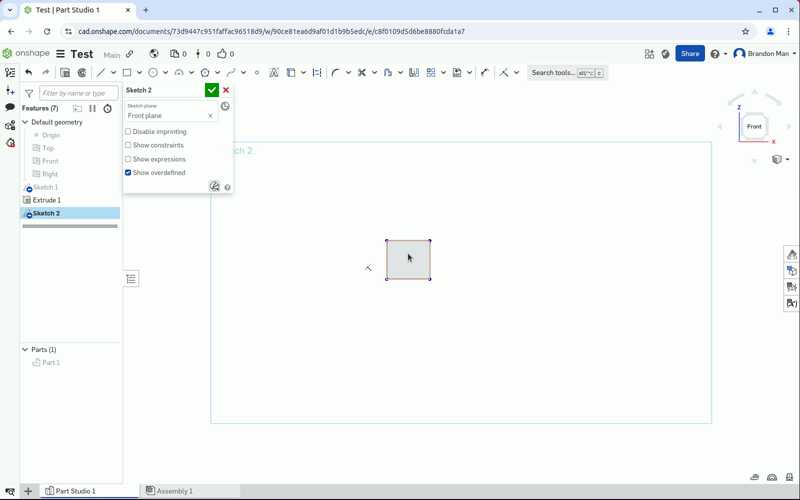
scroll(6)
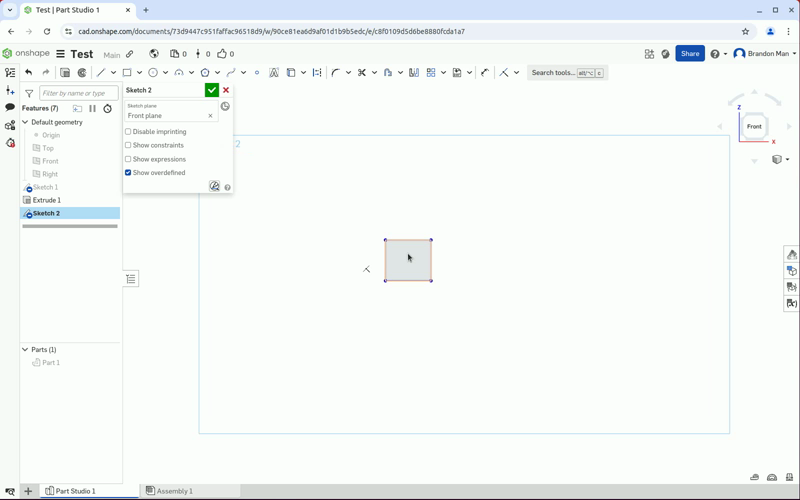
scroll(6)
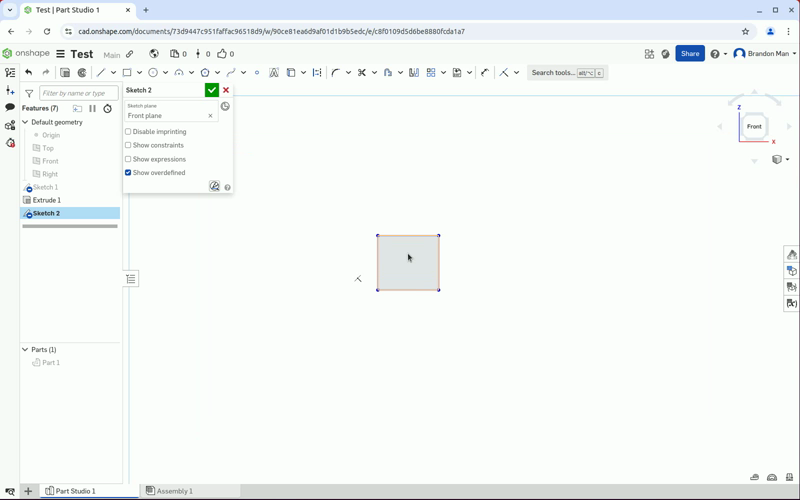
scroll(6)
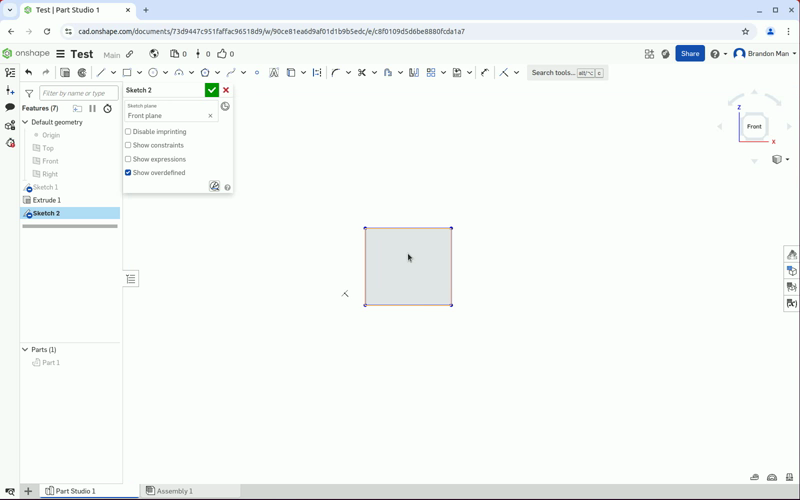
scroll(6)
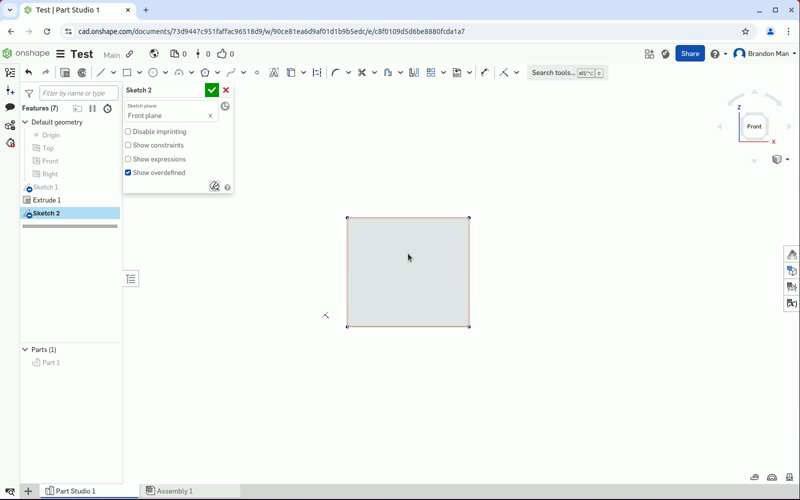
scroll(6)
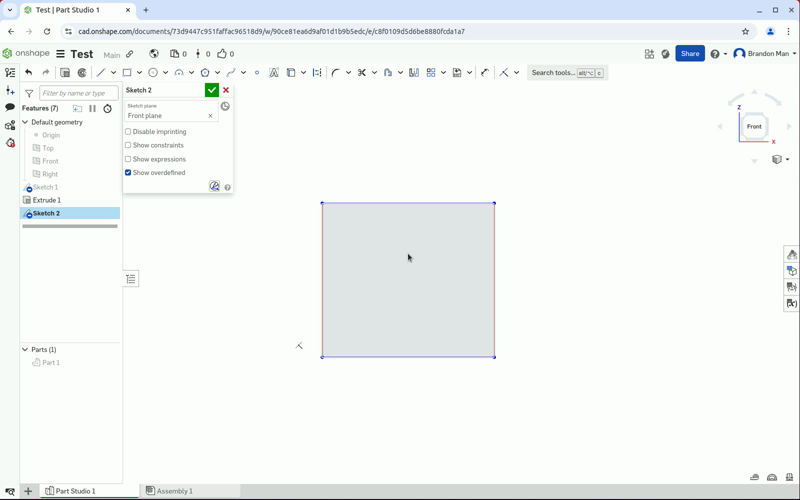
scroll(6)
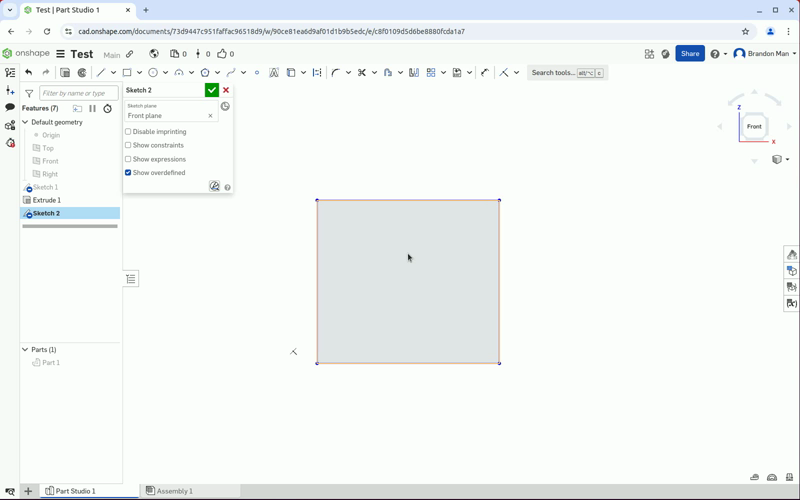
scroll(6)
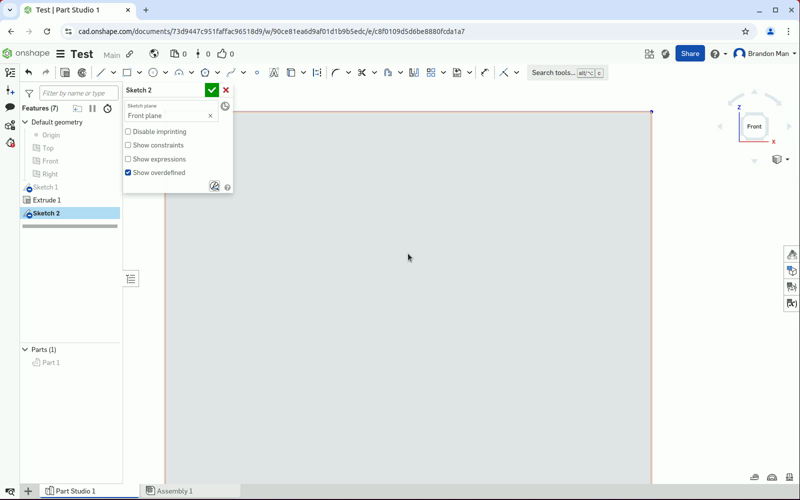
click(408, 253)
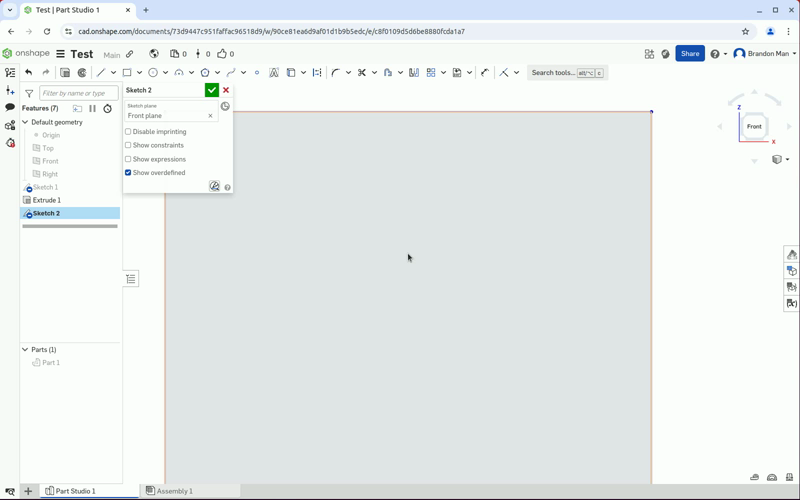
scroll(-6)
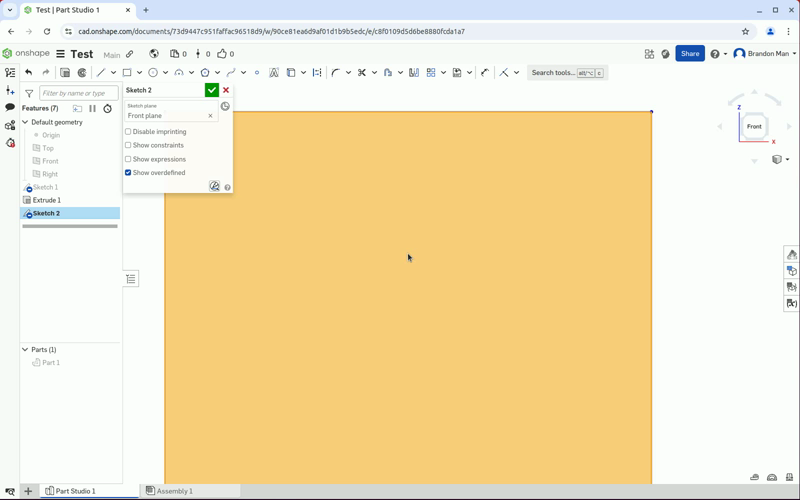
scroll(-6)
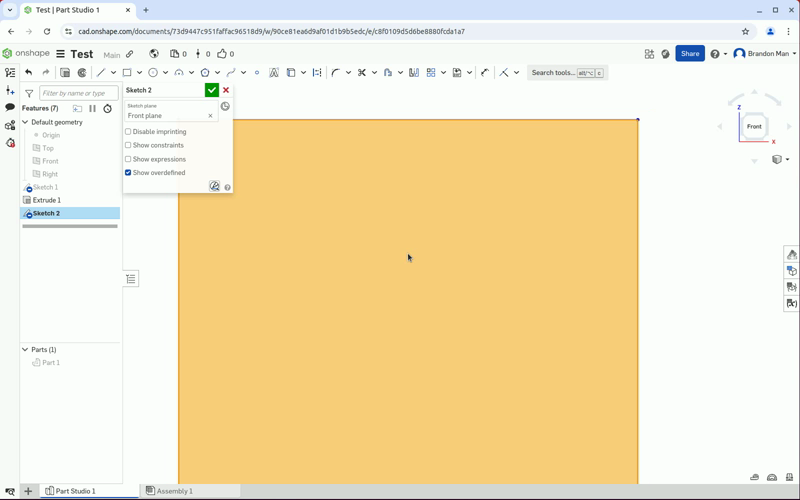
scroll(-6)
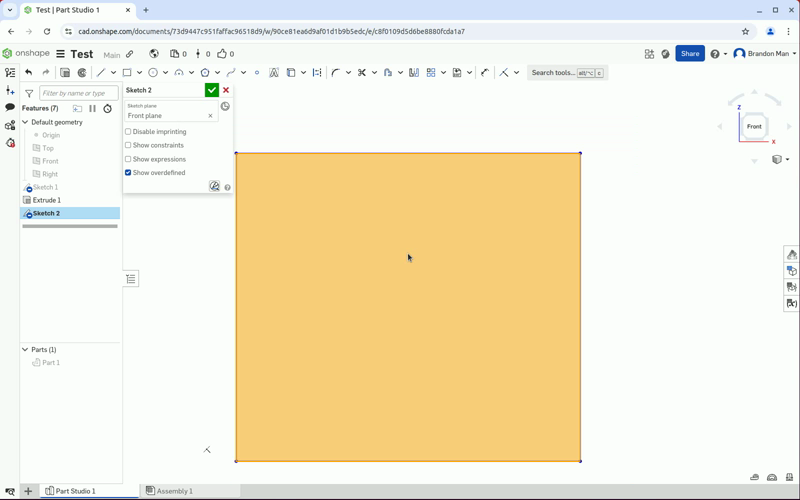
scroll(-6)
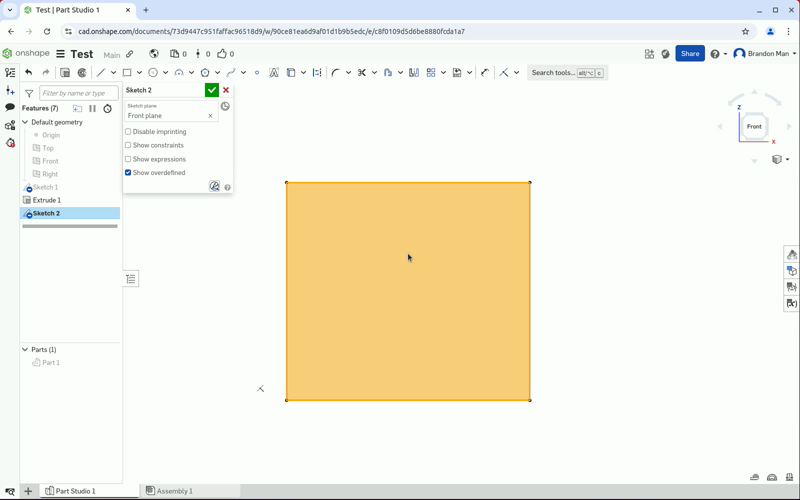
scroll(-6)
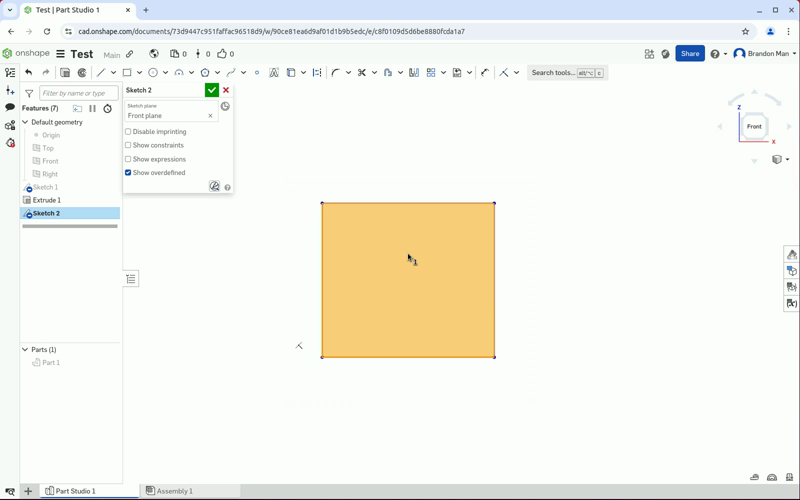
scroll(-6)
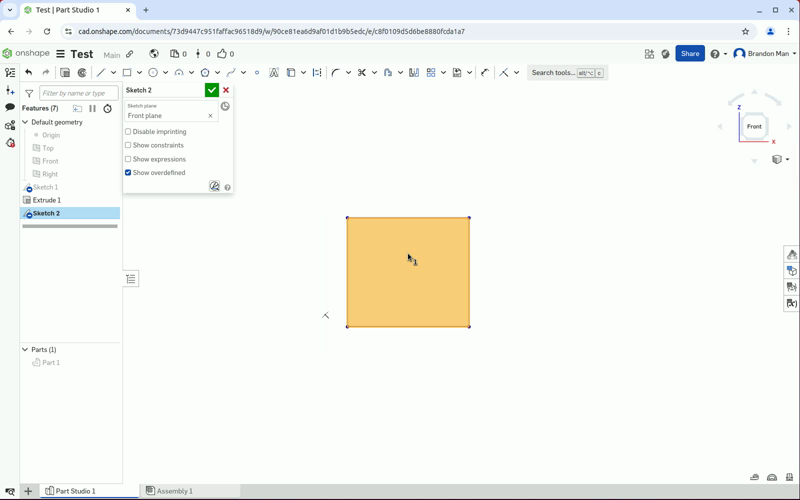
scroll(-6)
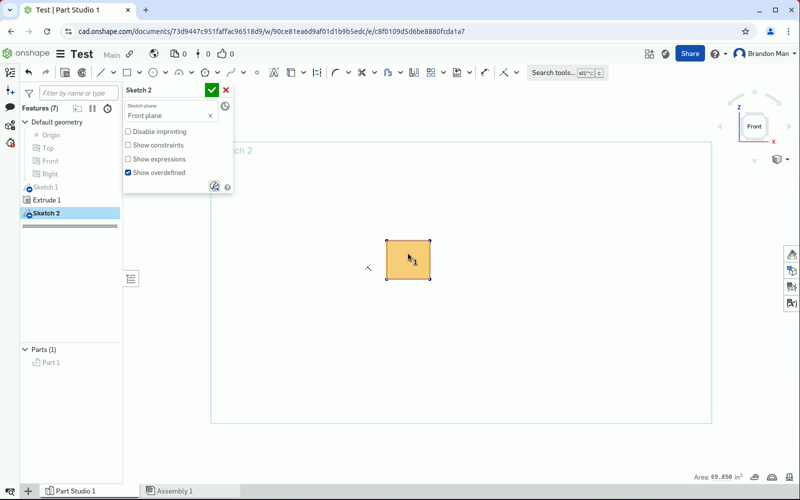
mouse_move(73, 352)
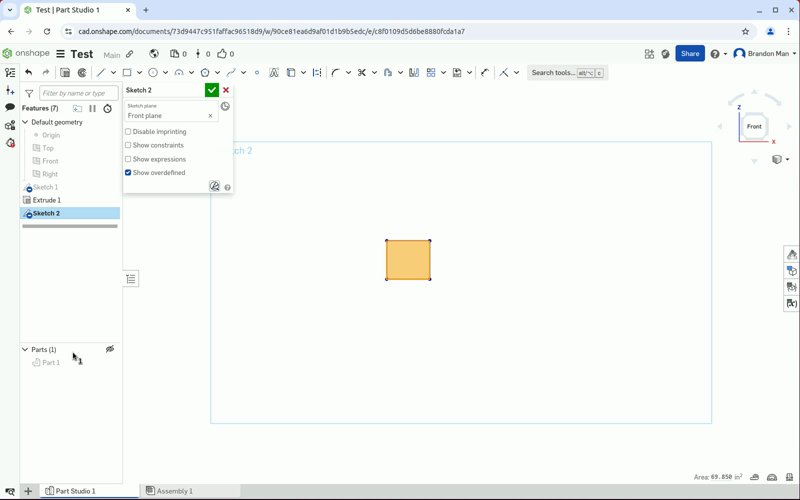
key(shift+y)
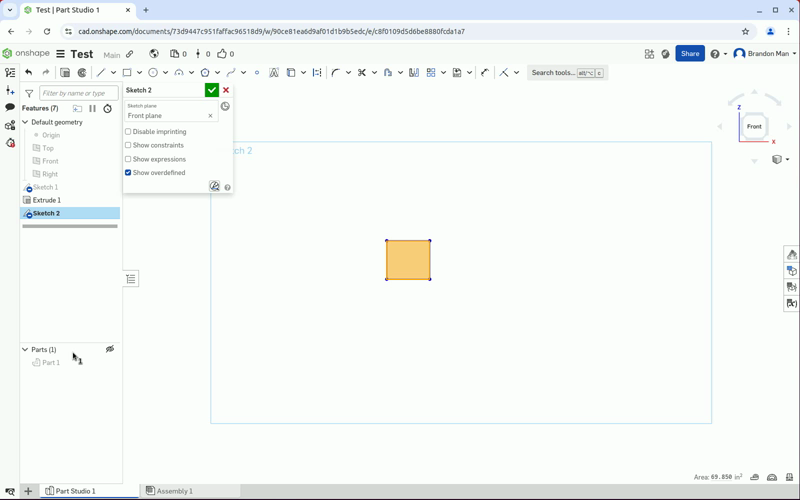
key(shift+e)
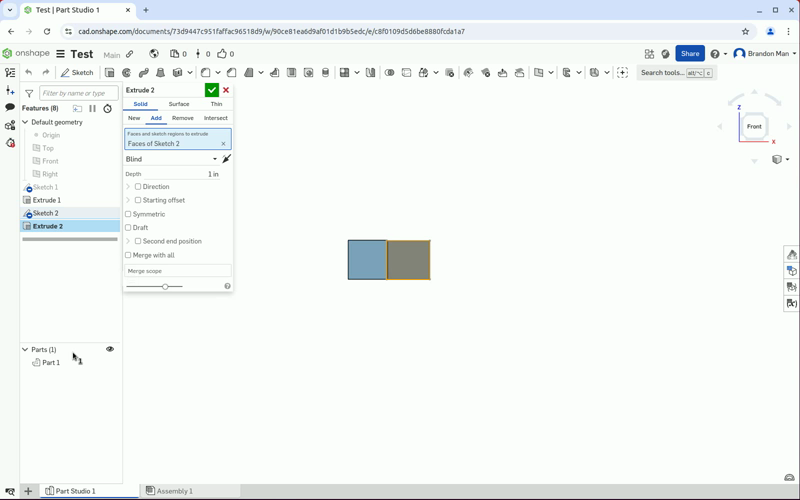
mouse_move(143, 106)
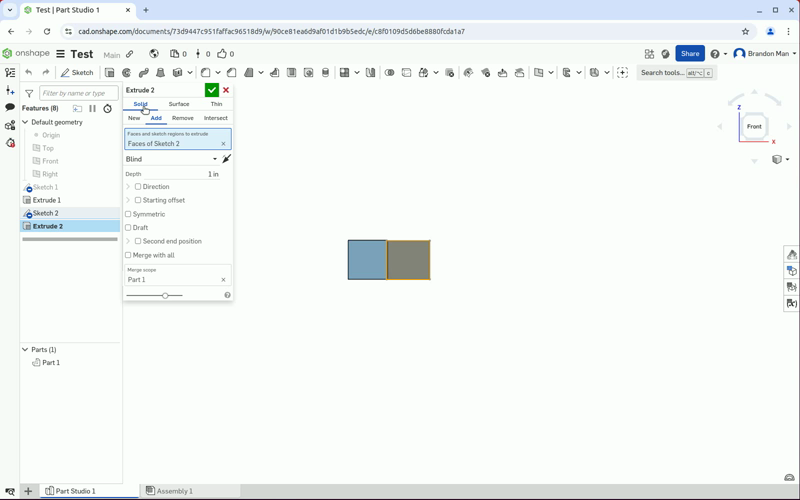
click(143, 106)
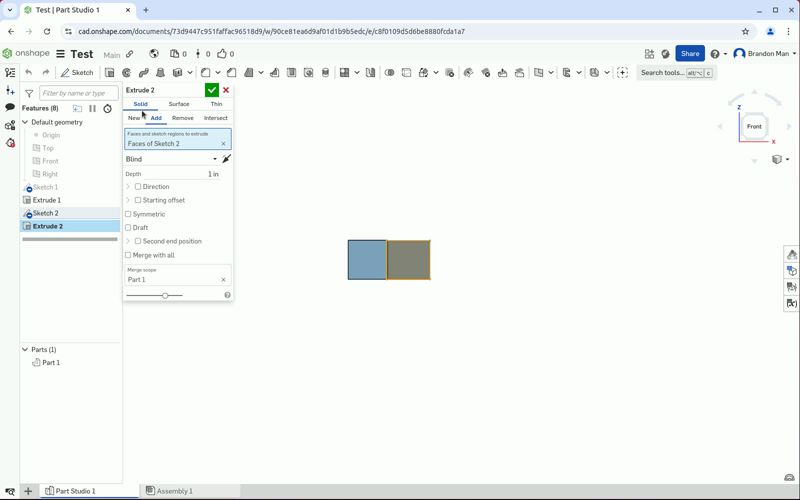
mouse_move(137, 120)
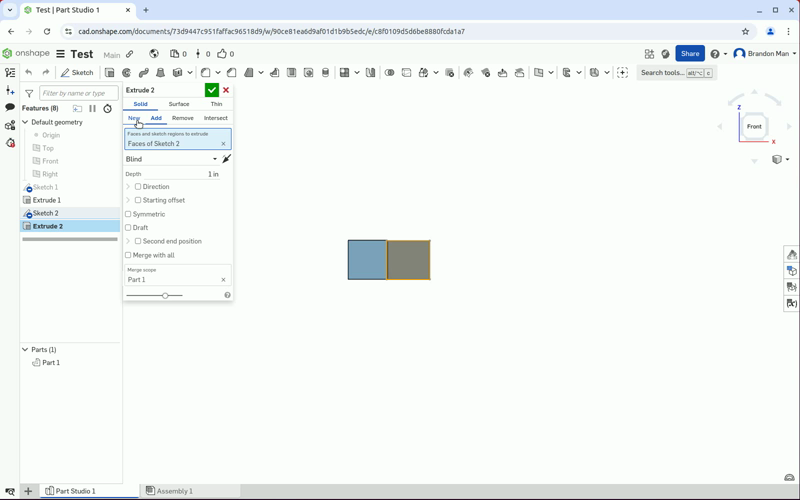
click(137, 120)
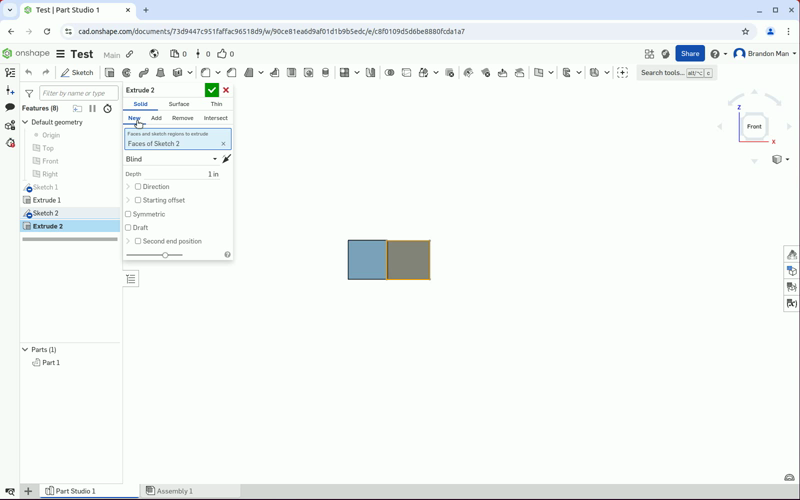
key(tab, 4)
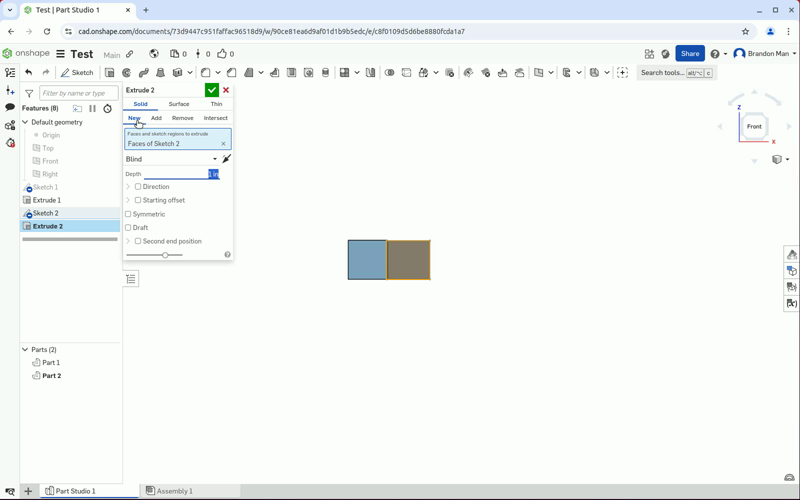
text(15.646)
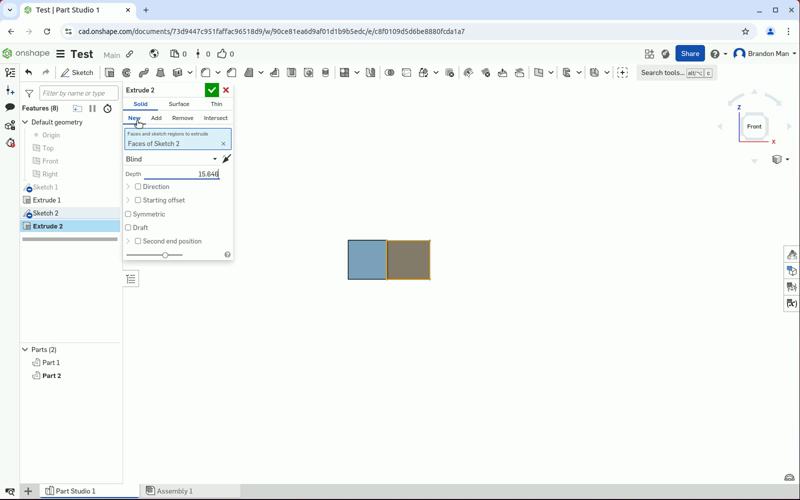
key(enter)
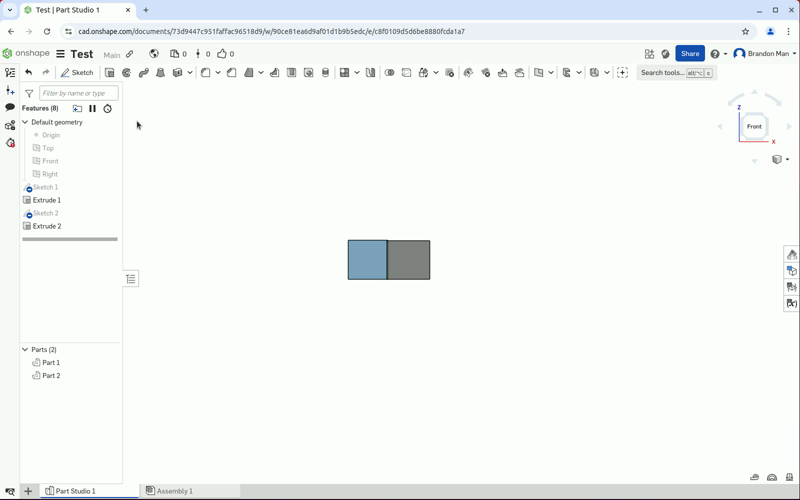
key(shift+h)
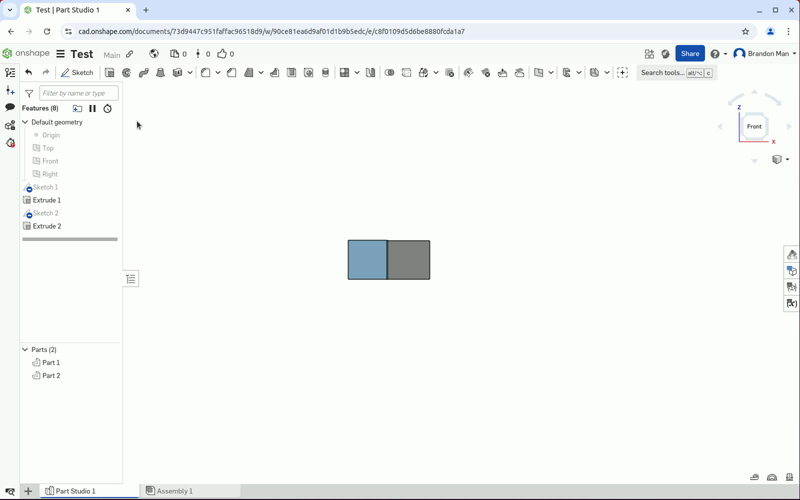
key(shift+h)
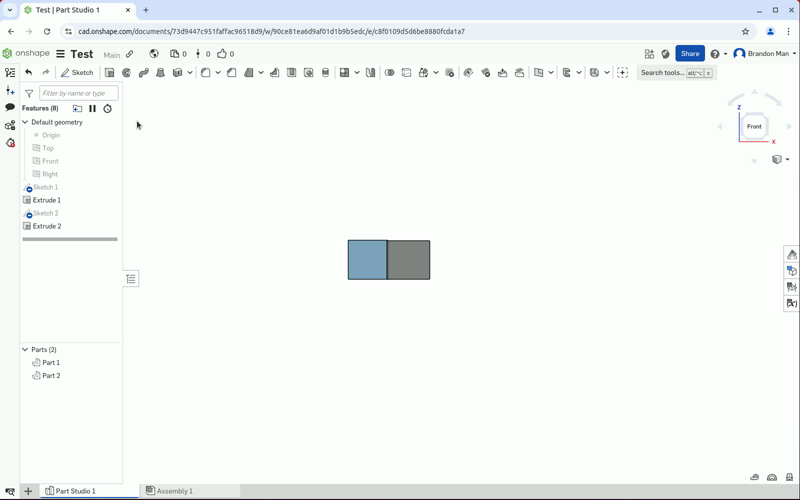
mouse_move(73, 189)
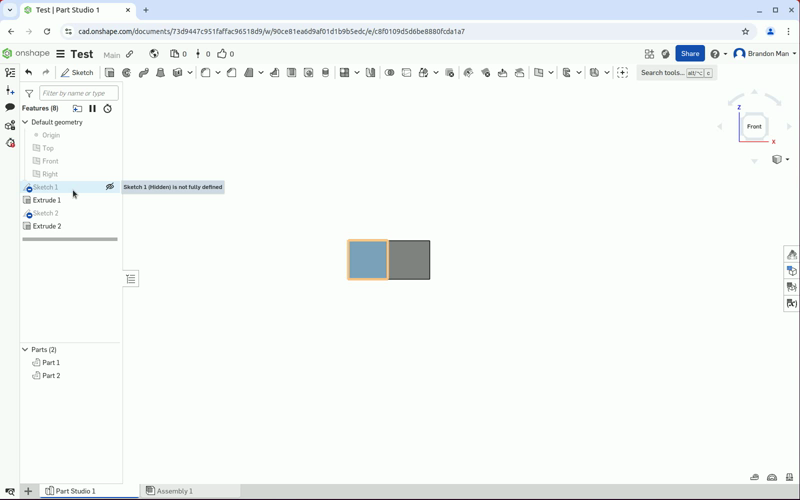
click(73, 189)
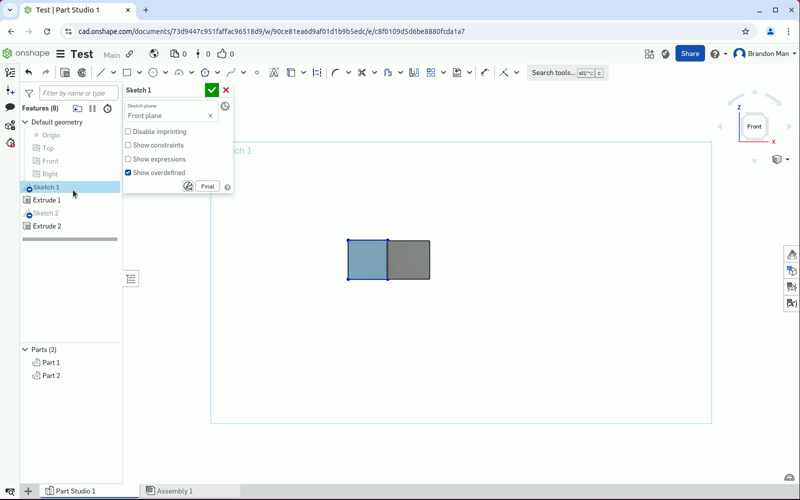
mouse_move(229, 92)
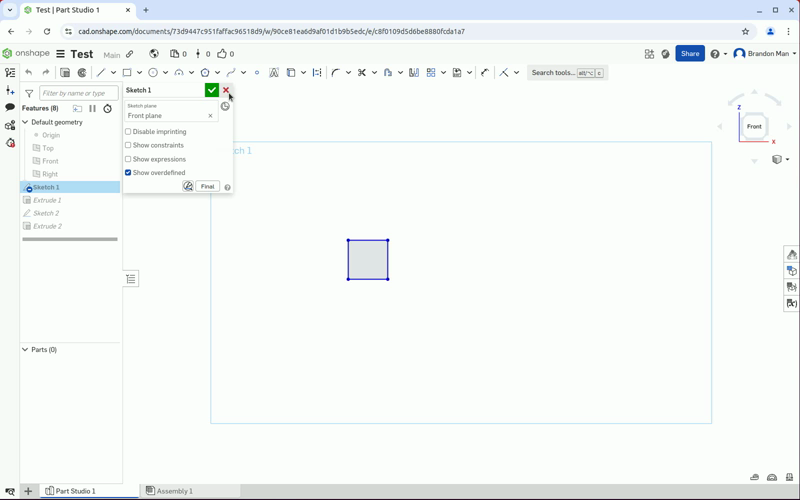
click(229, 92)
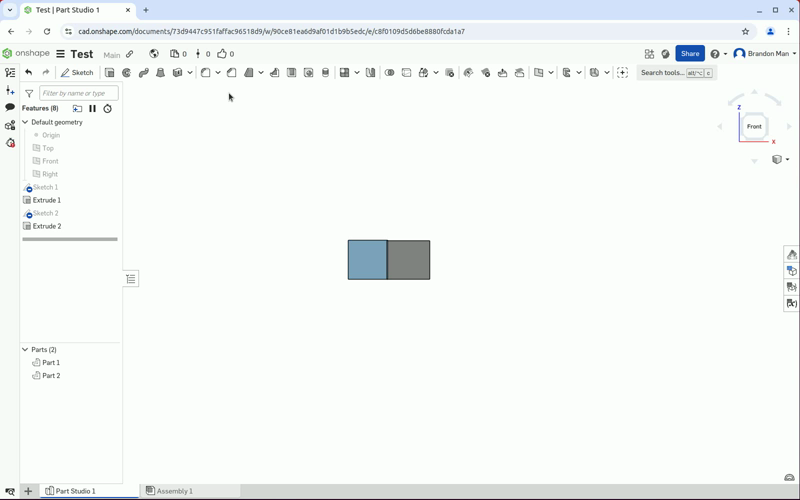
mouse_move(541, 75)
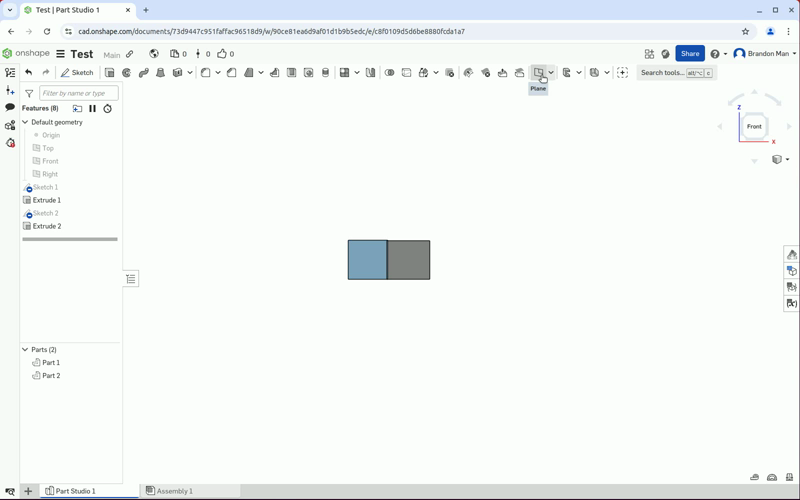
click(541, 75)
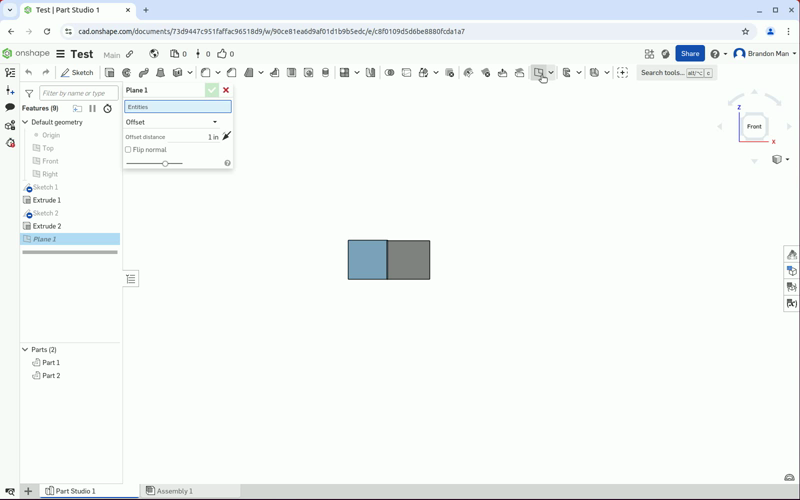
mouse_move(73, 163)
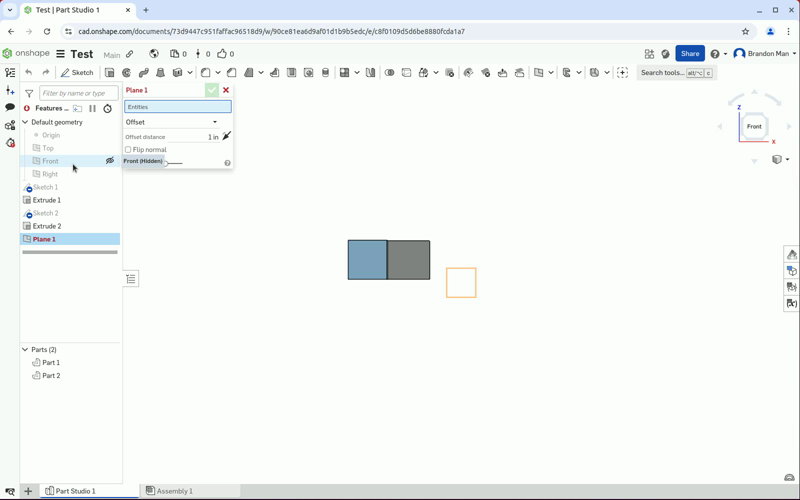
click(73, 163)
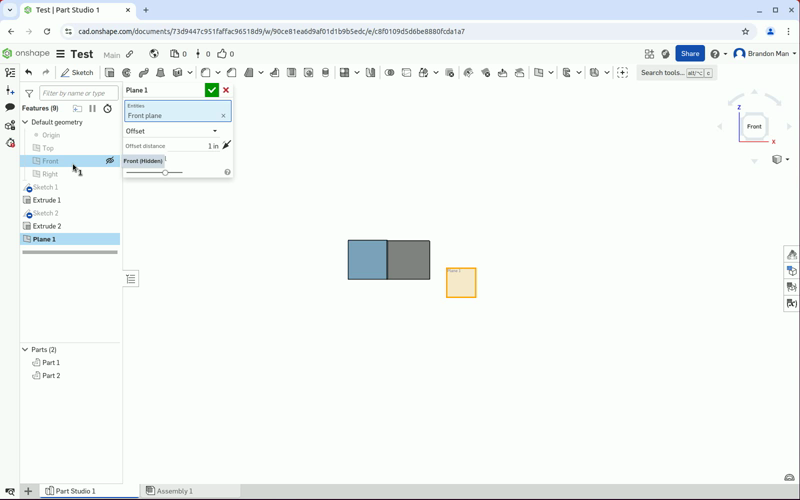
key(tab, 2)
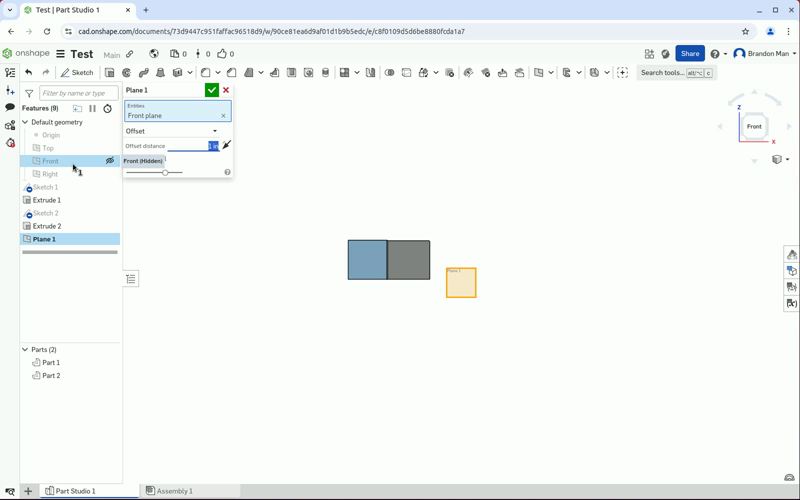
text(15.652)
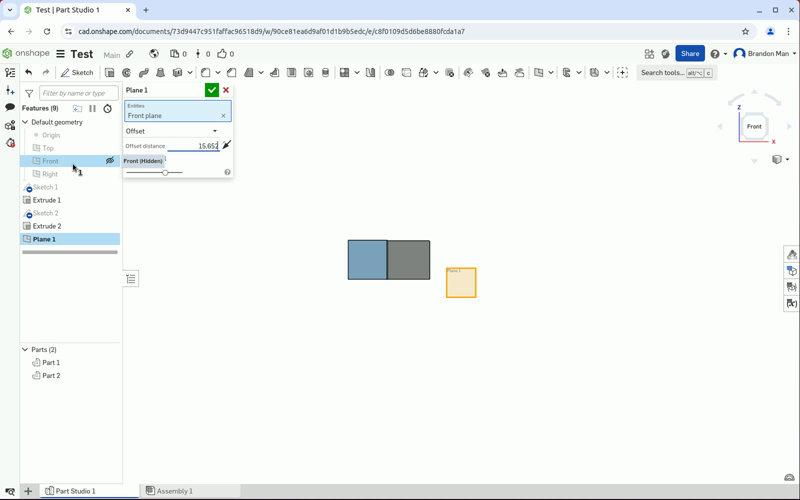
key(enter, 2)
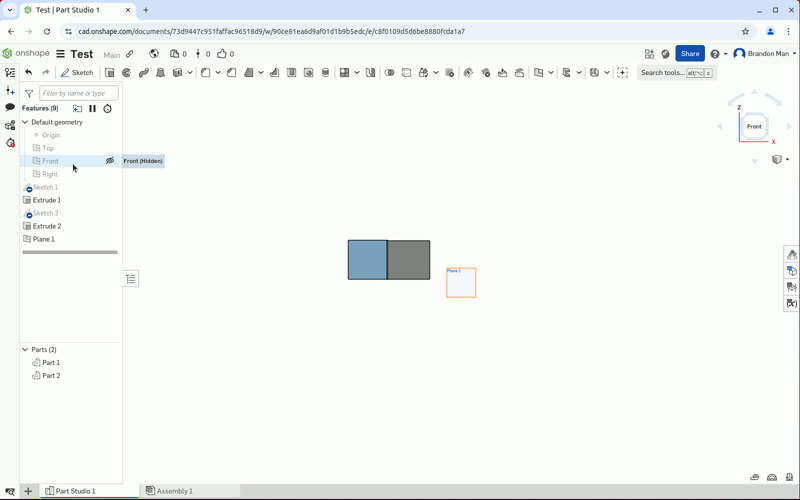
key(shift+s)
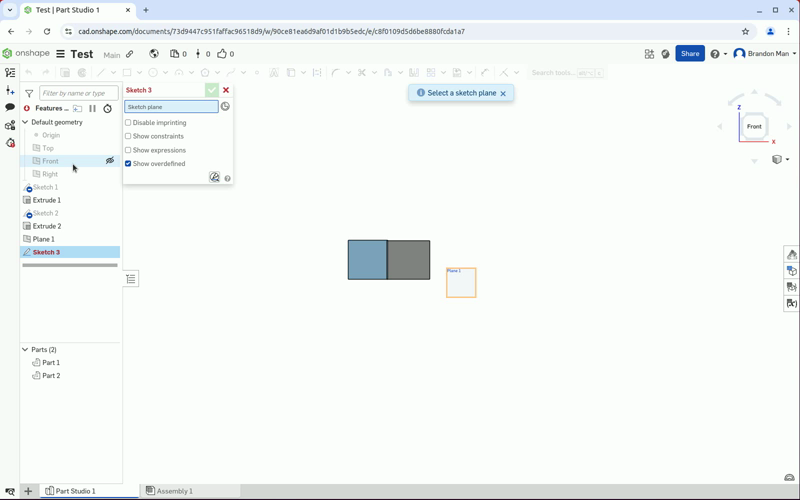
mouse_move(73, 241)
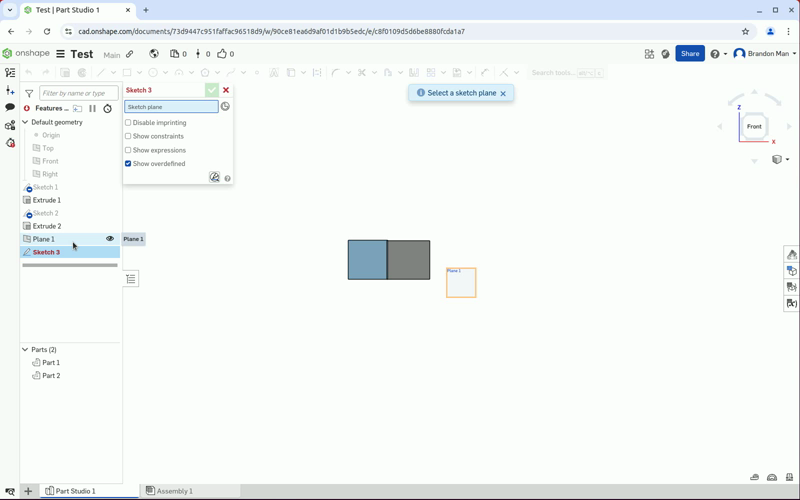
click(73, 241)
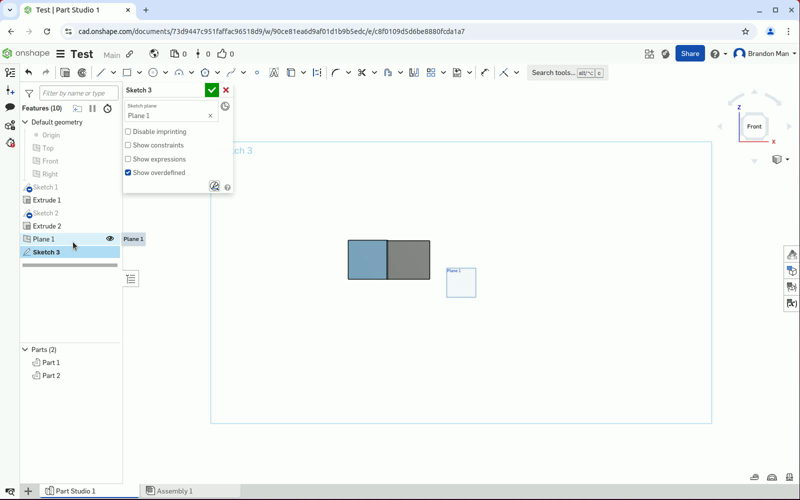
mouse_move(73, 352)
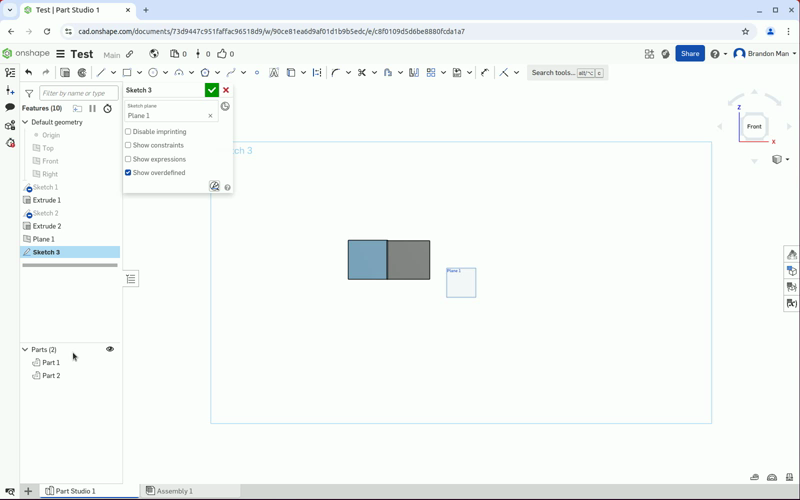
key(y)
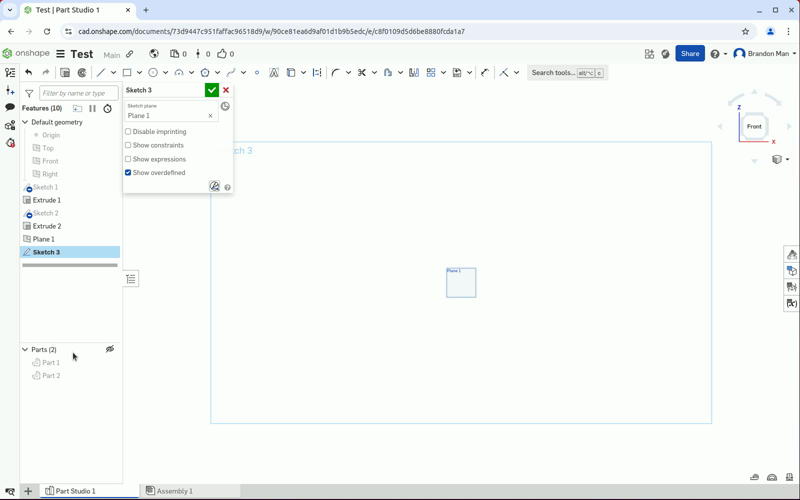
key(l)
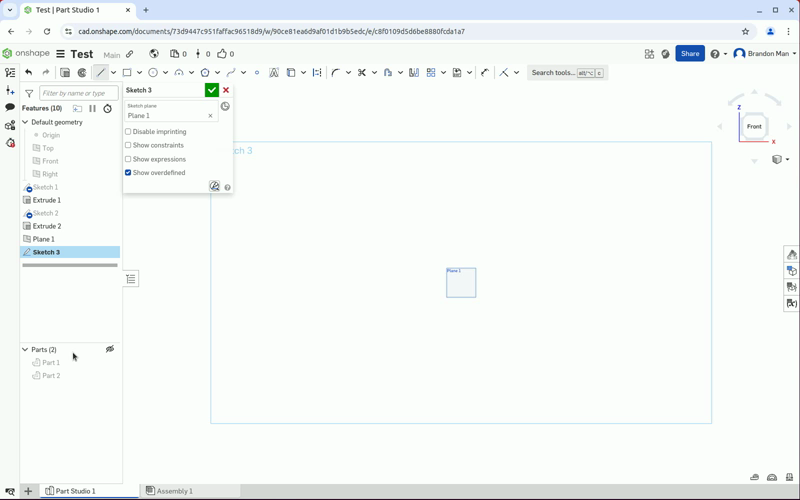
key_down(shift)
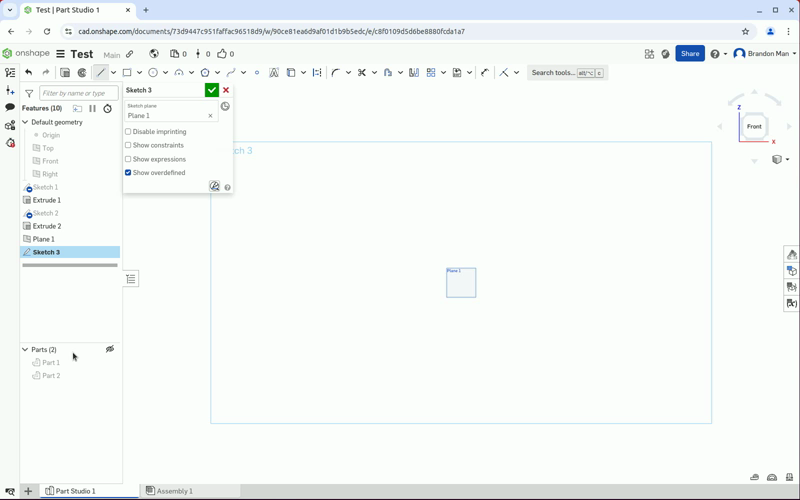
mouse_move(388, 279)
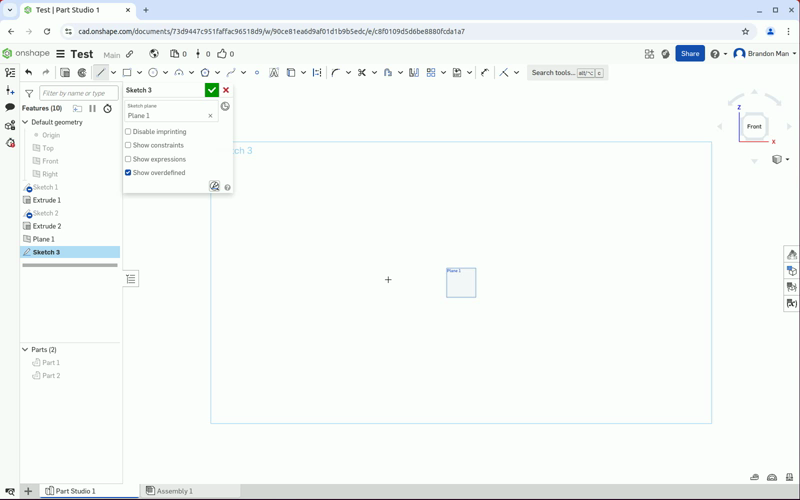
click(388, 279)
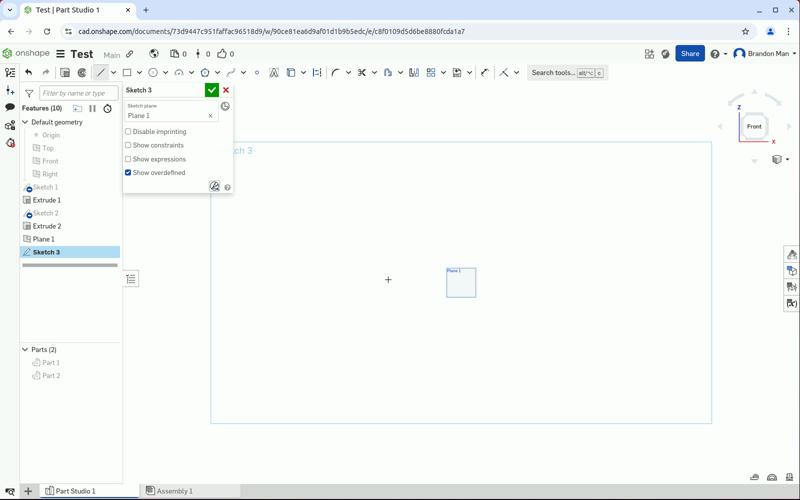
key_up(shift)
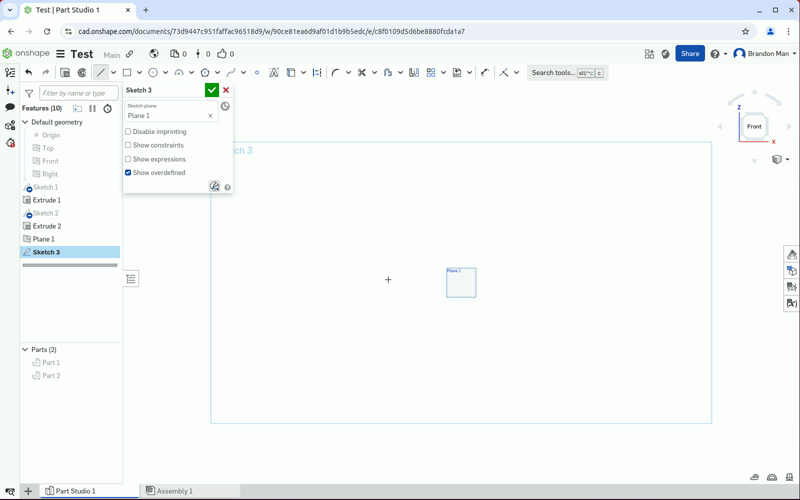
key_down(shift)
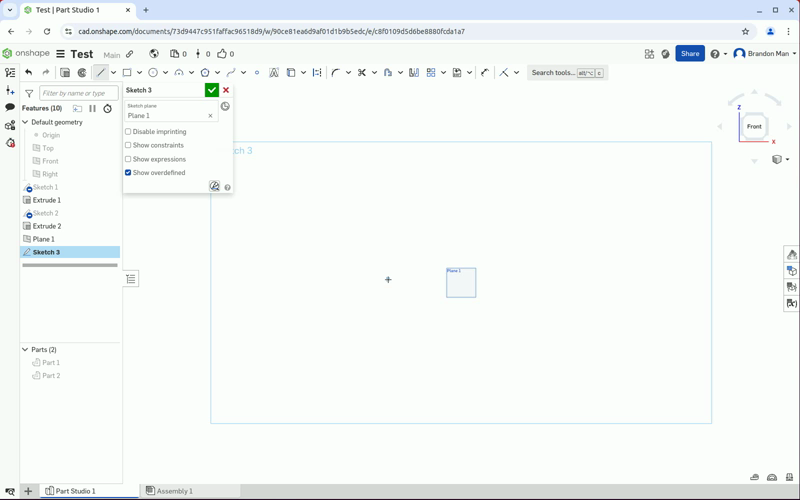
mouse_move(418, 279)
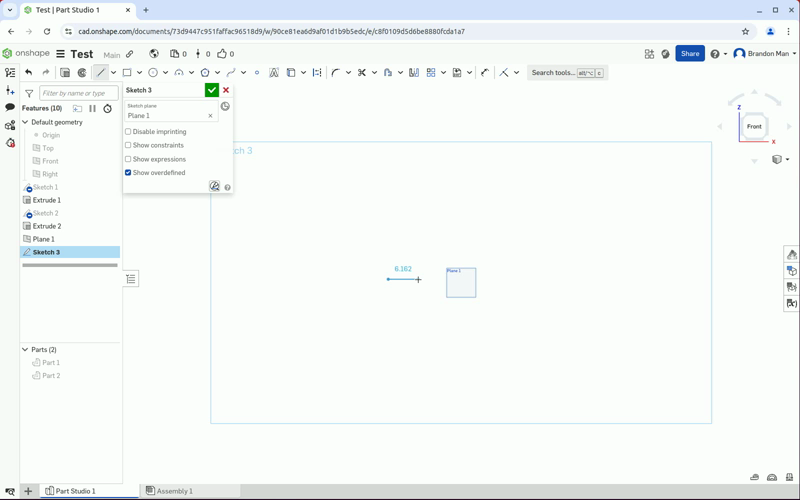
mouse_move(428, 279)
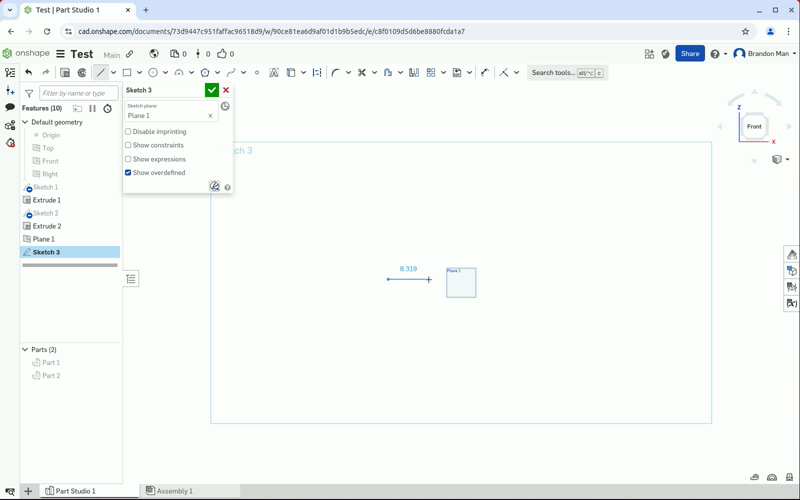
click(428, 279)
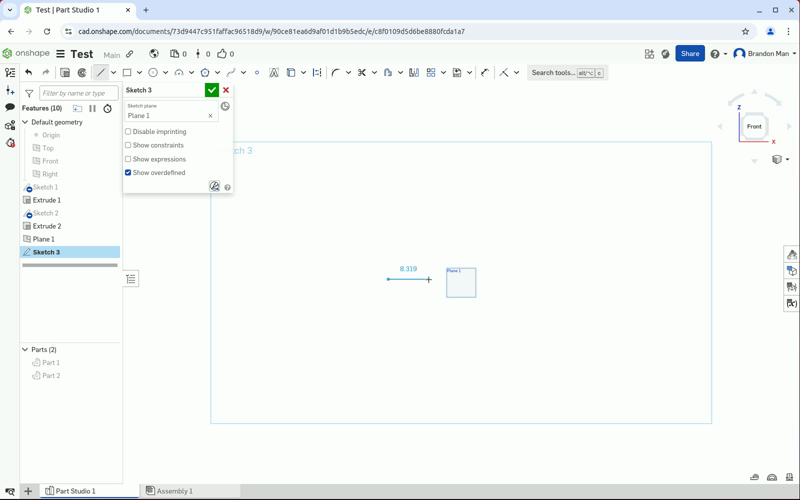
key_up(shift)
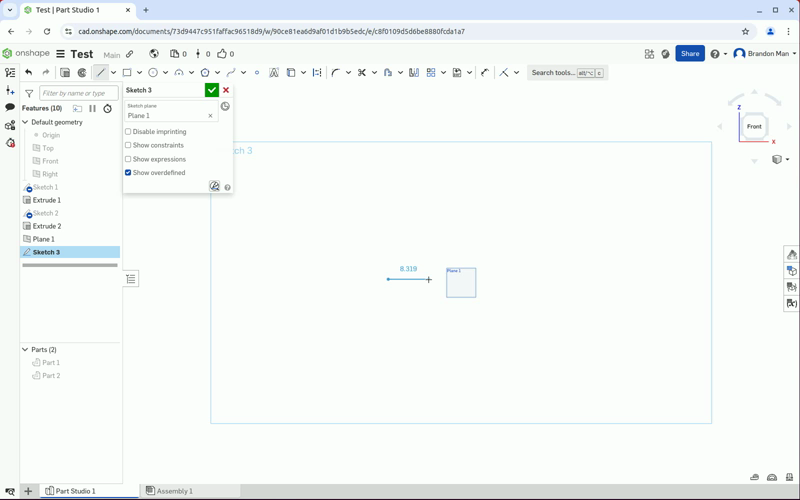
key_down(shift)
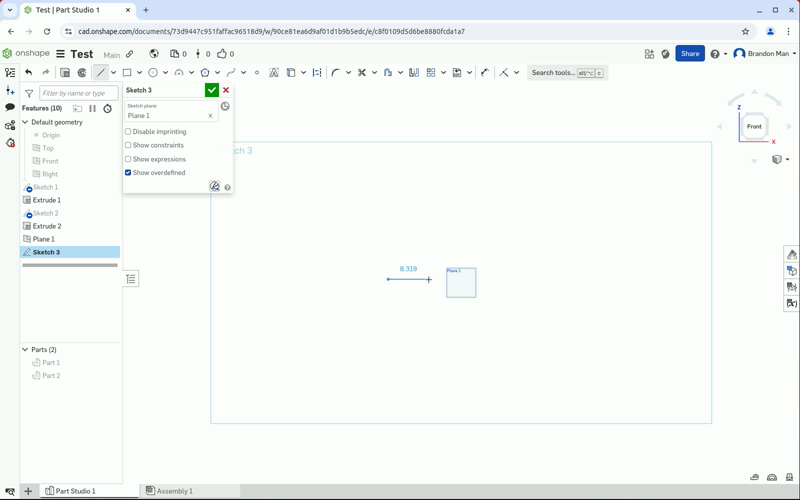
mouse_move(458, 279)
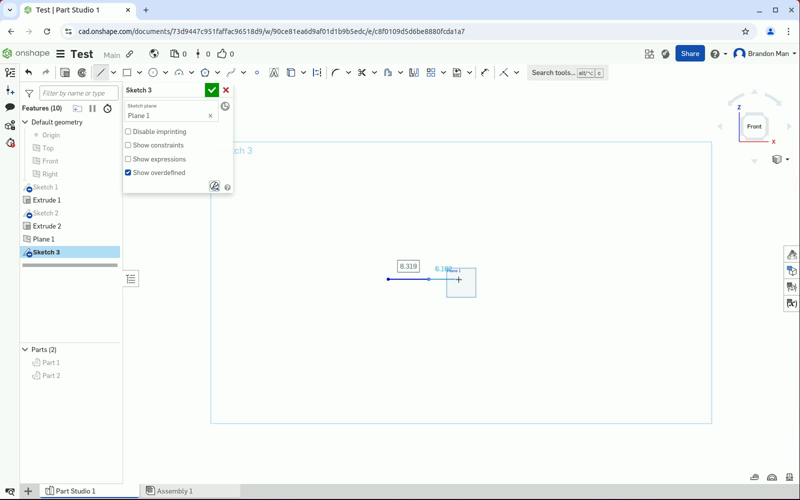
mouse_move(428, 240)
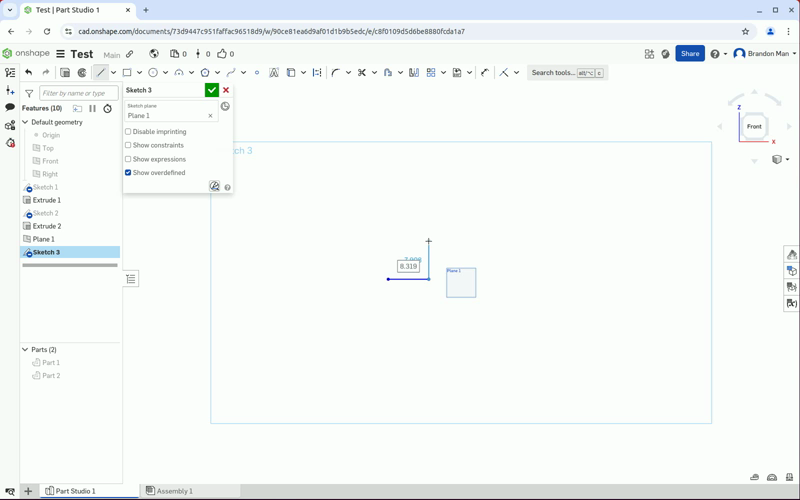
click(428, 240)
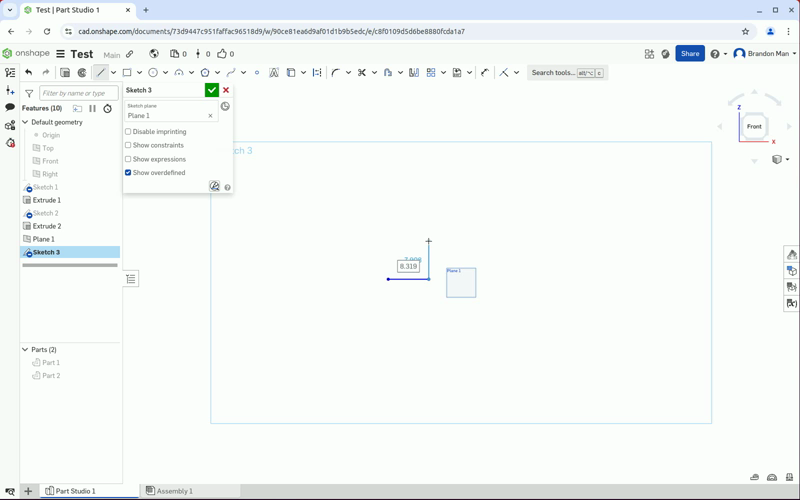
key_up(shift)
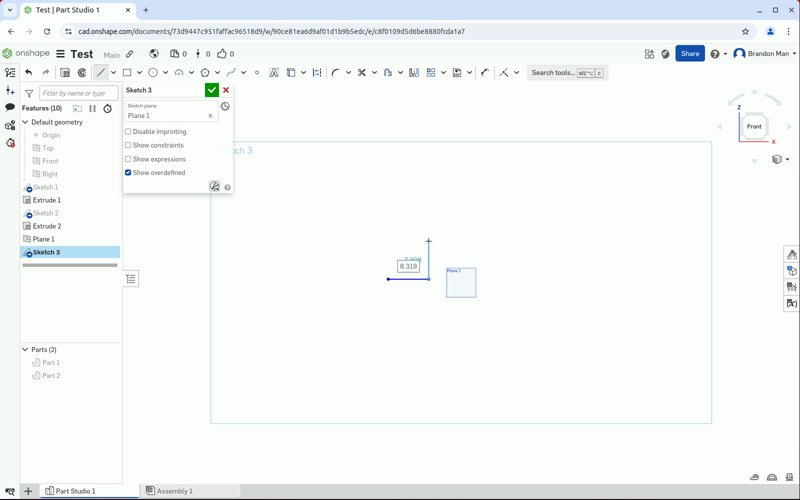
key_down(shift)
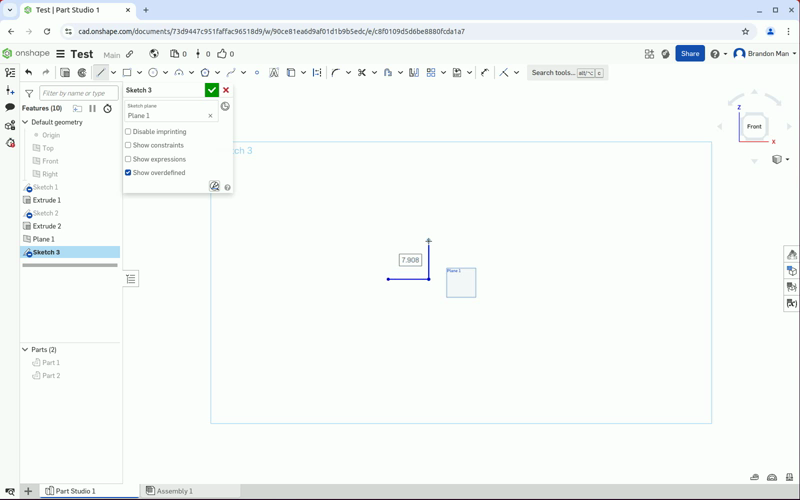
mouse_move(458, 240)
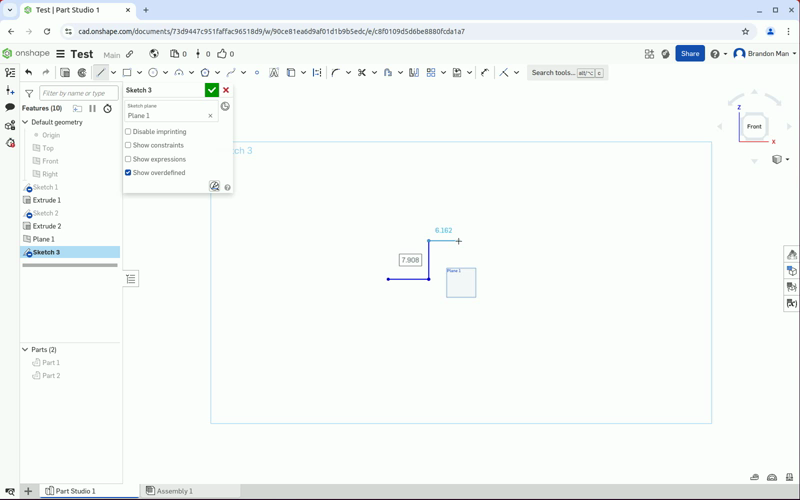
mouse_move(388, 240)
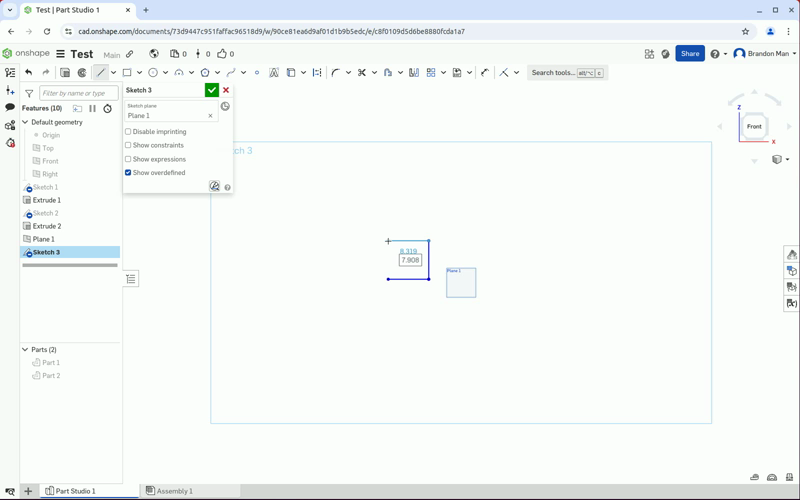
click(388, 240)
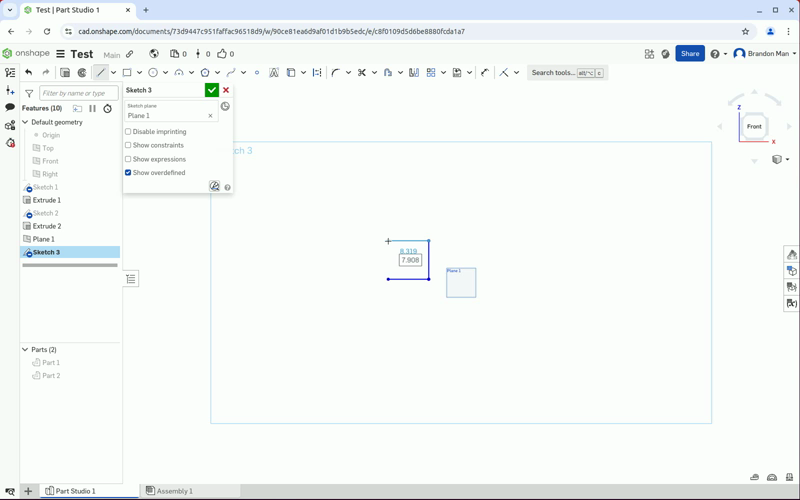
key_up(shift)
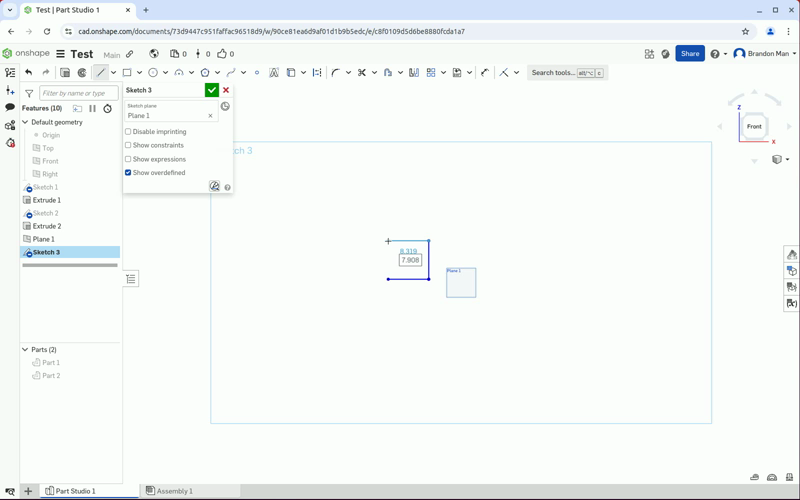
mouse_move(418, 240)
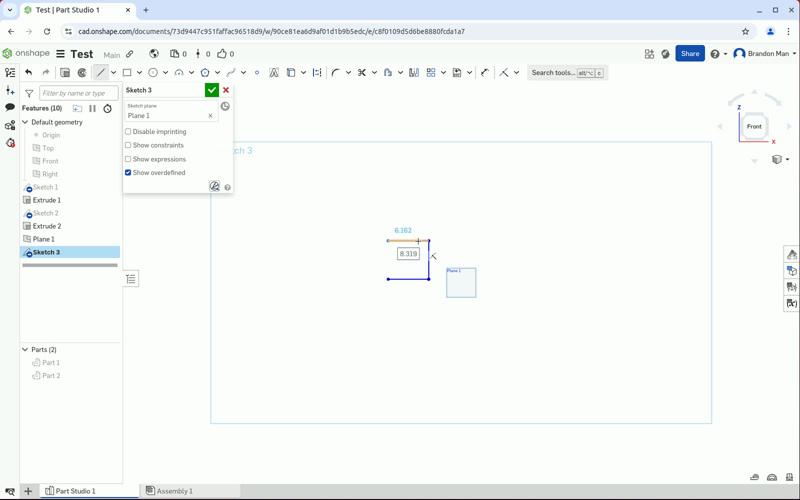
key_down(shift)
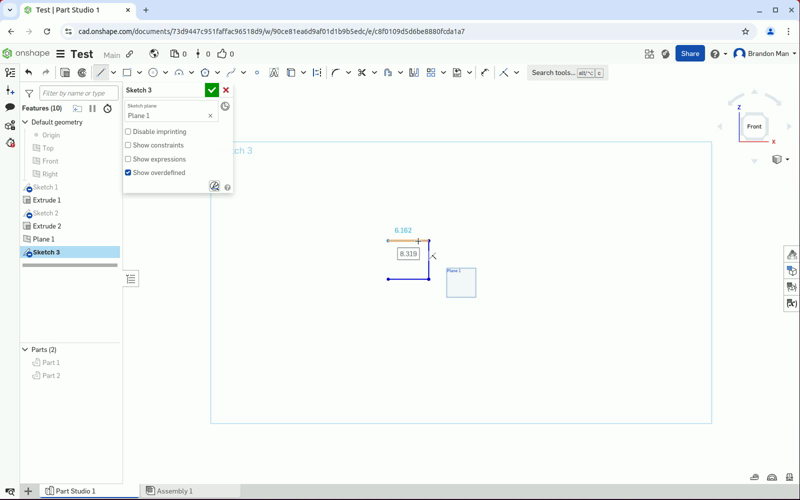
mouse_move(388, 279)
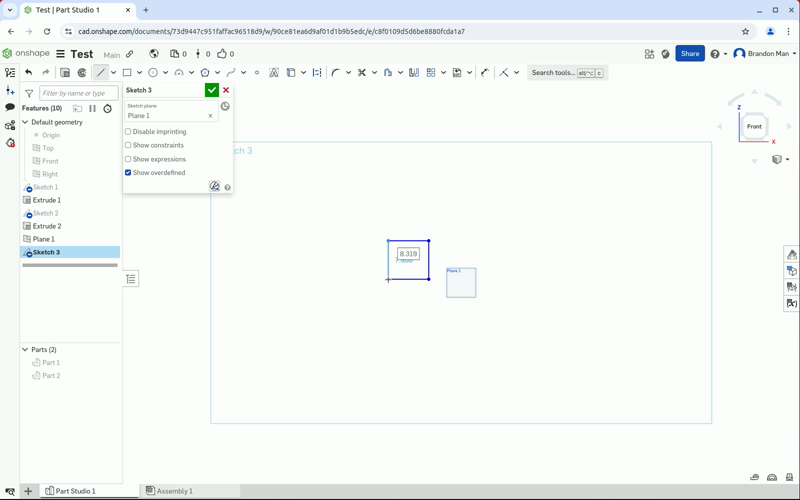
key_up(shift)
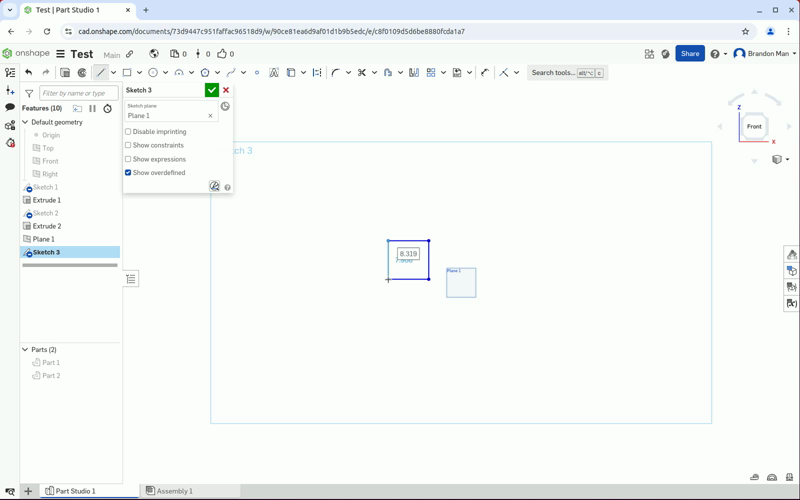
click(388, 279)
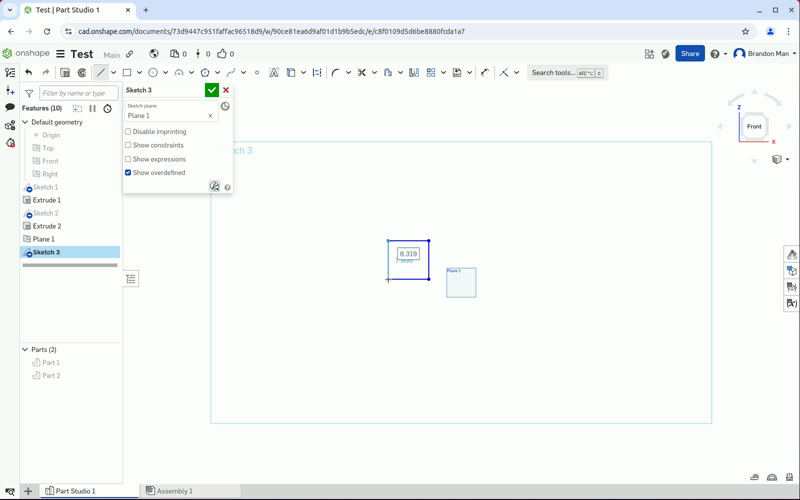
key(esc)
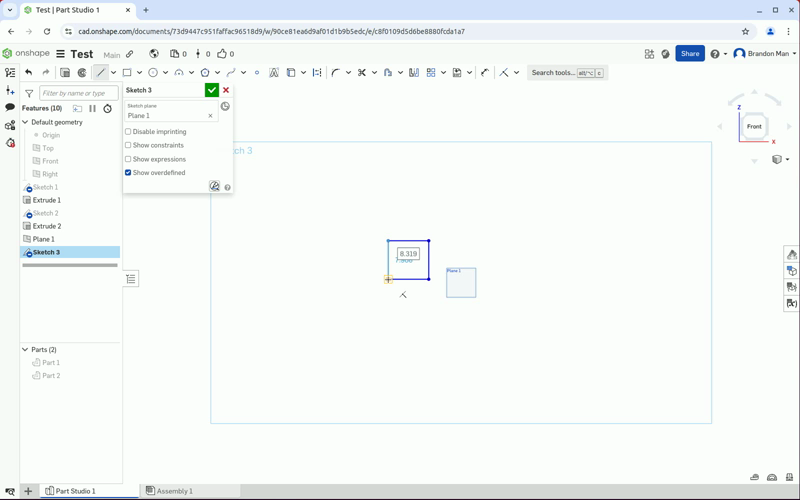
mouse_move(392, 260)
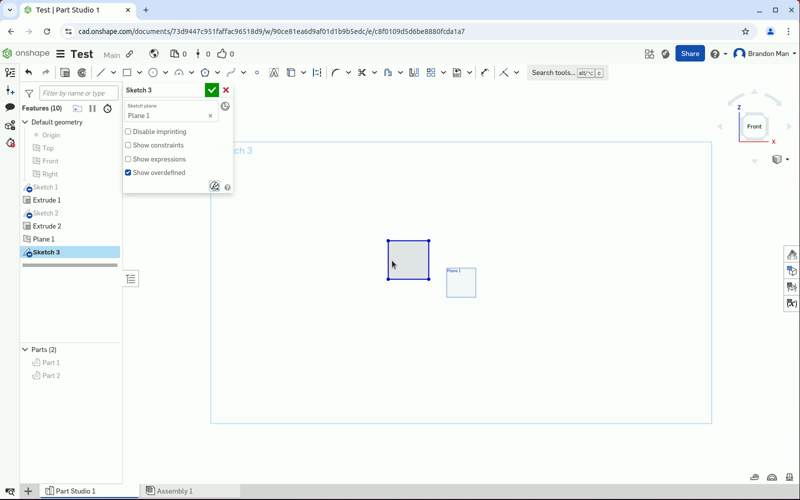
scroll(6)
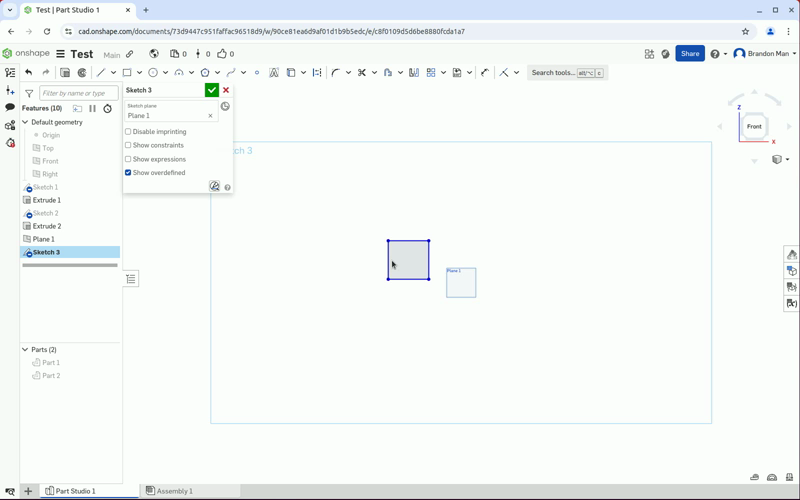
scroll(6)
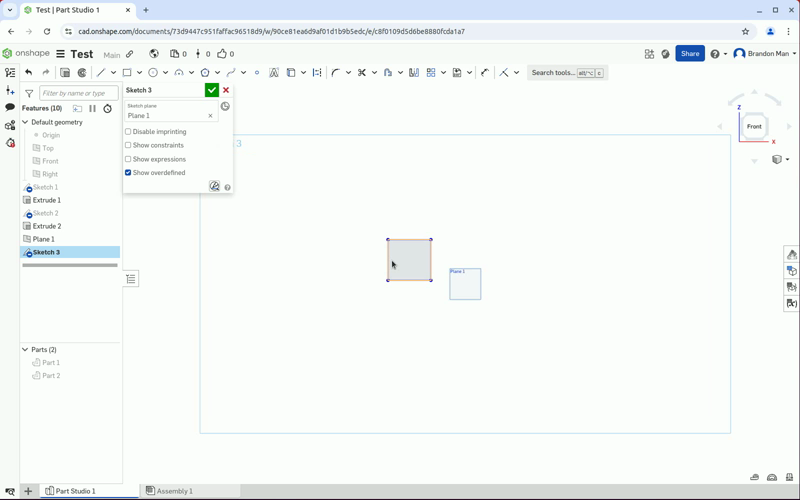
scroll(6)
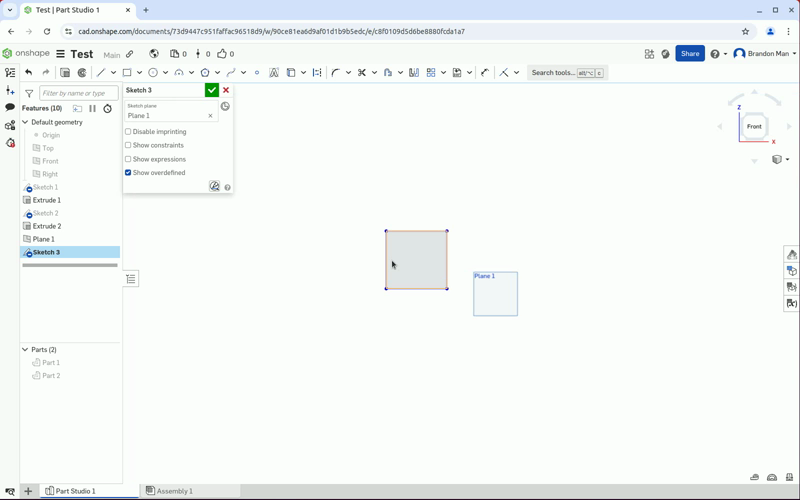
scroll(6)
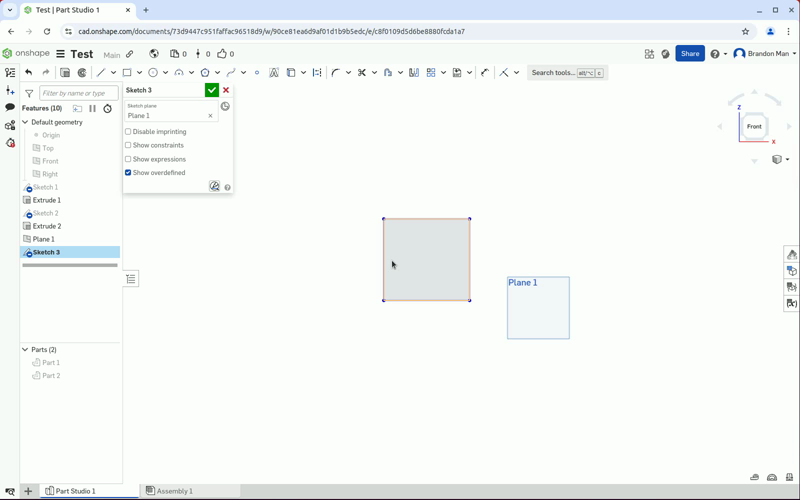
scroll(6)
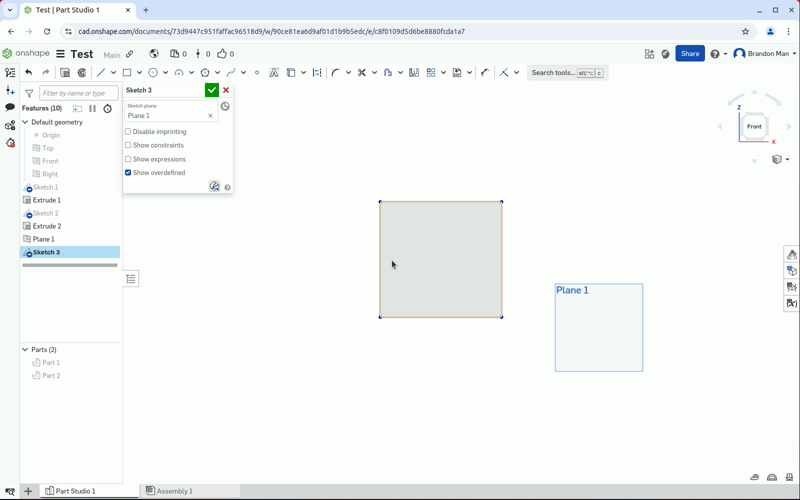
scroll(6)
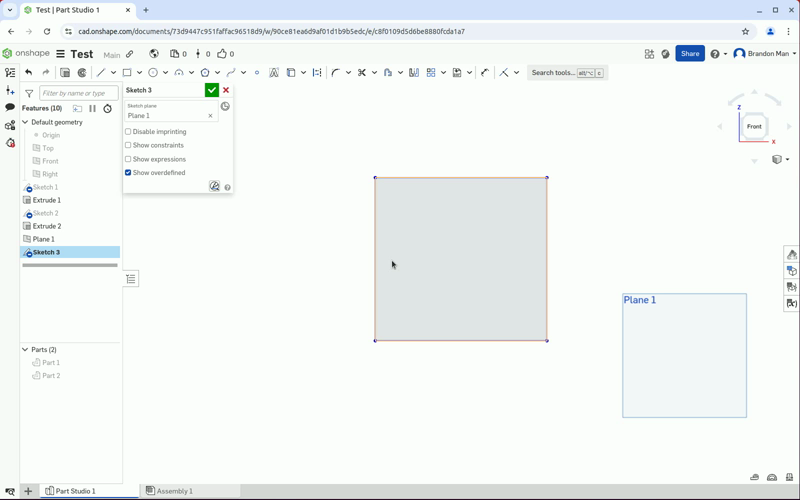
scroll(6)
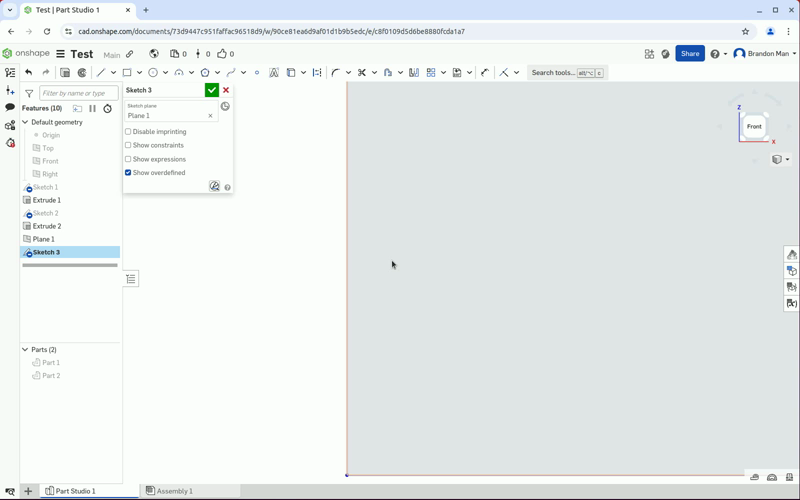
click(392, 260)
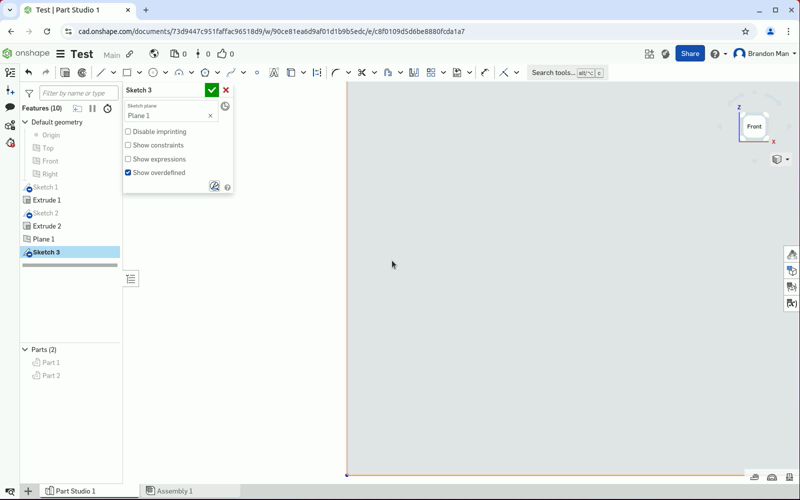
scroll(-6)
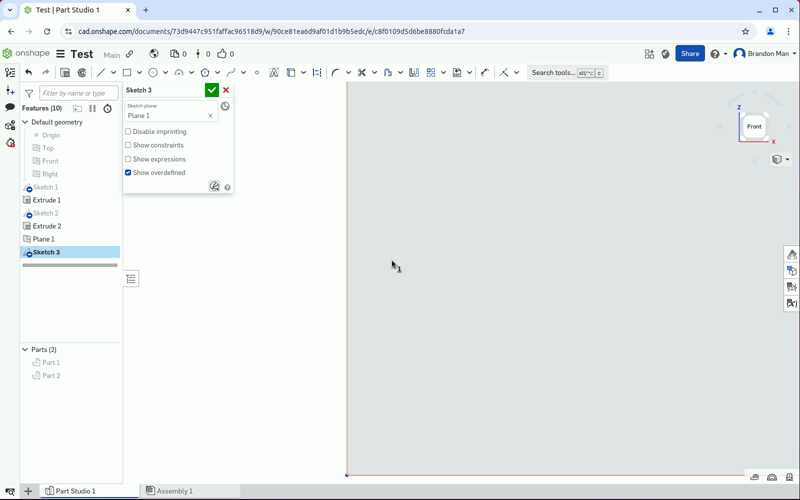
scroll(-6)
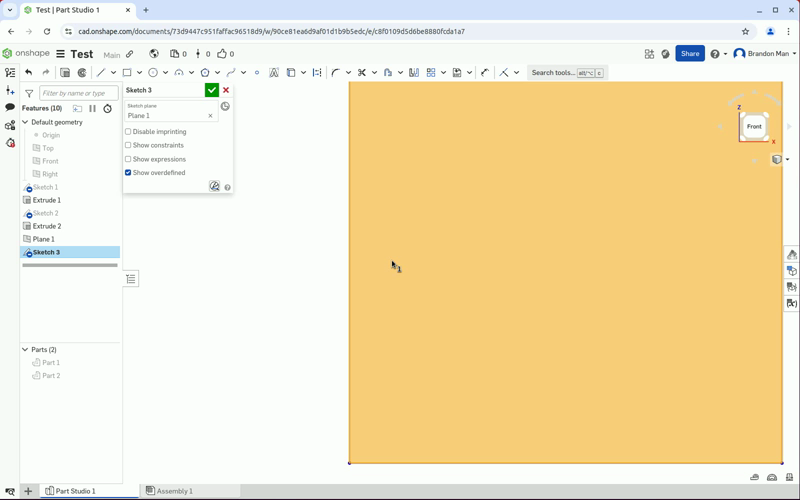
scroll(-6)
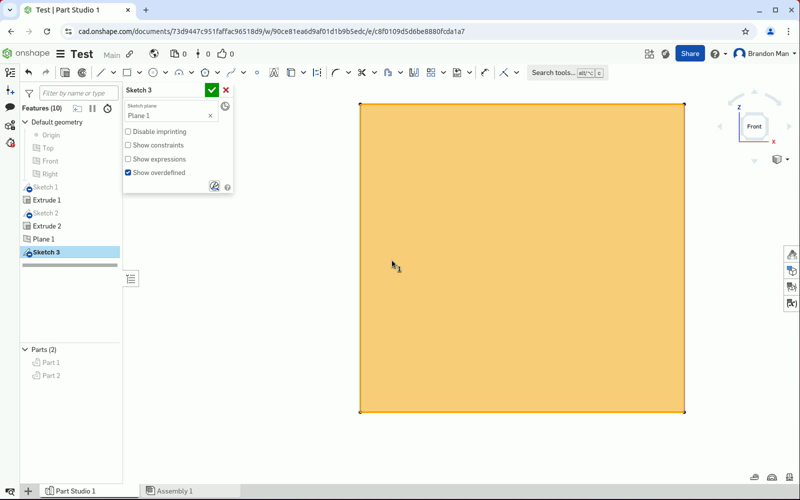
scroll(-6)
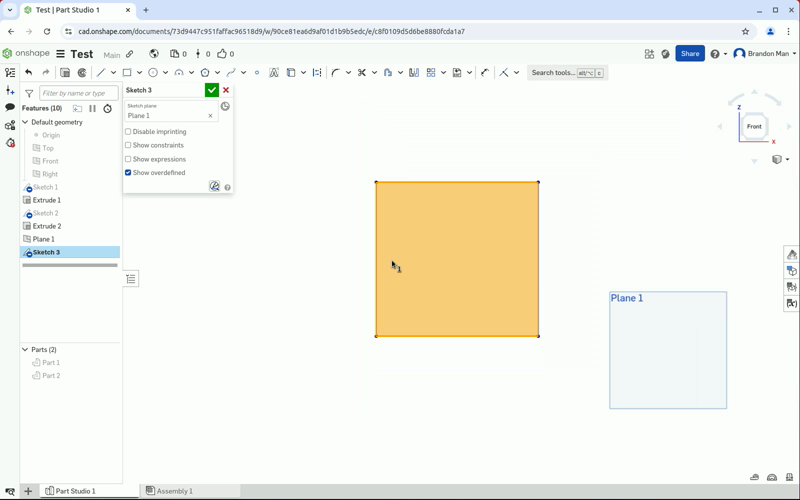
scroll(-6)
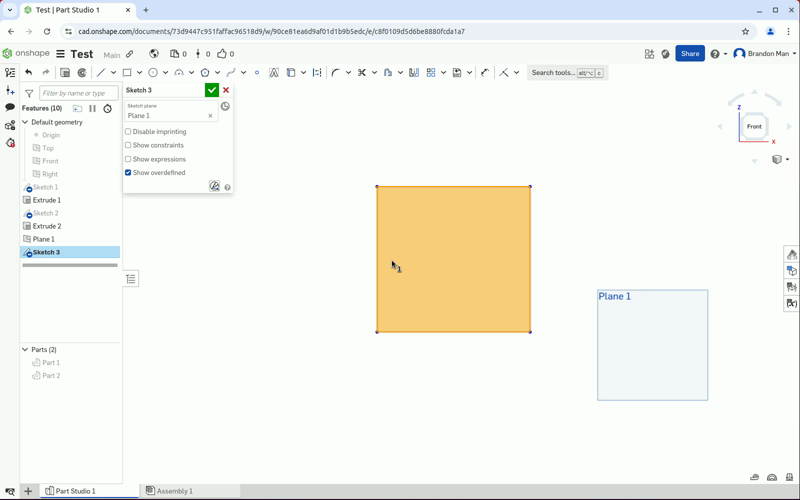
scroll(-6)
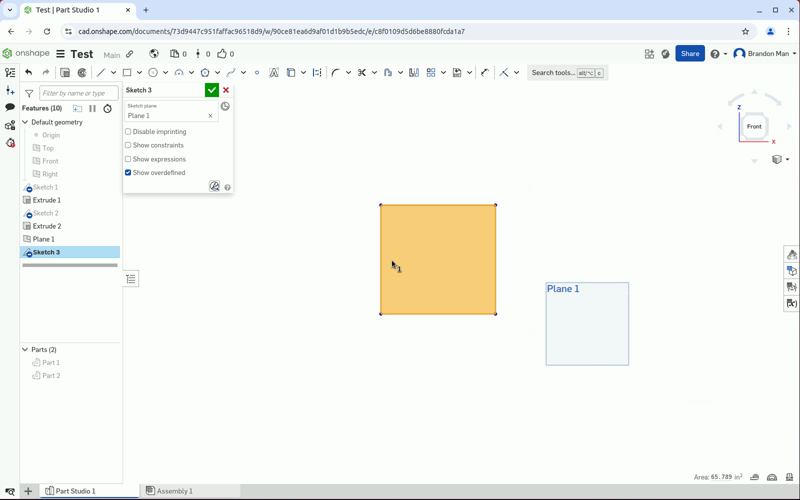
scroll(-6)
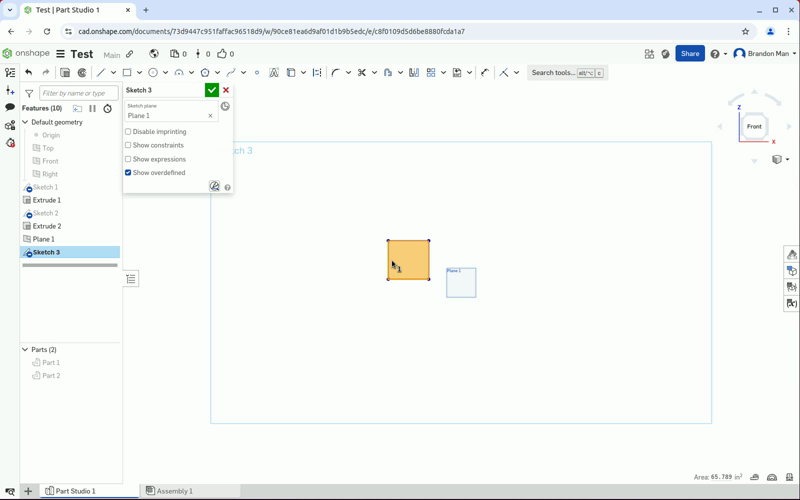
mouse_move(73, 352)
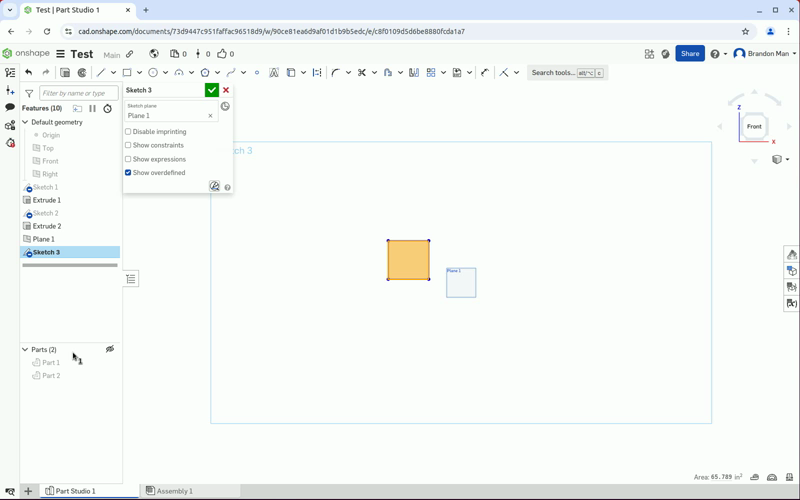
key(shift+y)
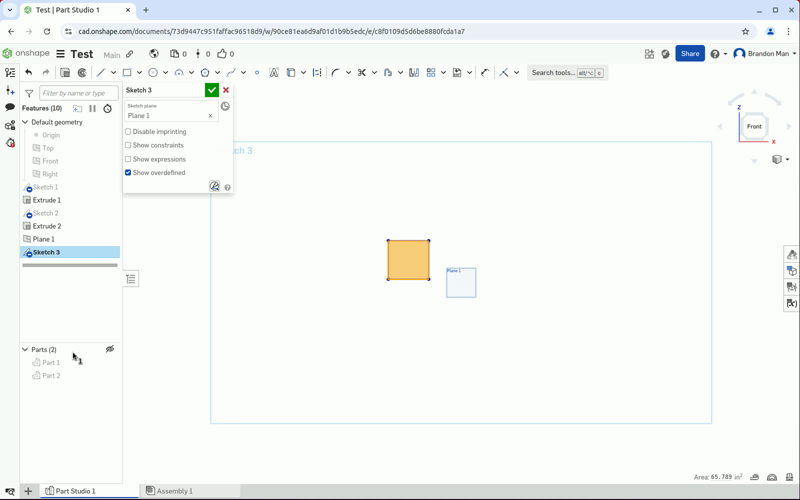
key(shift+e)
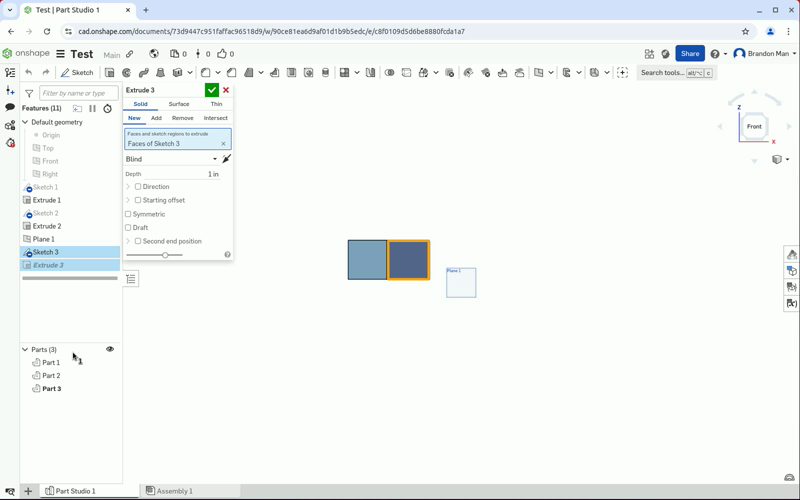
mouse_move(143, 106)
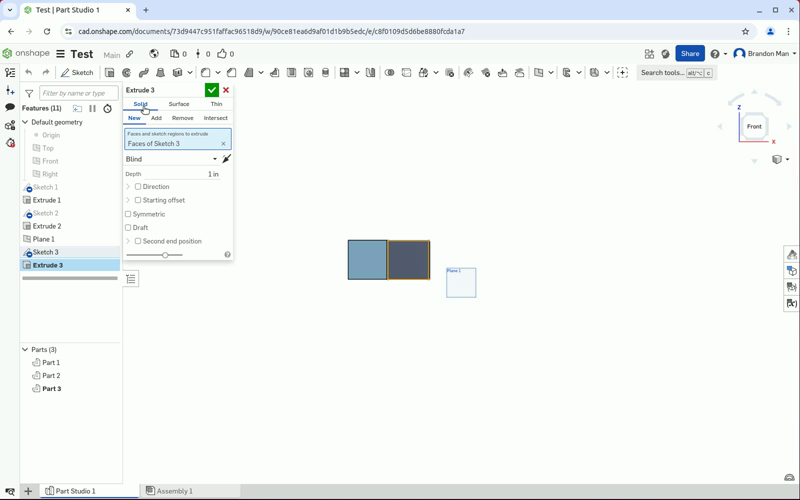
click(143, 106)
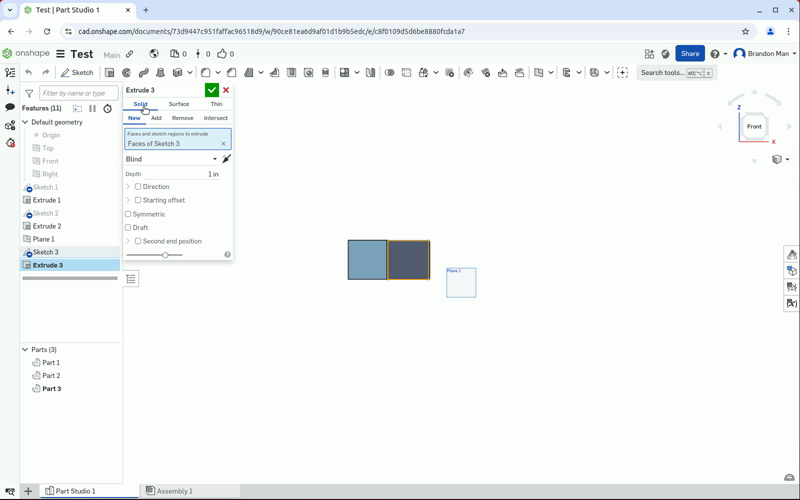
mouse_move(186, 120)
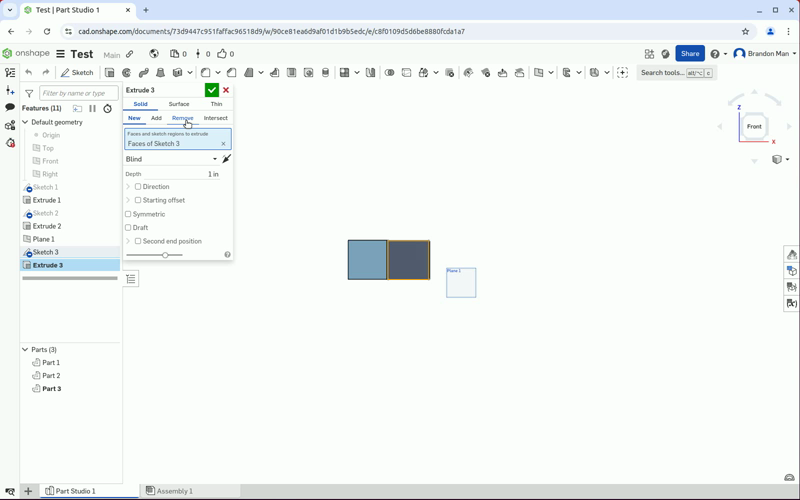
click(186, 120)
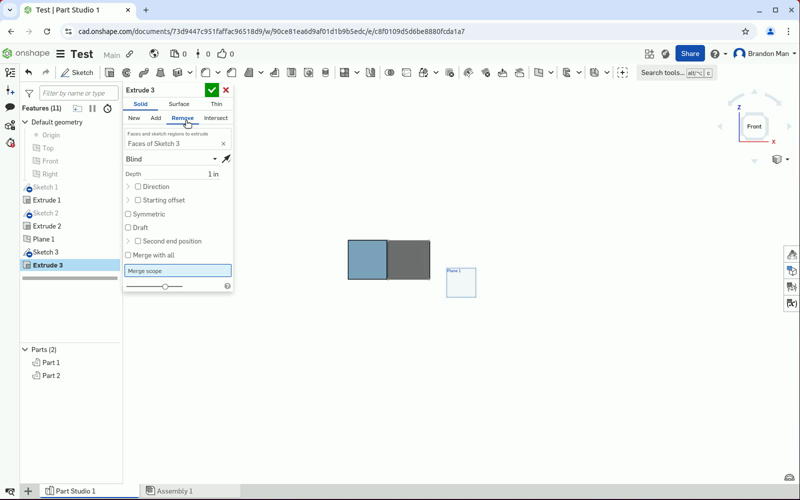
key(tab, 4)
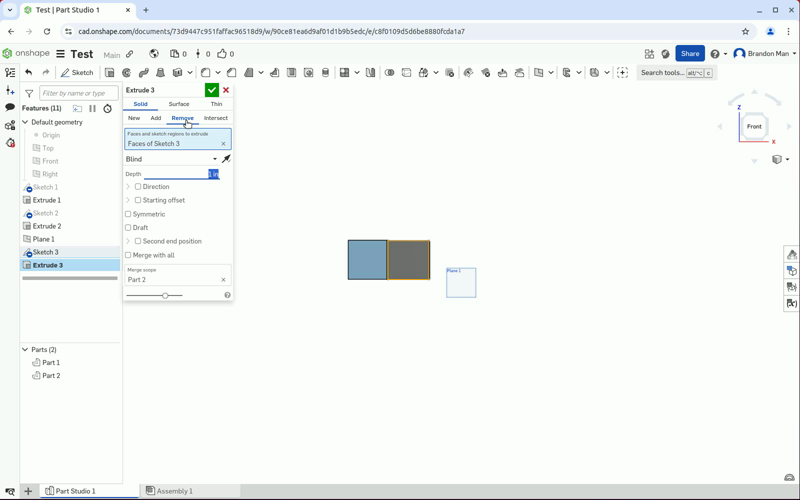
text(7.943)
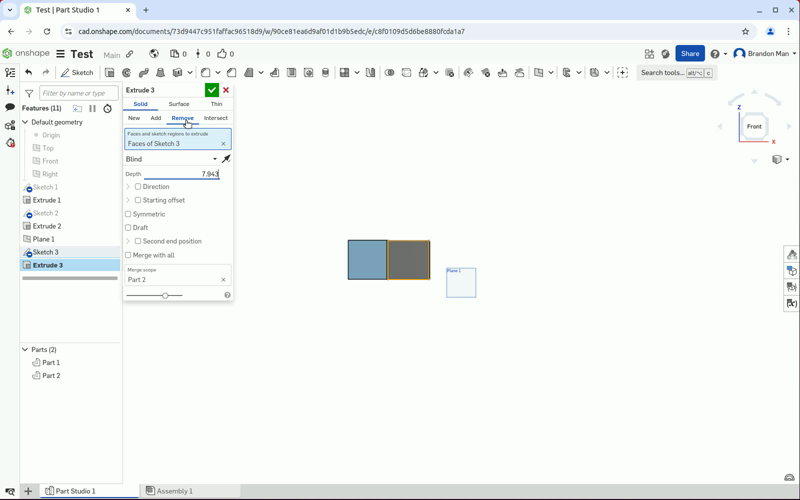
key(tab, 6)
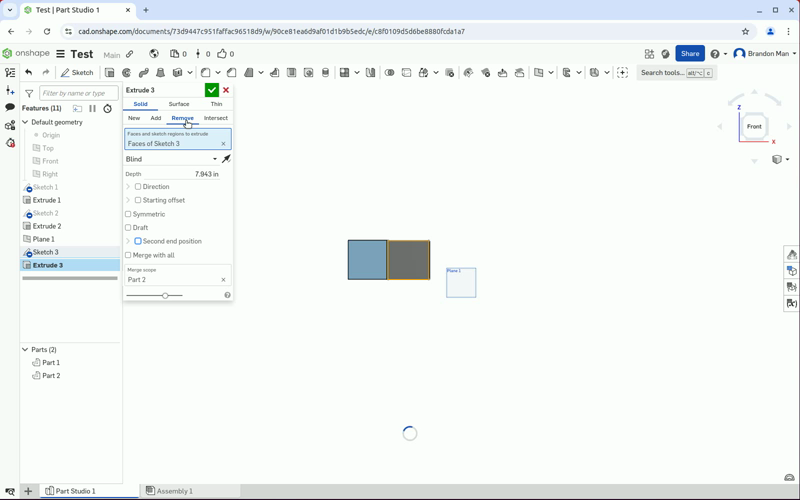
key(space)
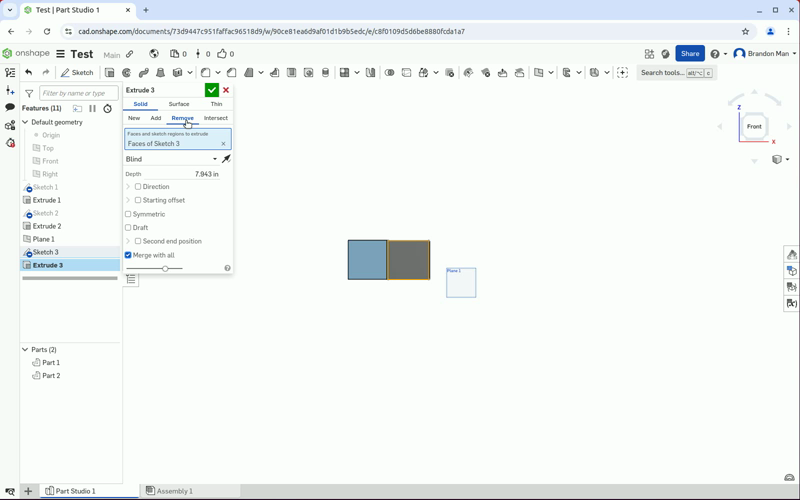
key(enter)
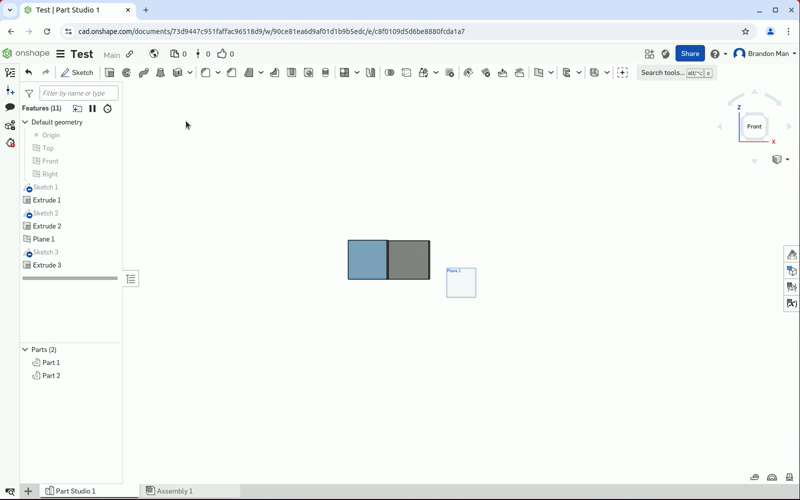
key(shift+h)
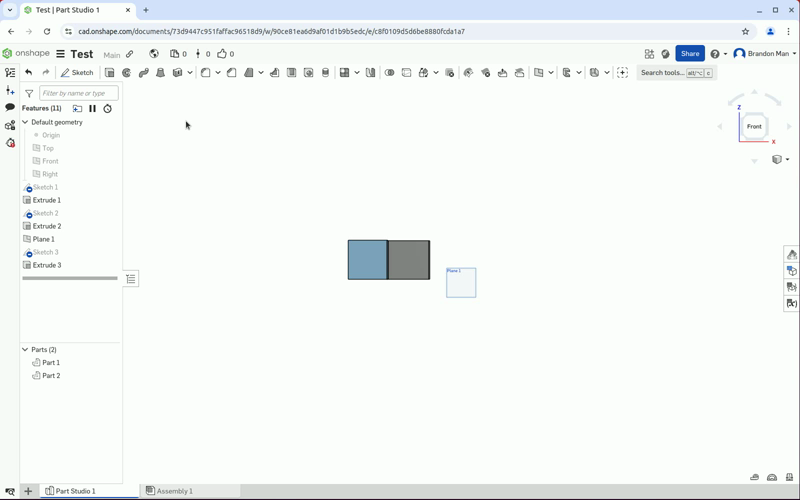
key(shift+h)
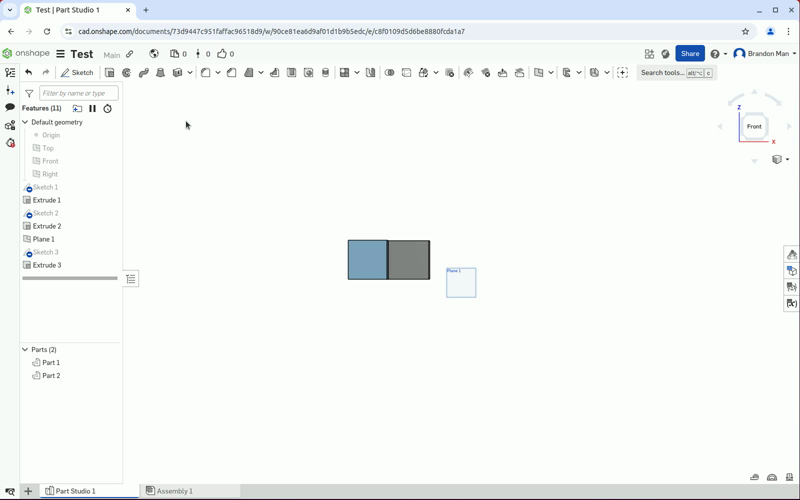
mouse_move(73, 189)
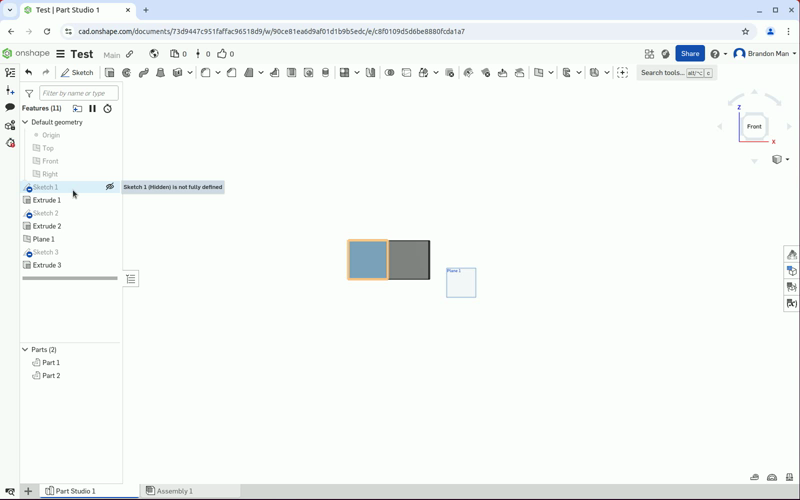
click(73, 189)
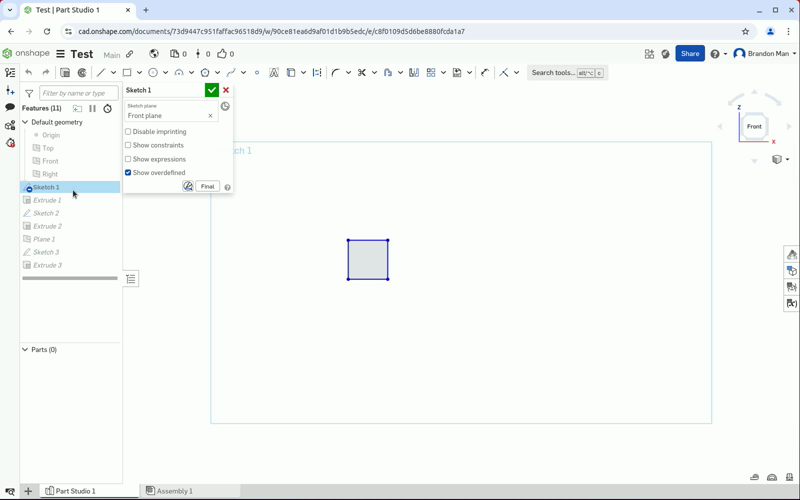
mouse_move(229, 92)
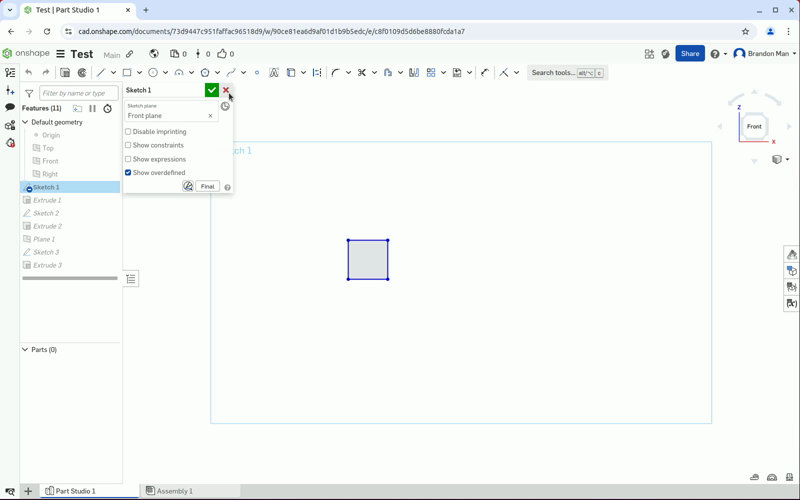
click(229, 92)
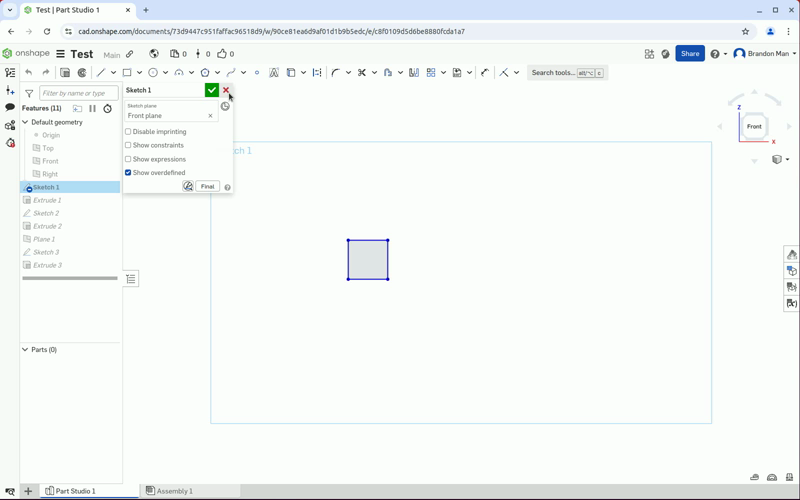
key(shift+s)
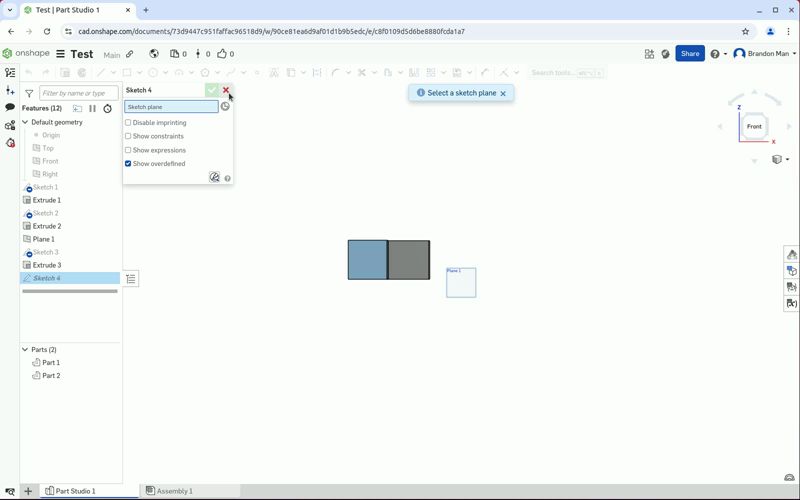
mouse_move(73, 163)
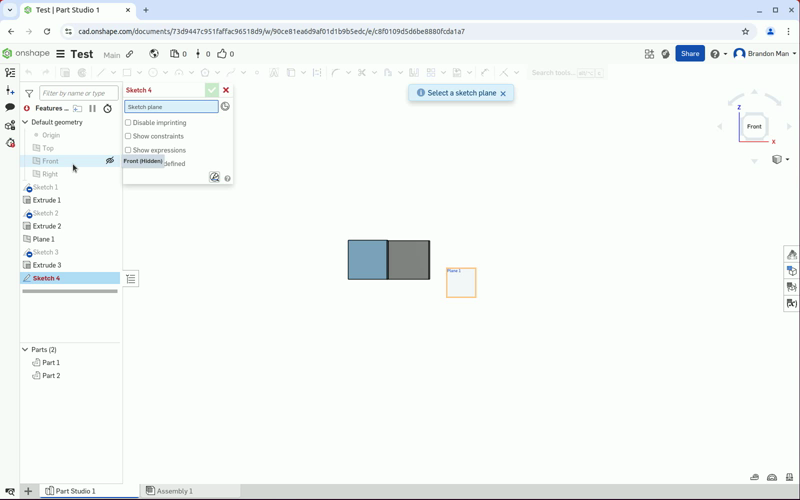
click(73, 163)
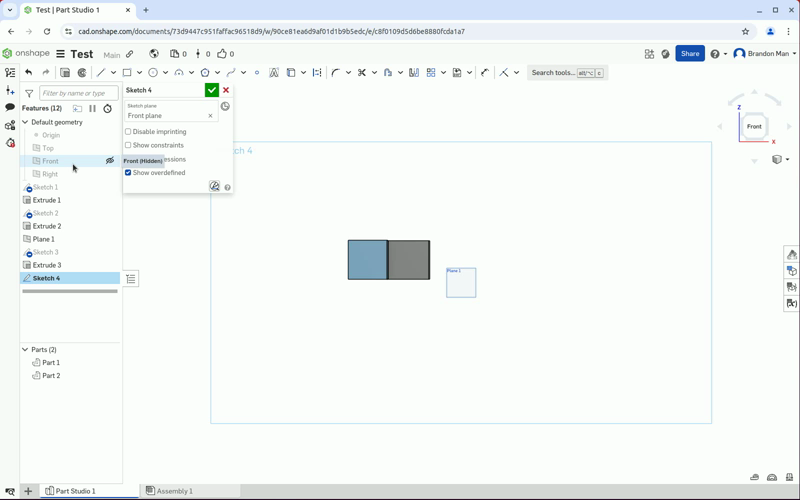
mouse_move(73, 352)
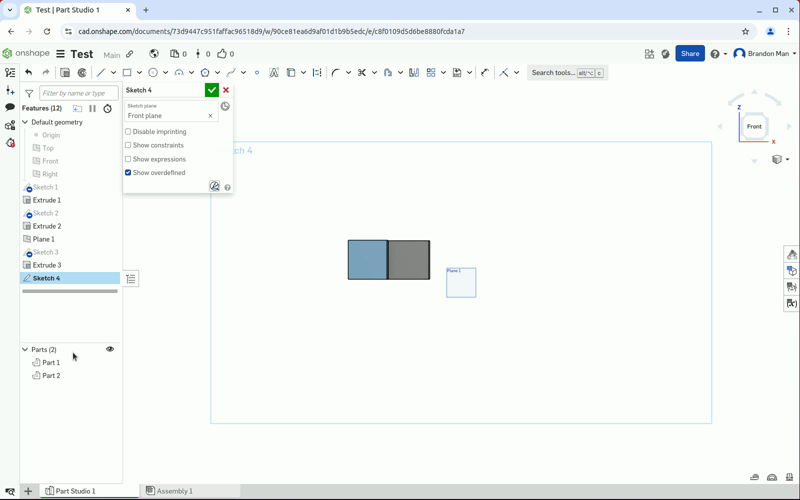
key(y)
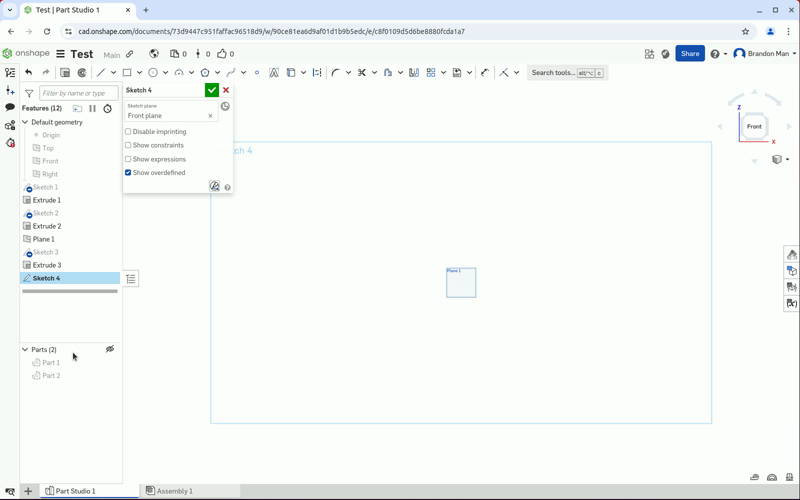
key(l)
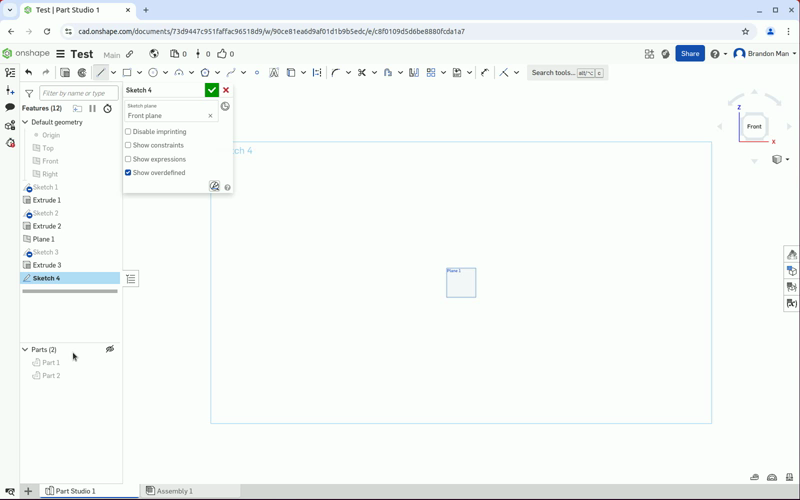
key_down(shift)
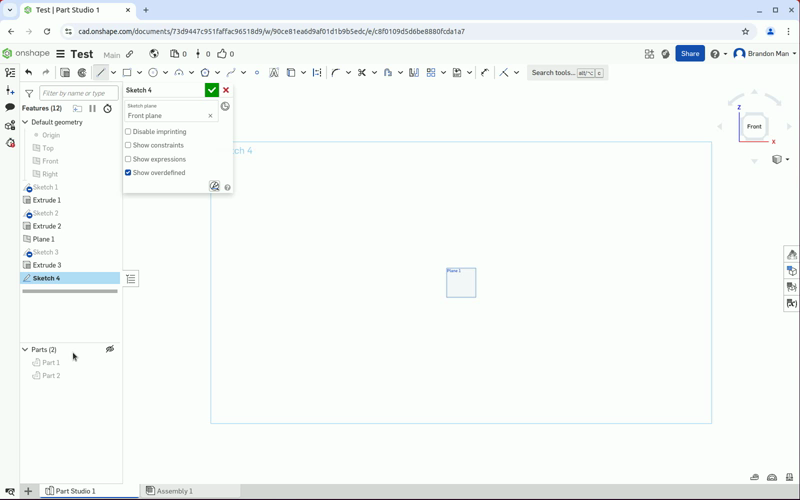
mouse_move(429, 279)
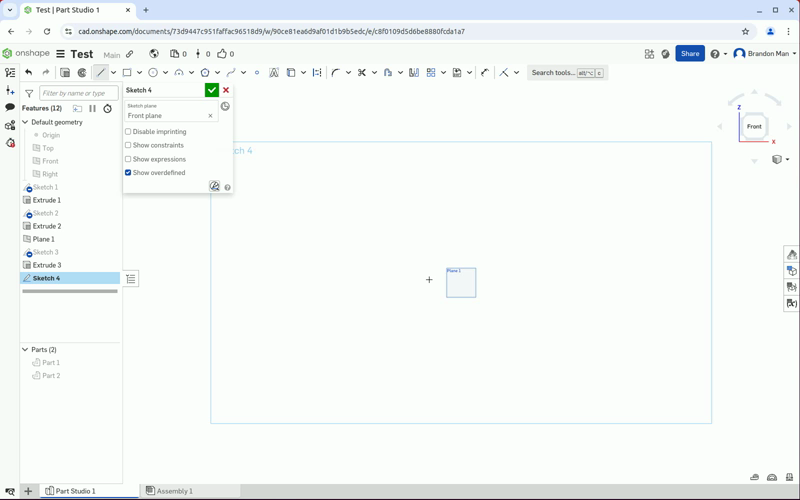
click(429, 279)
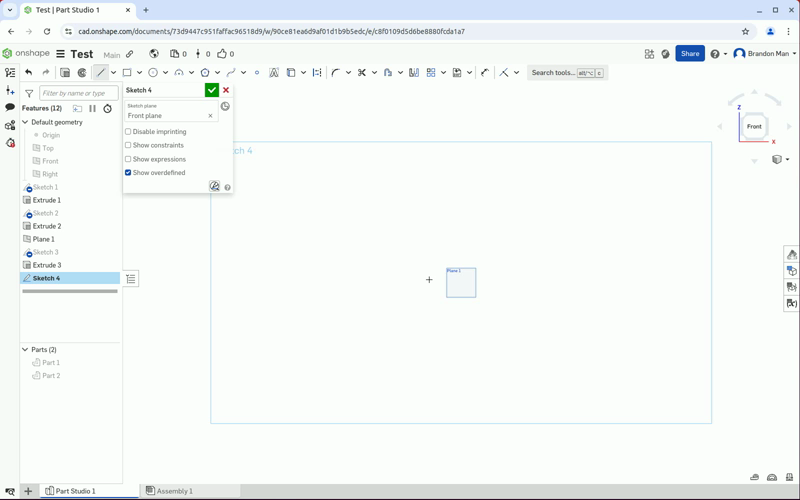
key_up(shift)
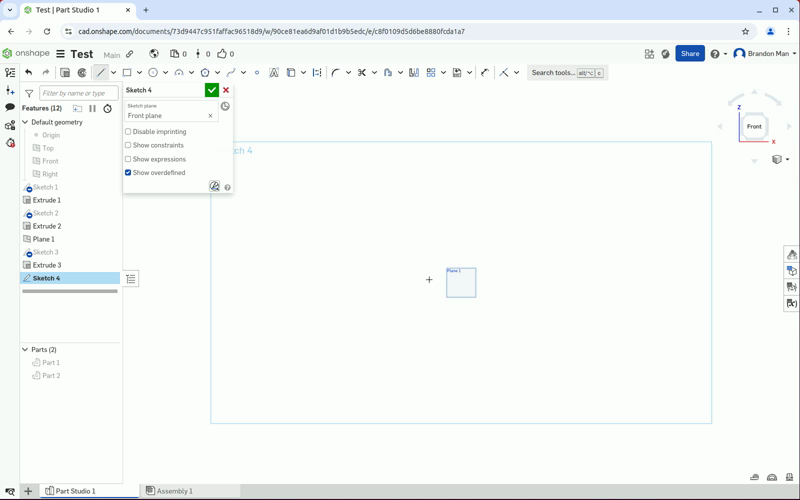
key_down(shift)
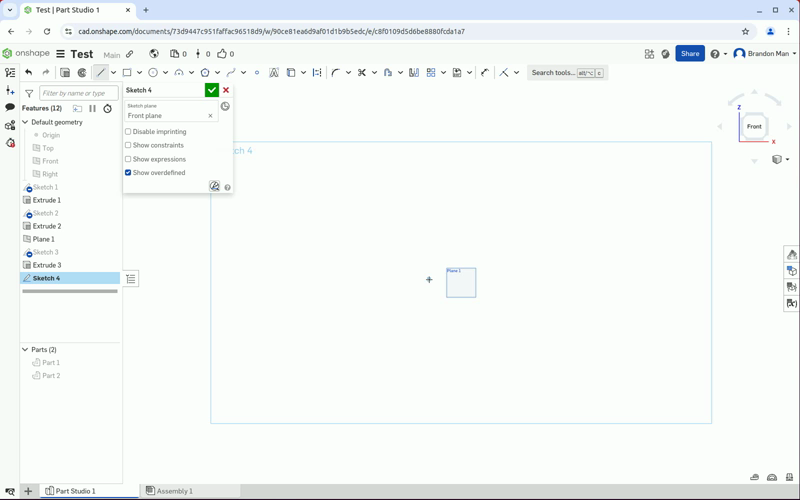
mouse_move(459, 279)
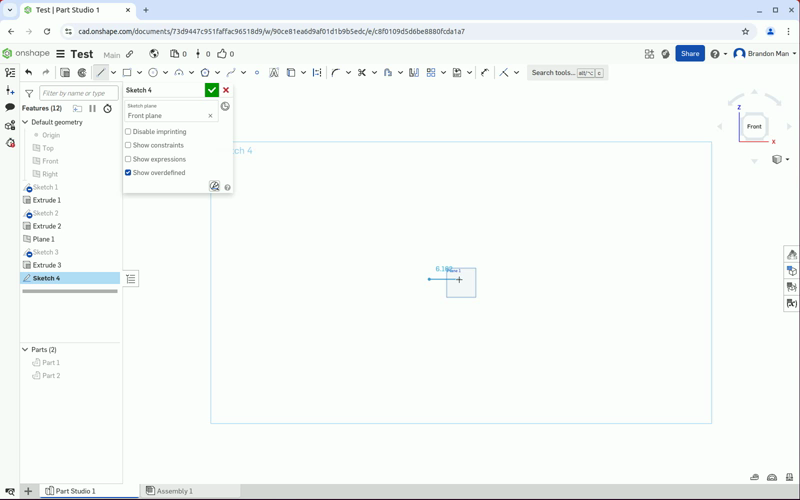
mouse_move(468, 279)
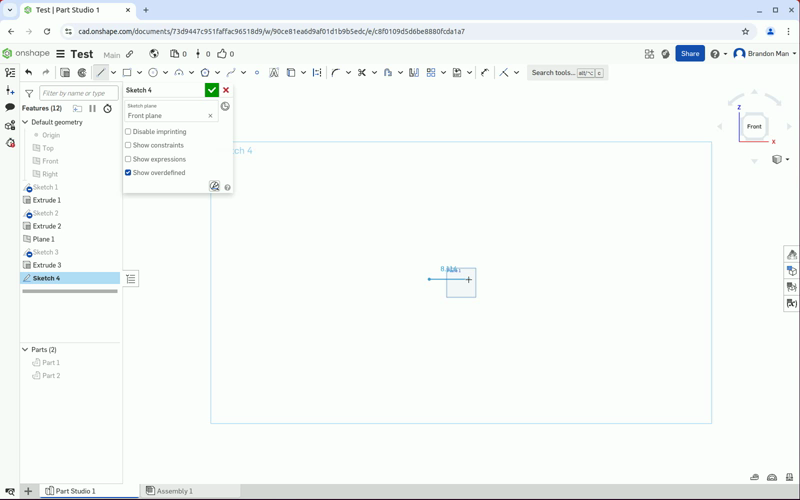
click(468, 279)
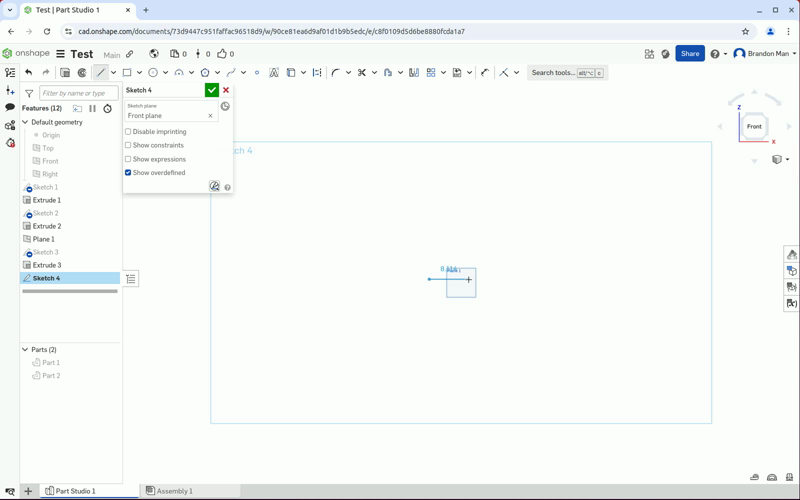
key_up(shift)
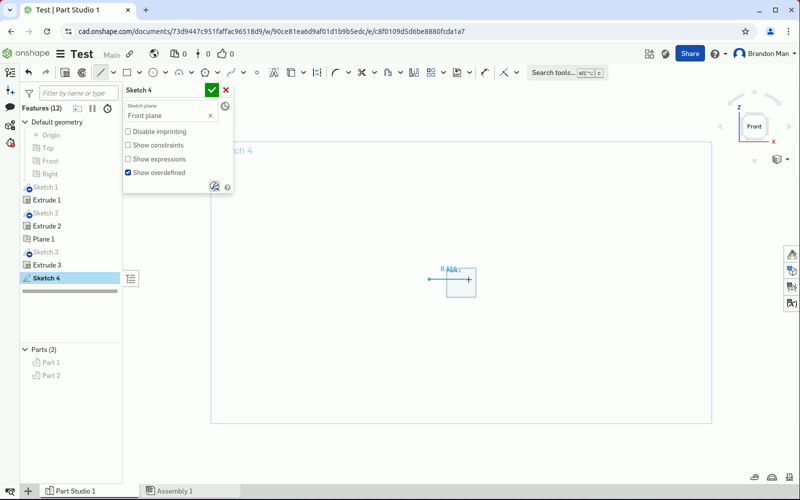
key_down(shift)
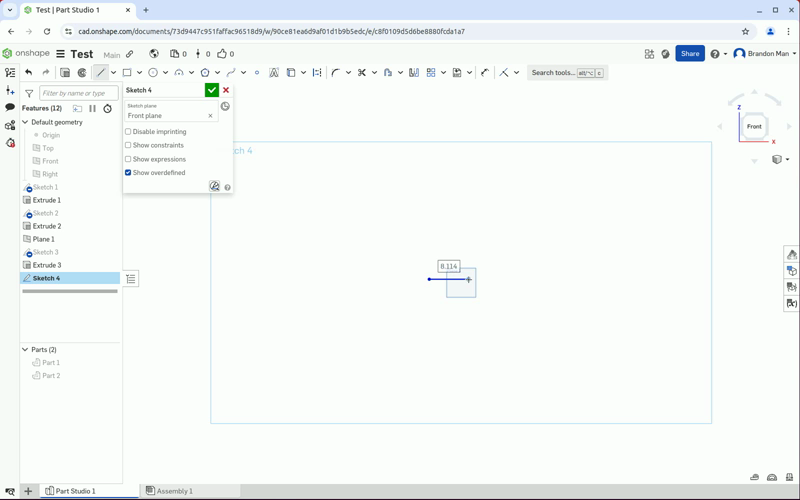
mouse_move(498, 279)
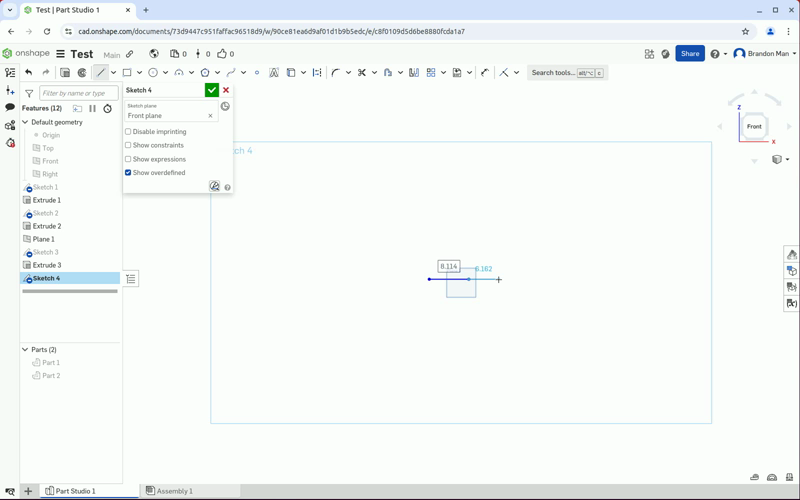
mouse_move(468, 240)
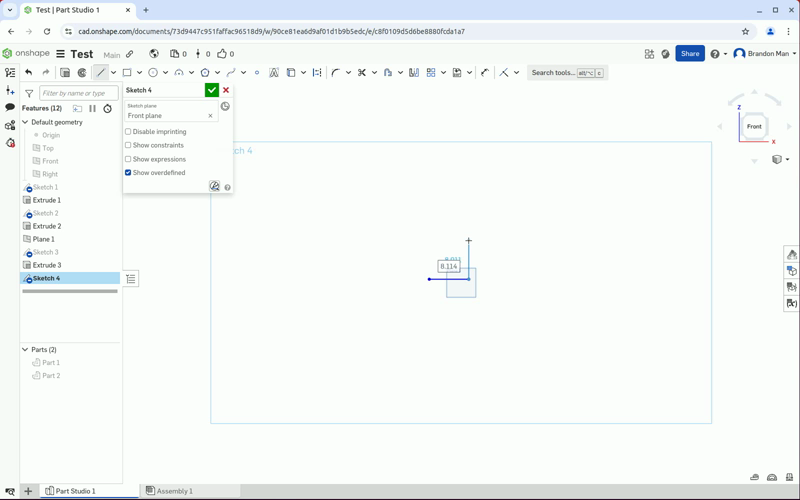
click(468, 240)
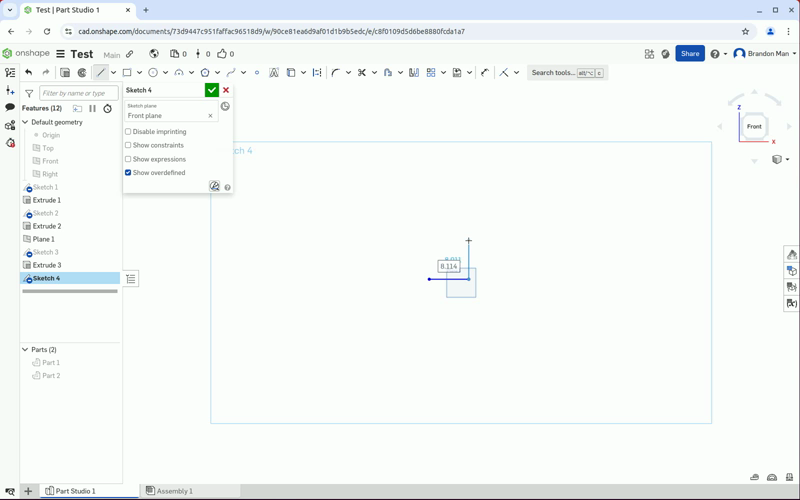
key_up(shift)
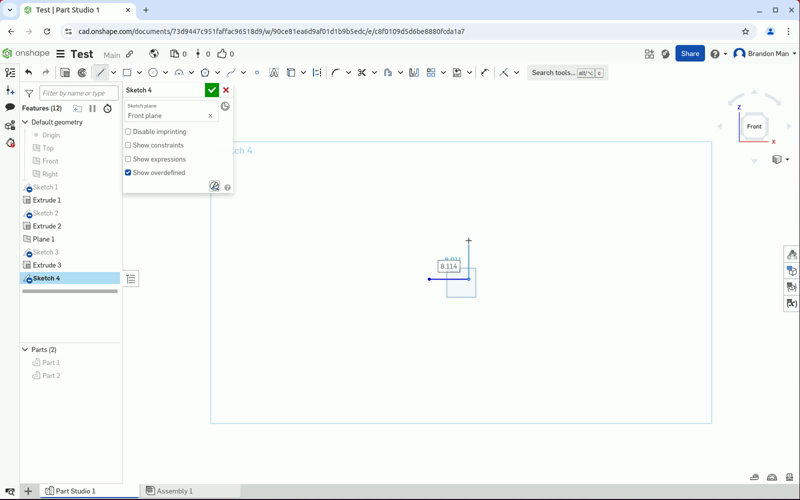
key_down(shift)
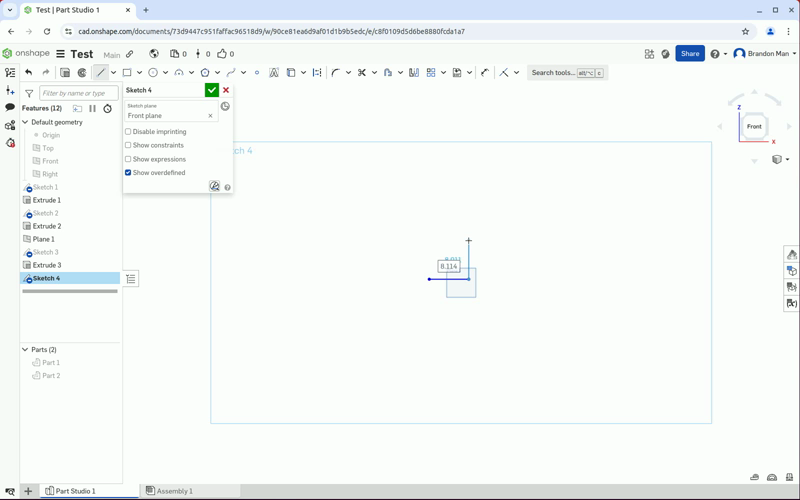
mouse_move(498, 240)
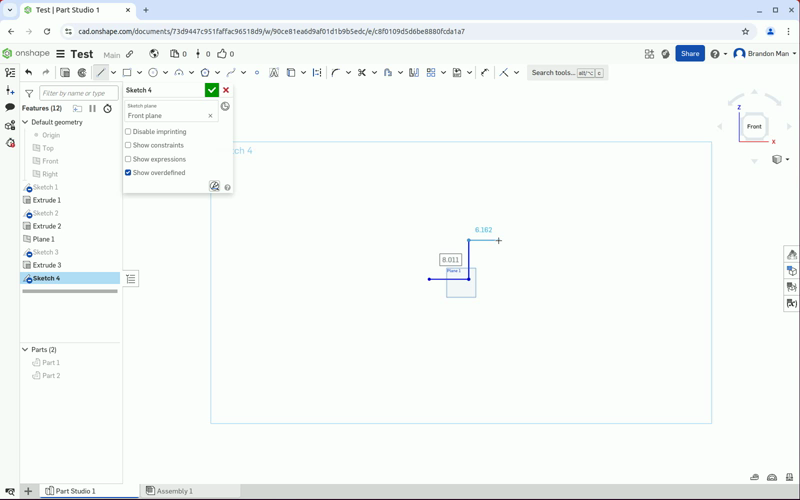
mouse_move(429, 240)
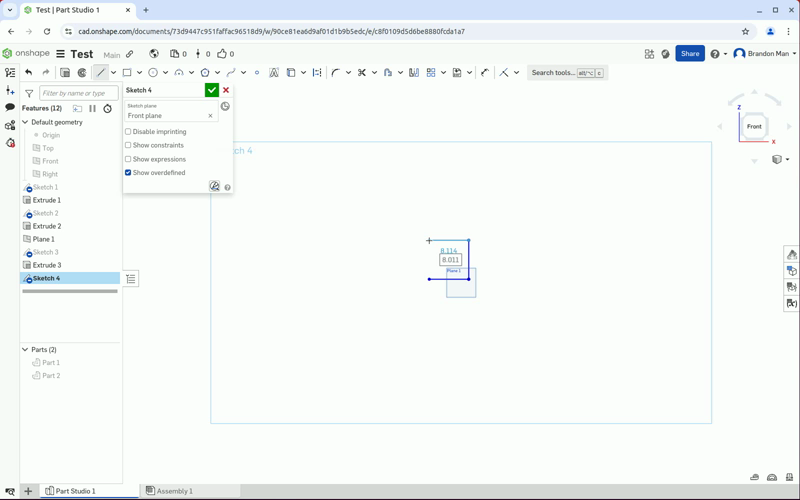
click(429, 240)
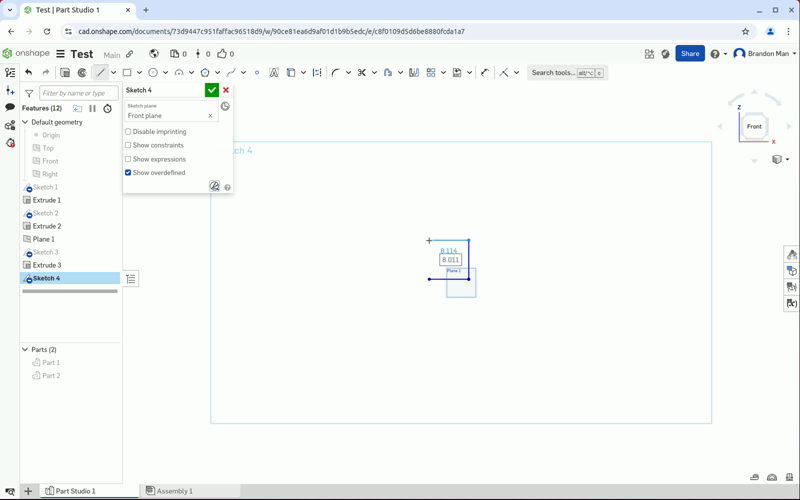
key_up(shift)
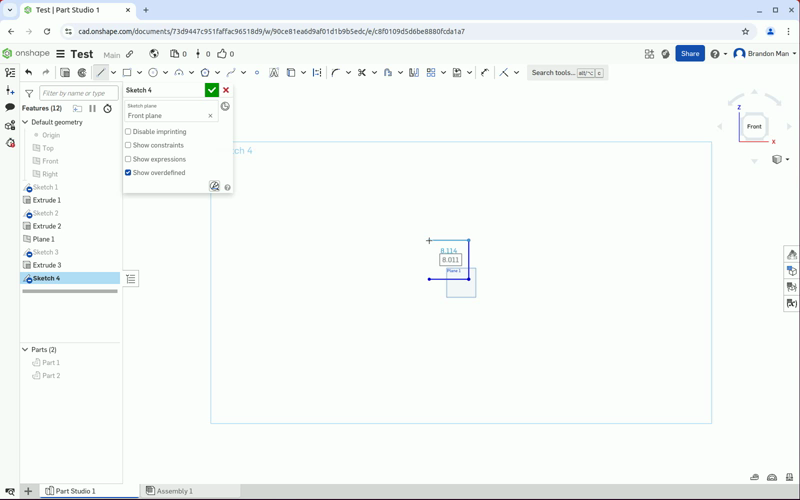
mouse_move(459, 240)
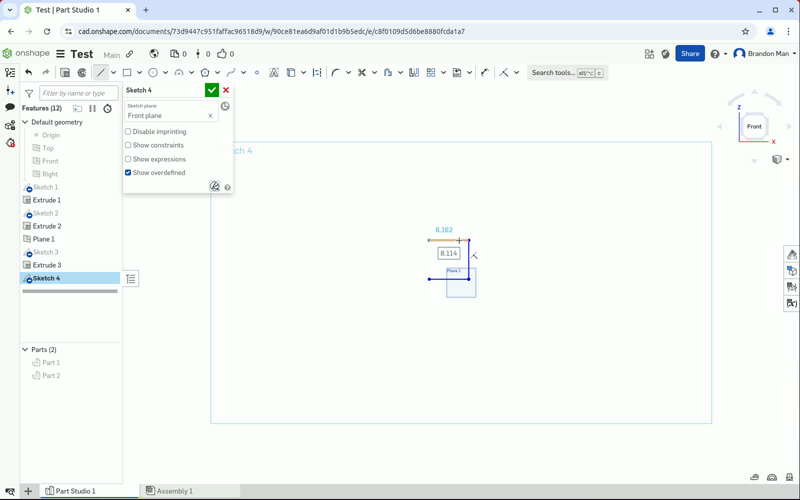
key_down(shift)
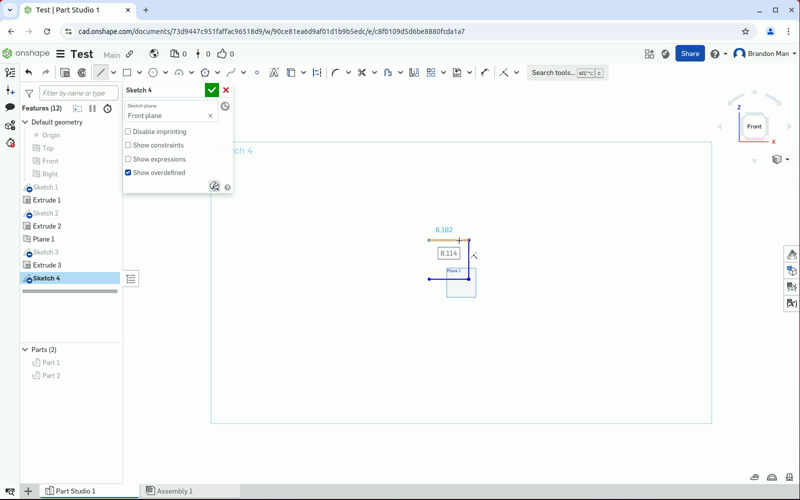
mouse_move(429, 279)
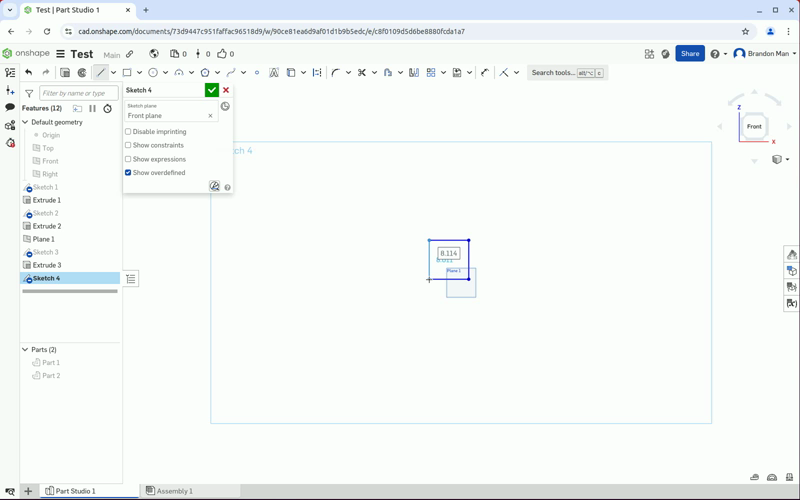
key_up(shift)
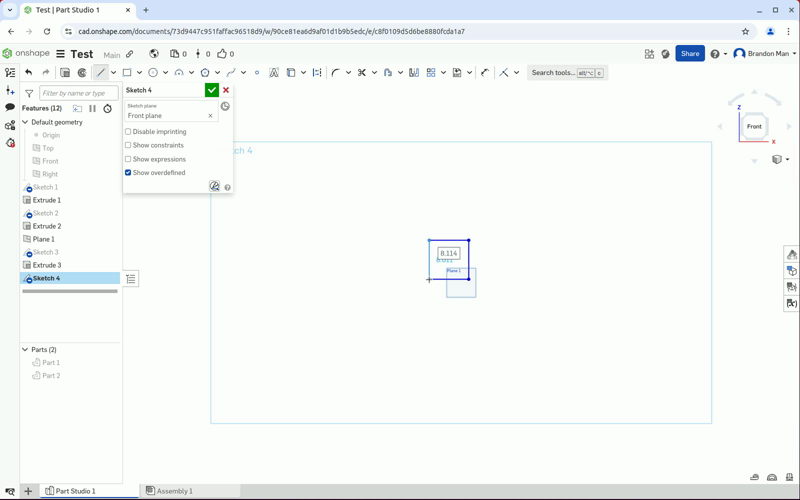
click(429, 279)
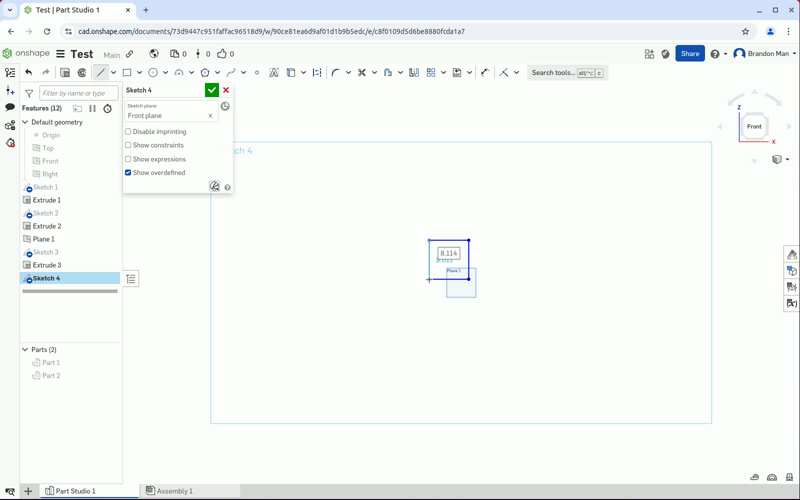
key(esc)
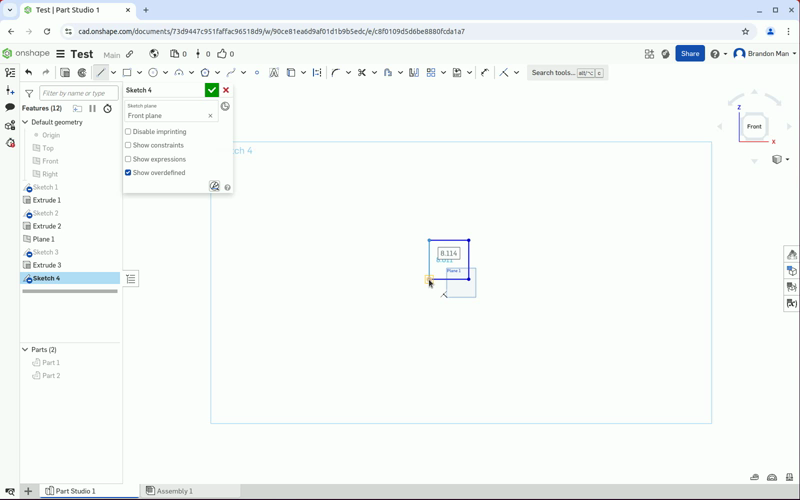
mouse_move(464, 260)
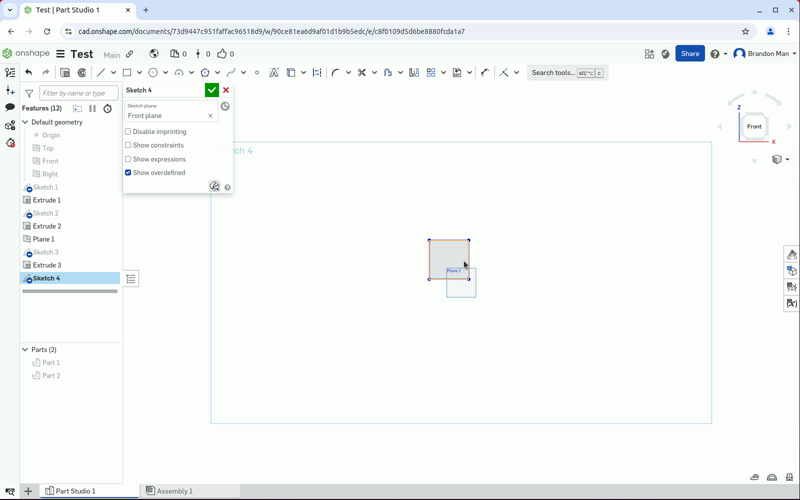
scroll(6)
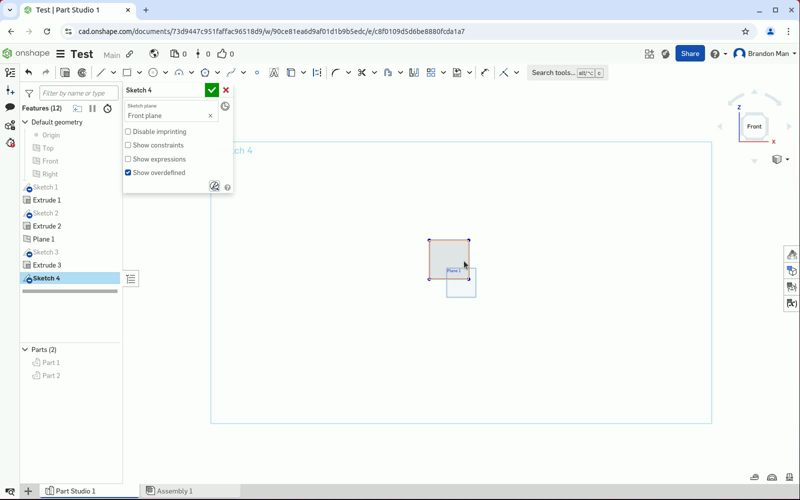
scroll(6)
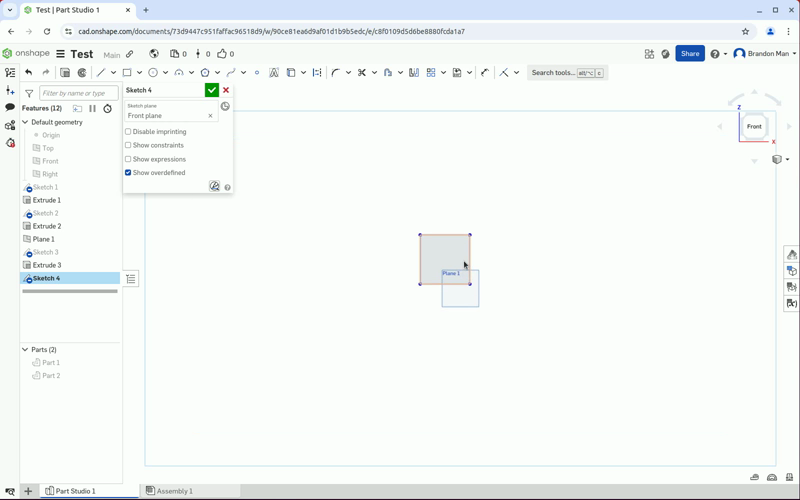
scroll(6)
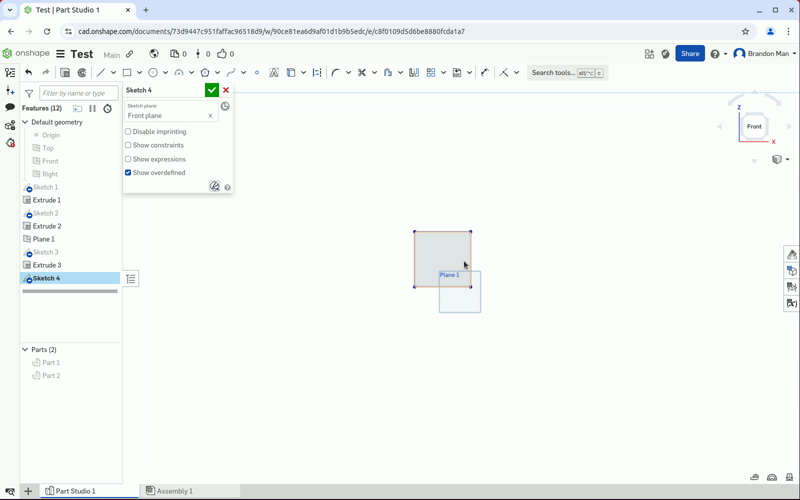
scroll(6)
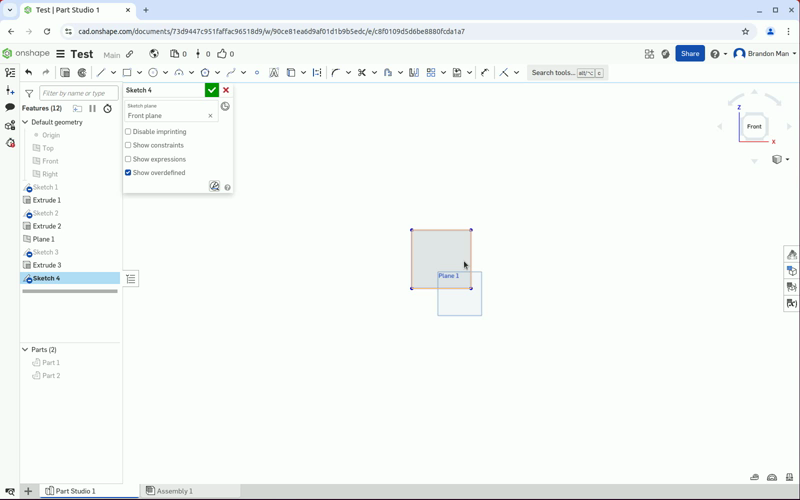
scroll(6)
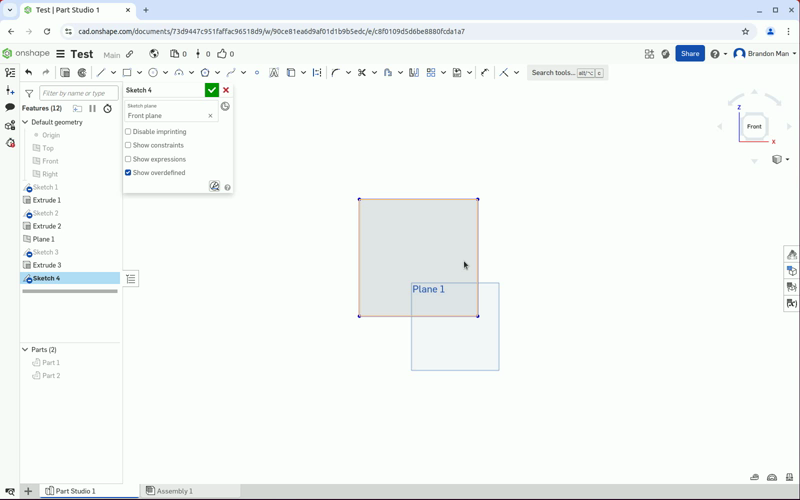
scroll(6)
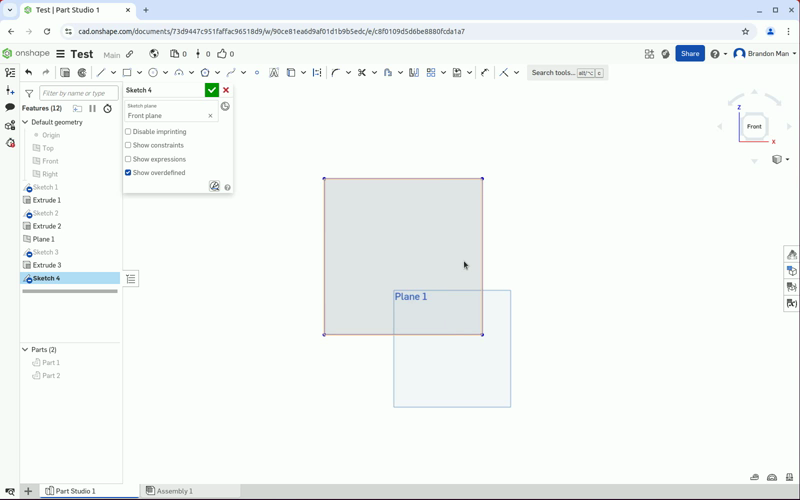
scroll(6)
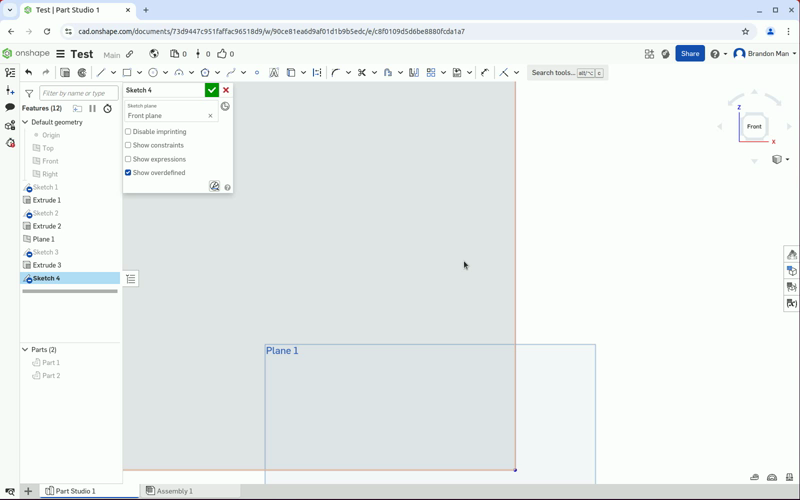
click(464, 260)
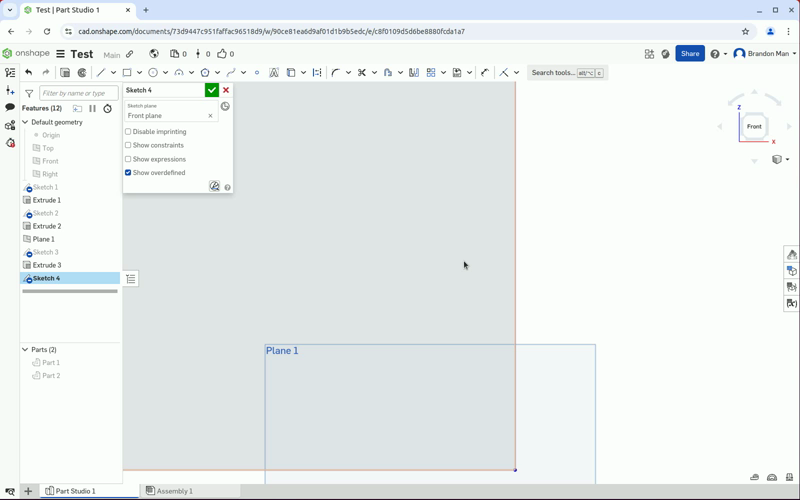
scroll(-6)
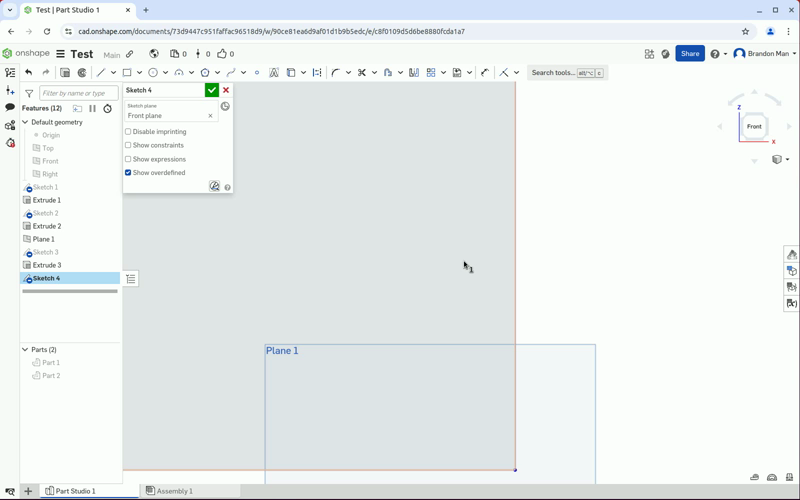
scroll(-6)
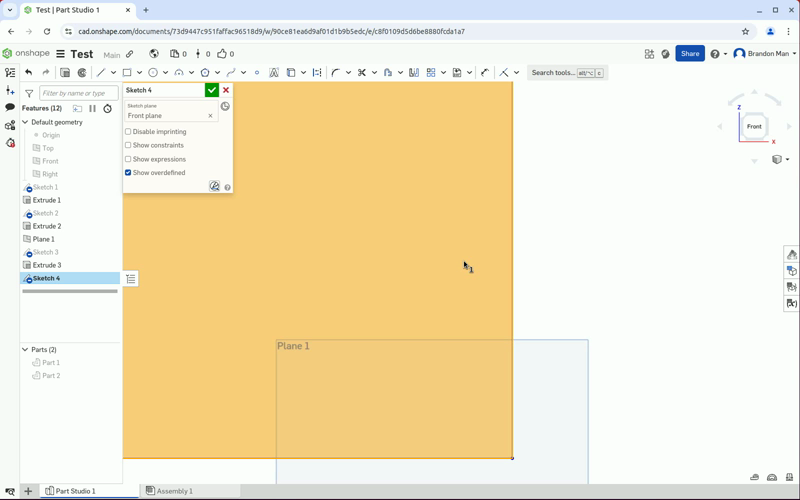
scroll(-6)
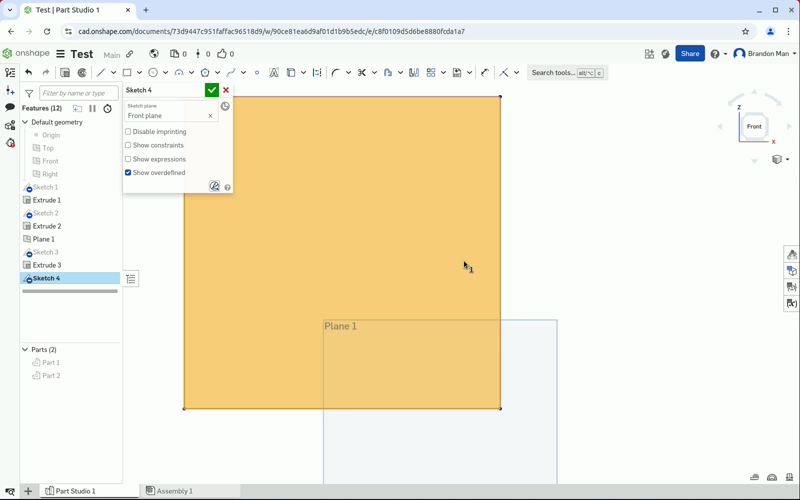
scroll(-6)
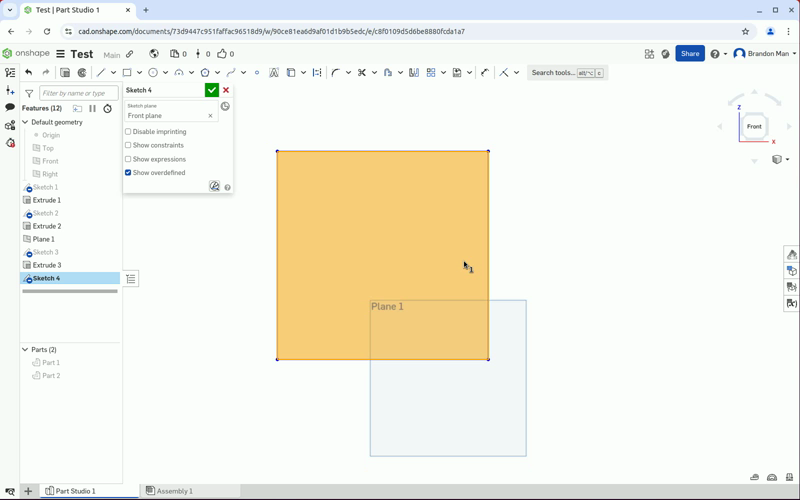
scroll(-6)
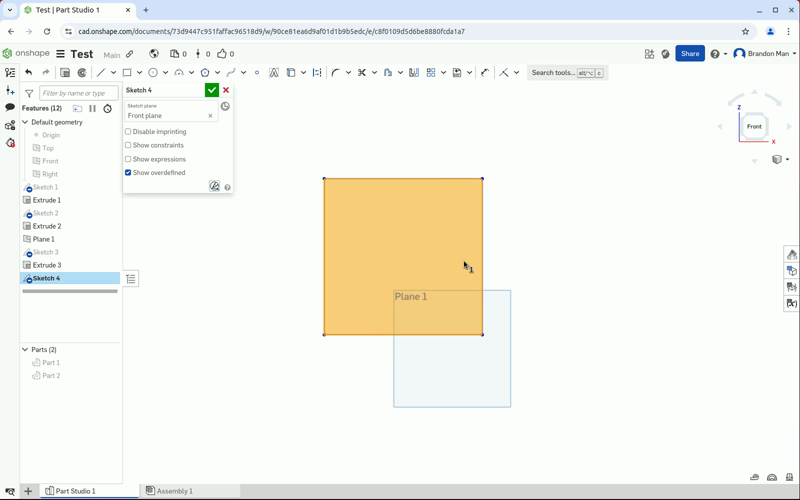
scroll(-6)
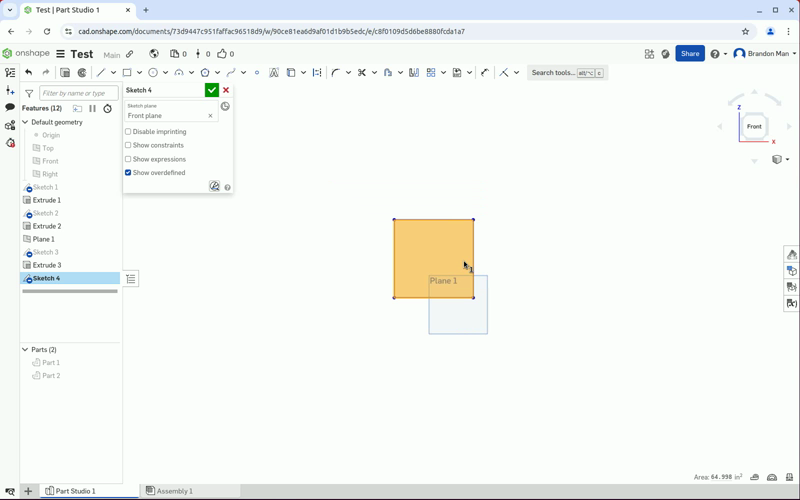
scroll(-6)
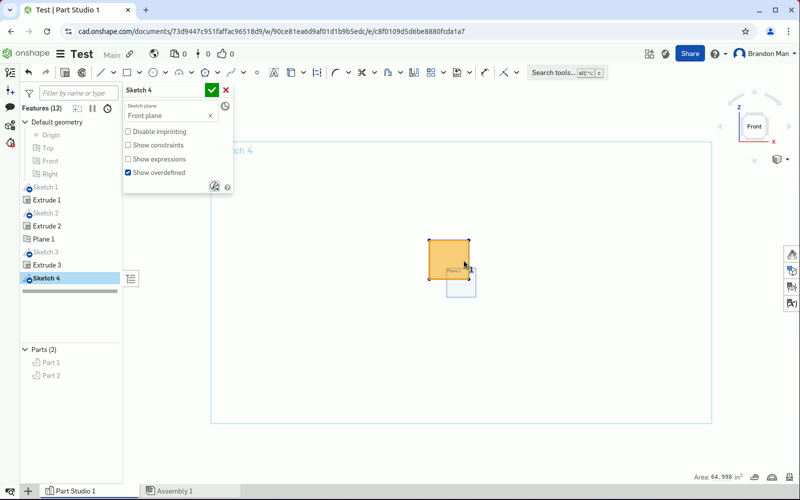
mouse_move(73, 352)
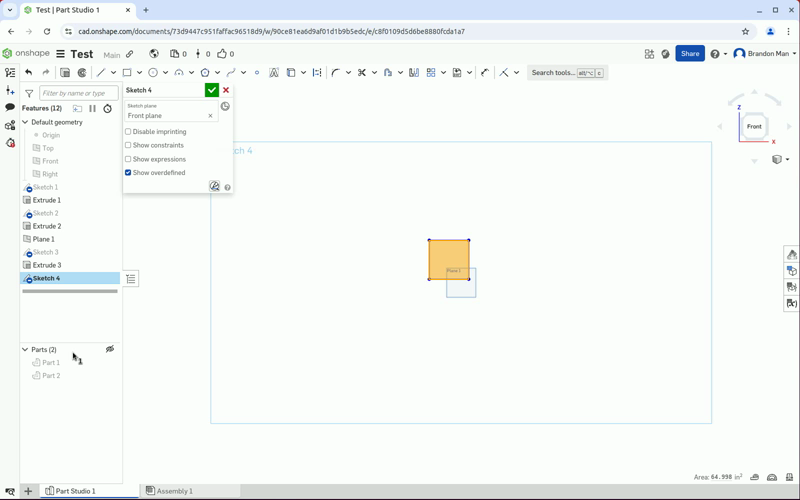
key(shift+y)
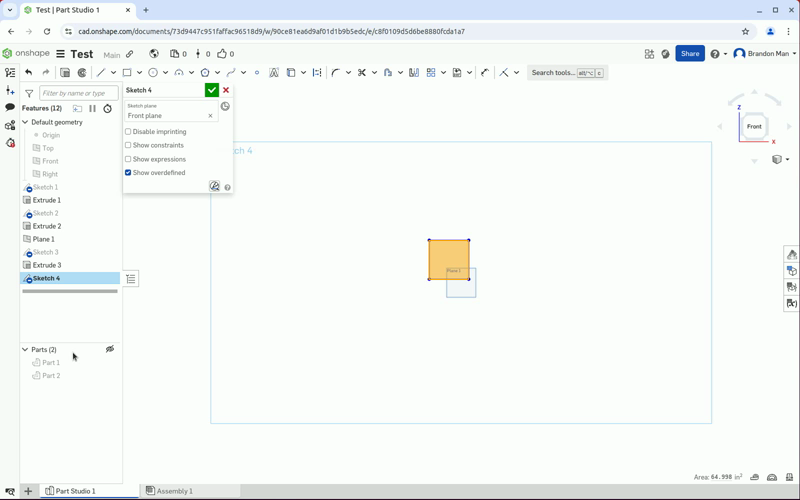
key(shift+e)
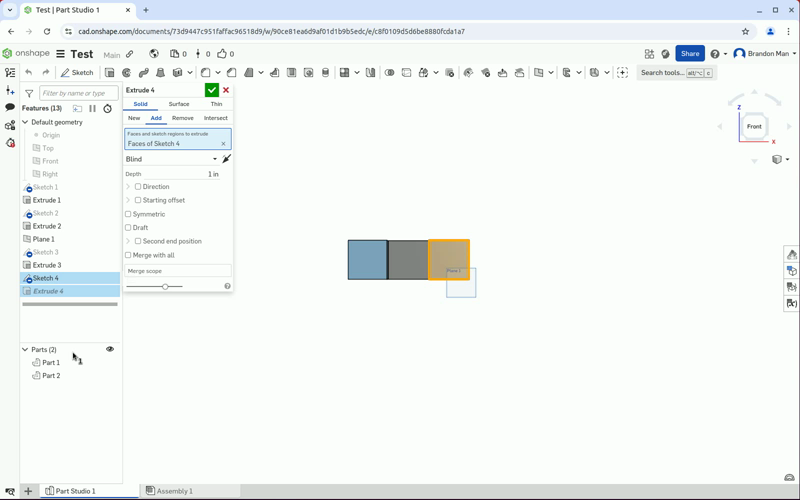
mouse_move(143, 106)
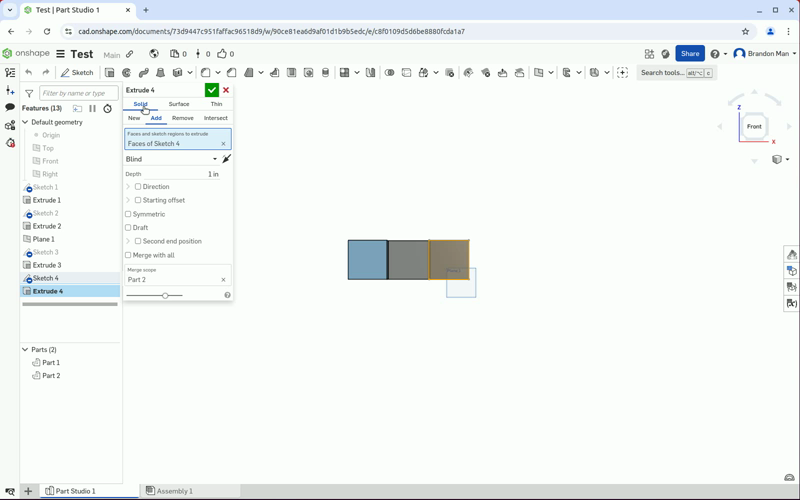
click(143, 106)
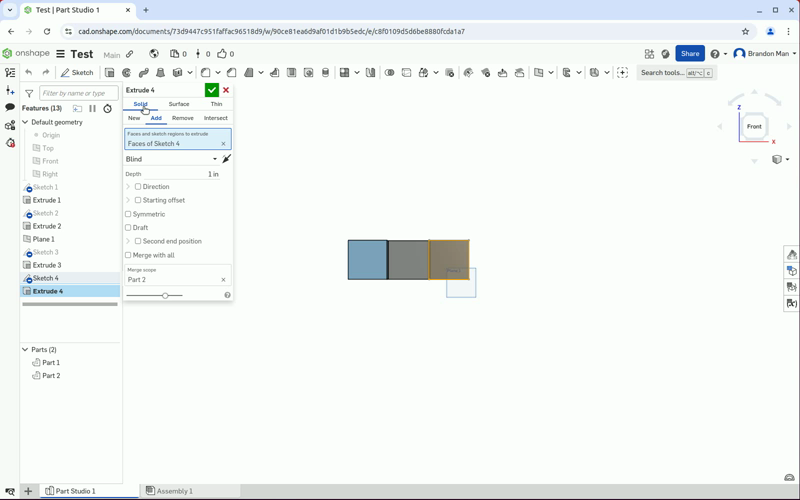
mouse_move(137, 120)
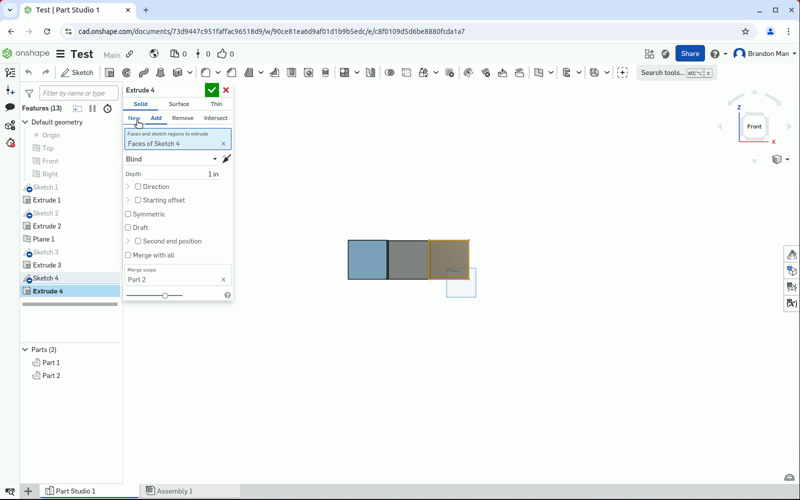
click(137, 120)
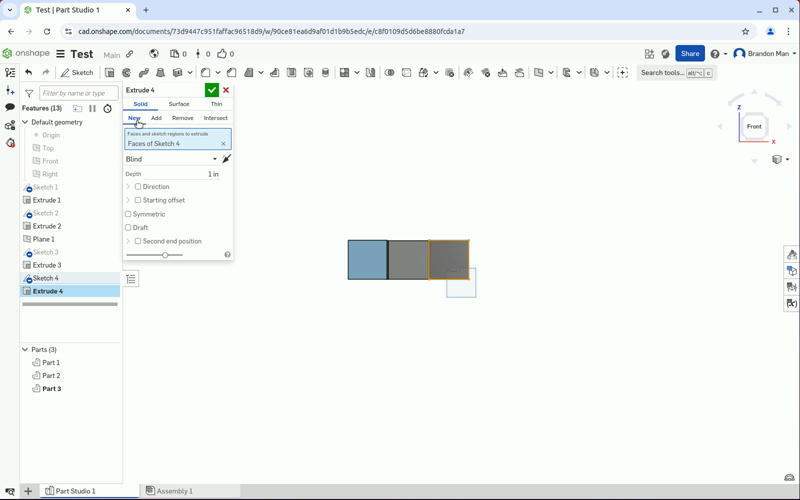
key(tab, 4)
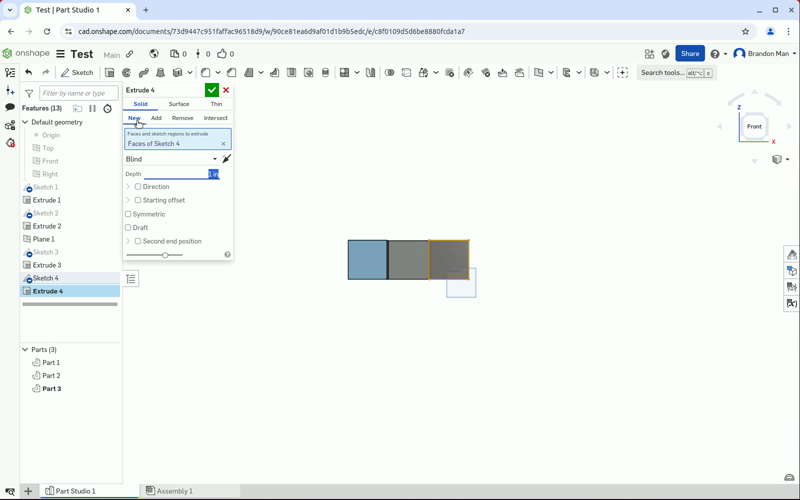
text(15.646)
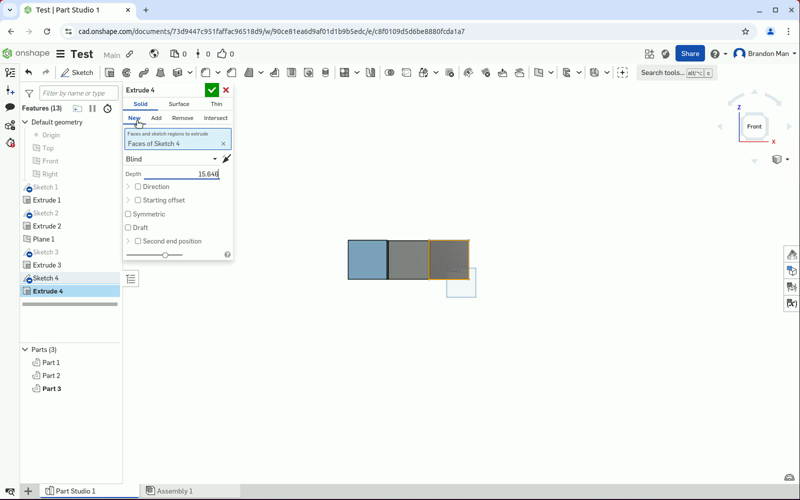
key(enter)
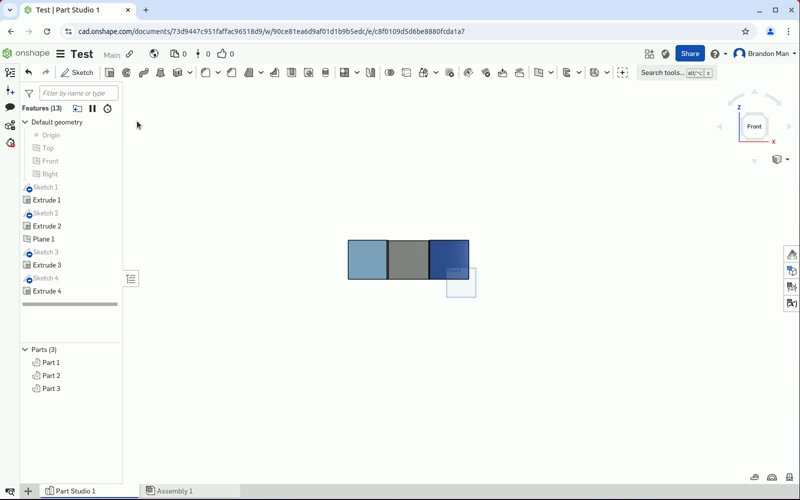
key(shift+h)
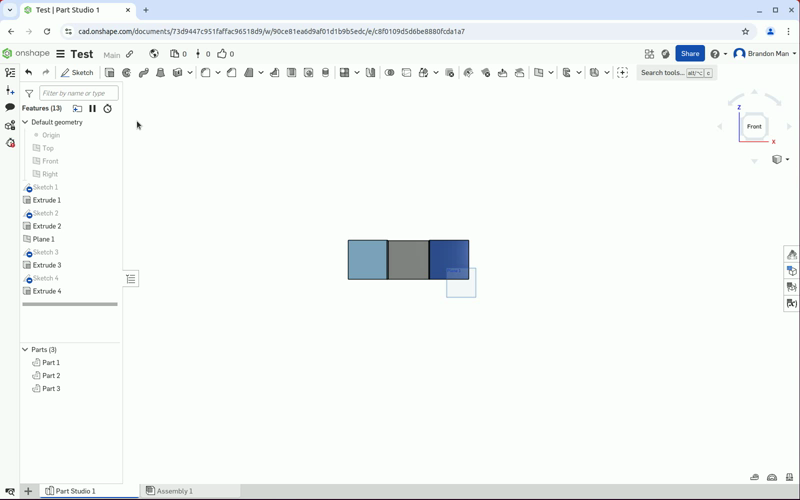
key(shift+h)
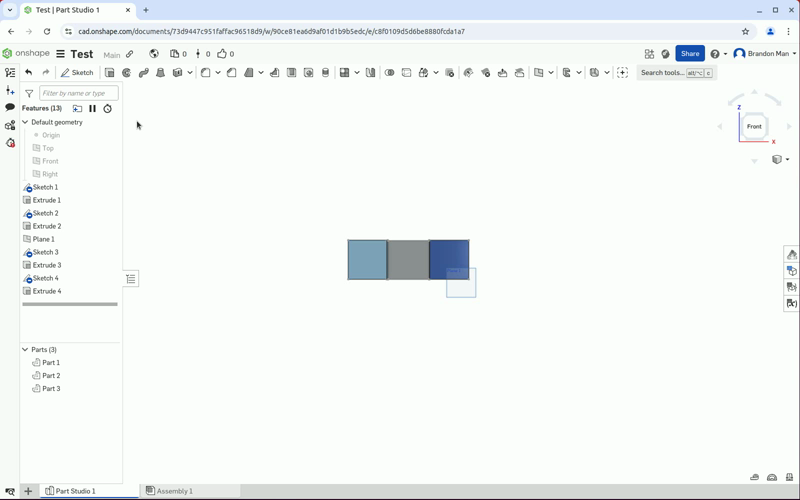
key(shift+7)
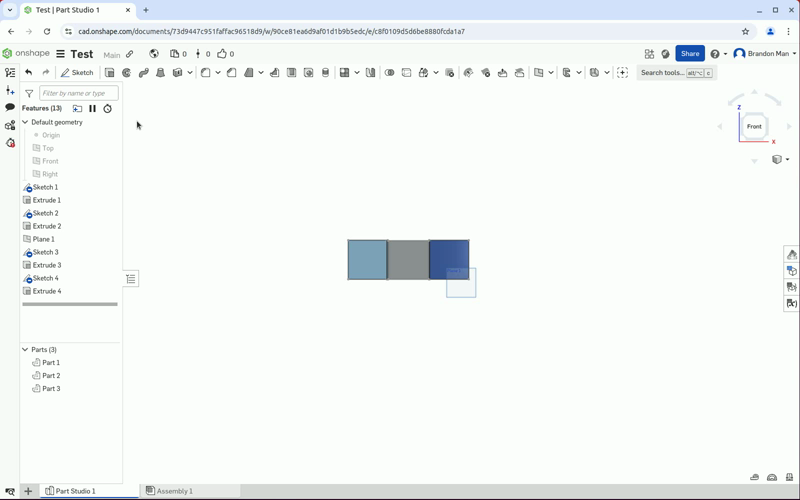
key(left, 2)
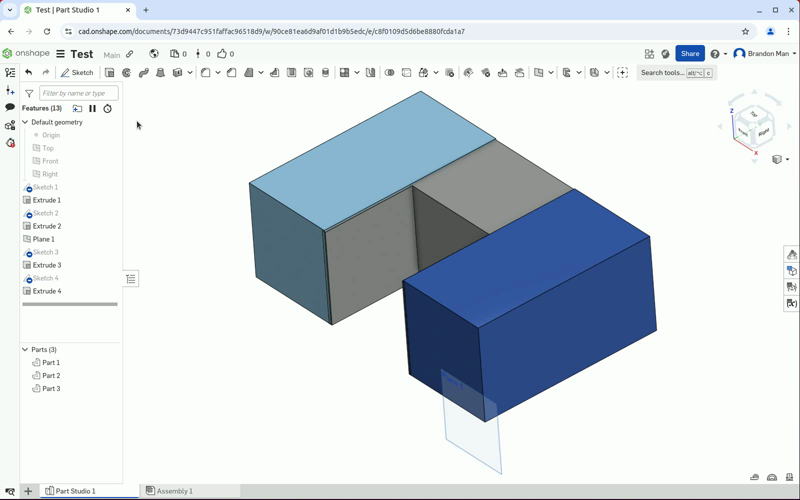
key(down, 2)
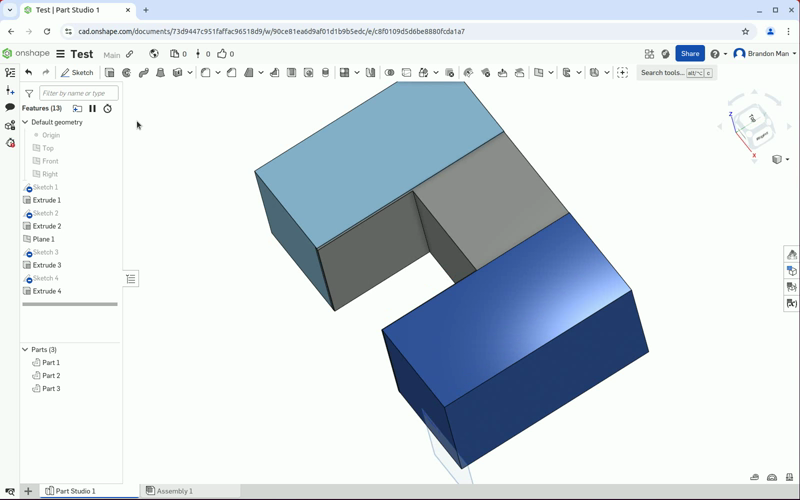
key(up, 2)
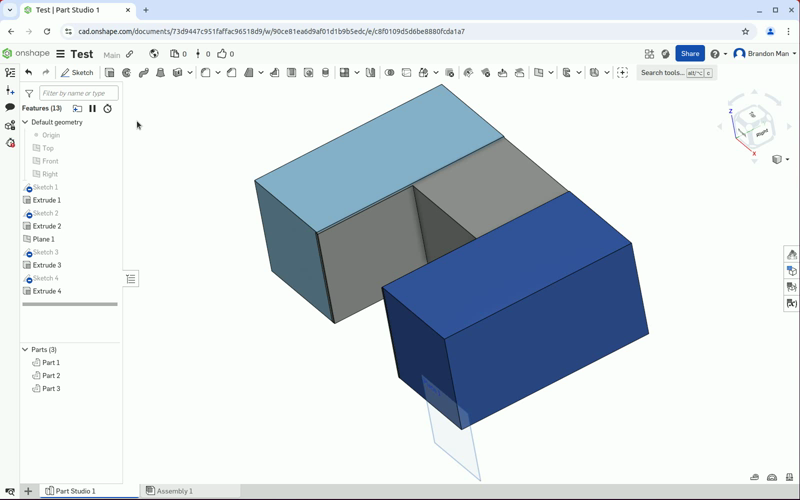
key(right, 2)
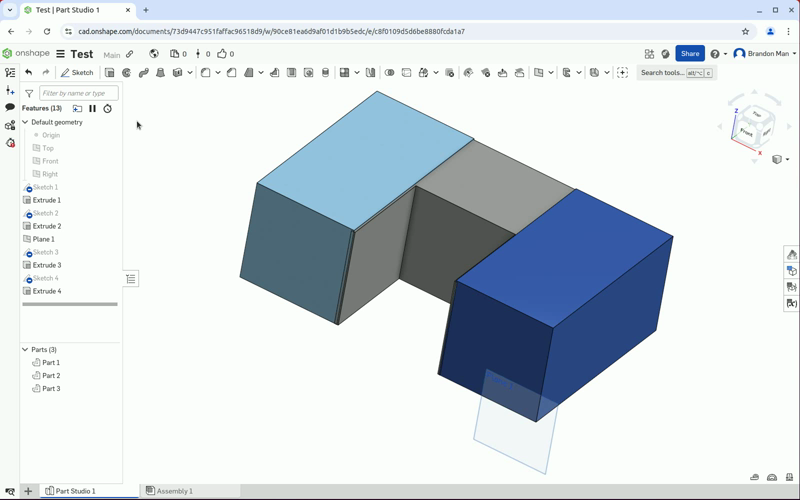
mouse_move(73, 189)
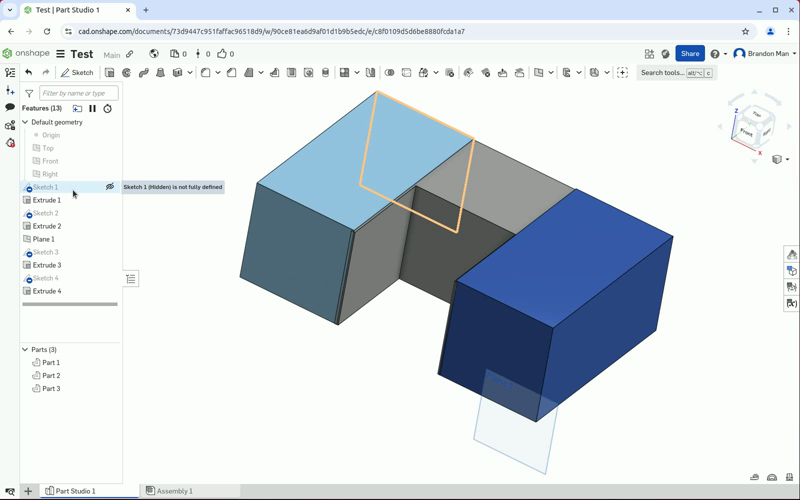
click(73, 189)